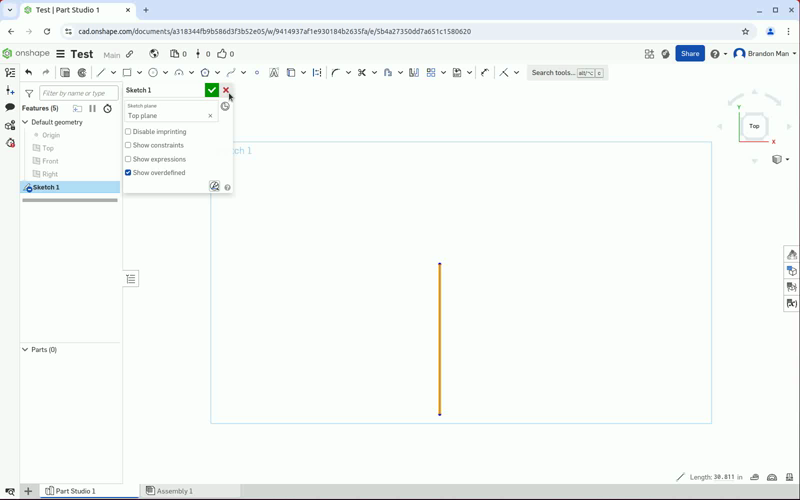
key(shift+h)
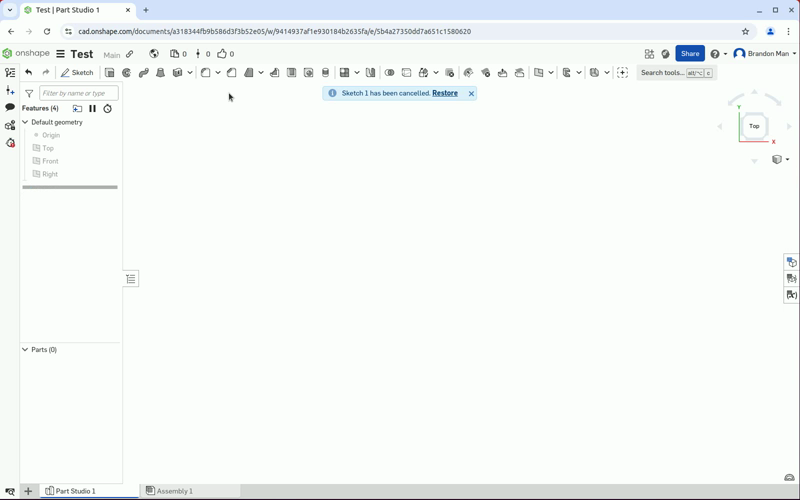
mouse_move(73, 352)
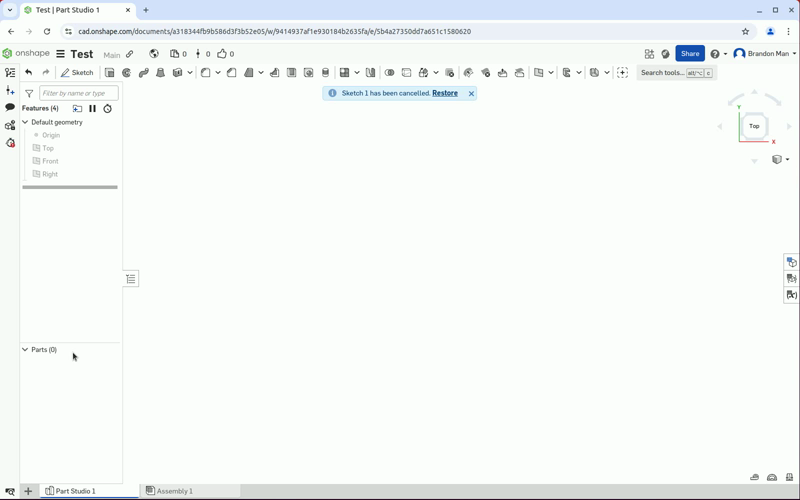
key(y)
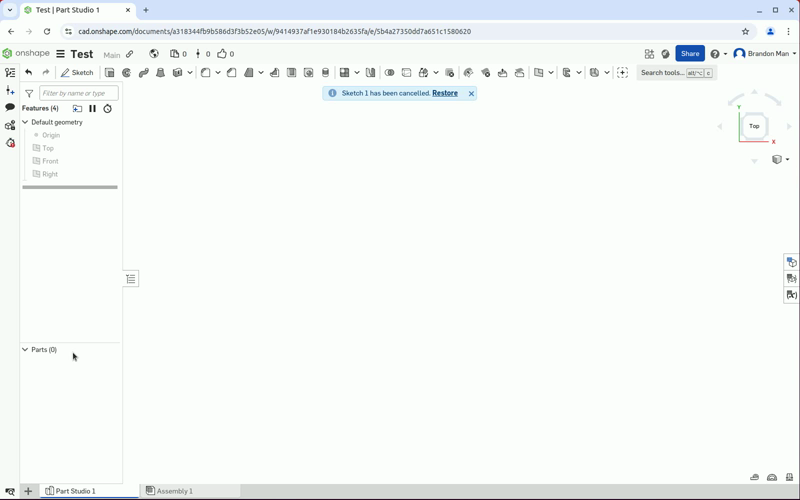
key(shift+p)
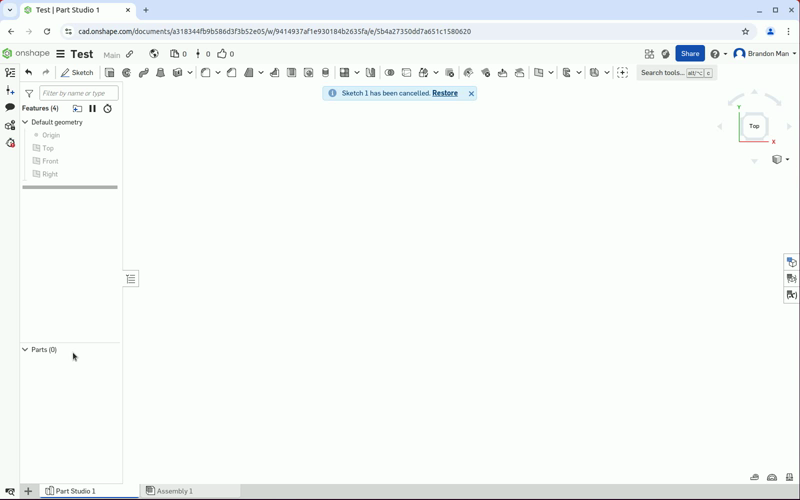
key(space)
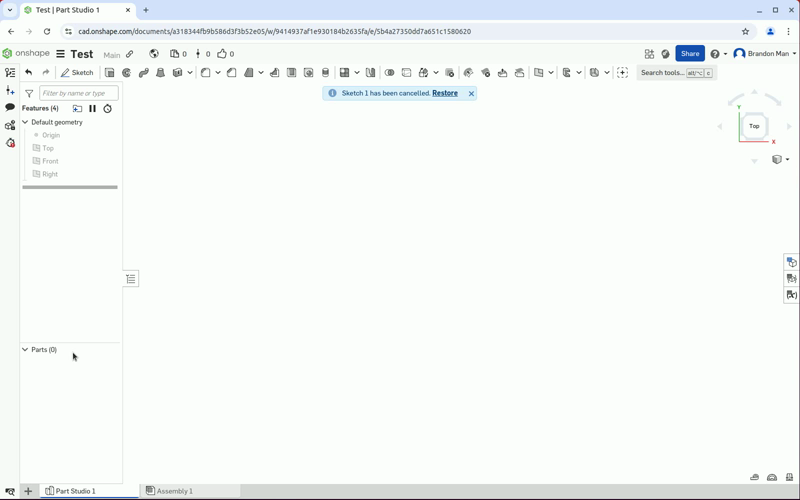
key_down(shift)
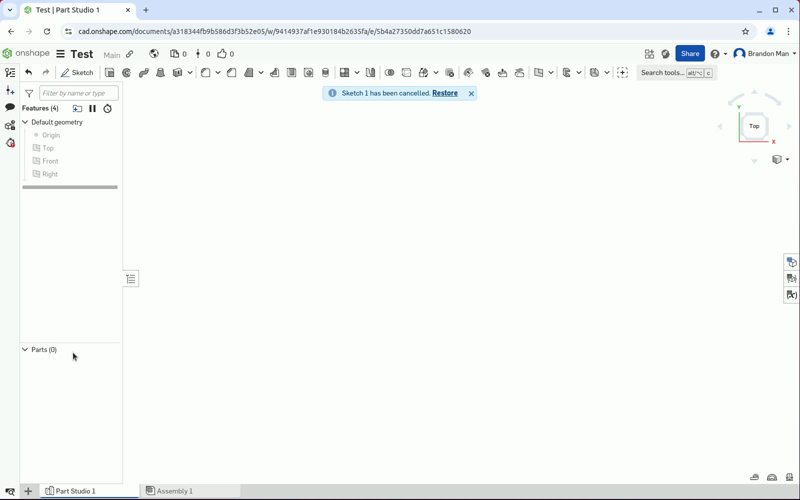
key(up)
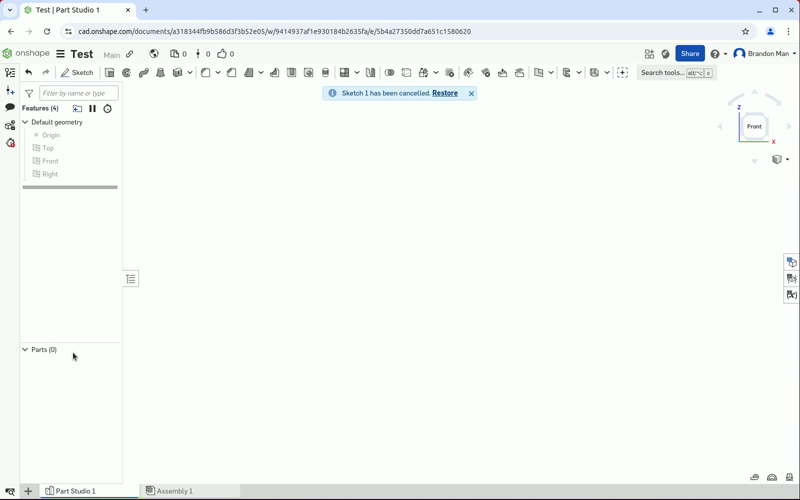
key_up(shift)
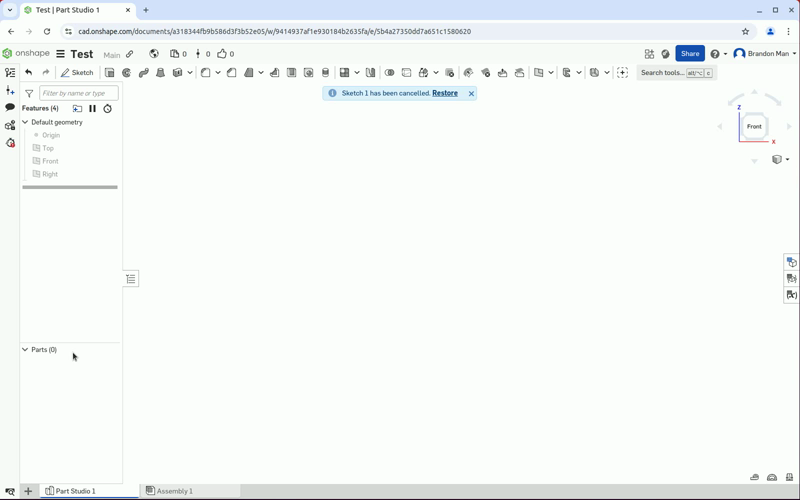
mouse_move(73, 352)
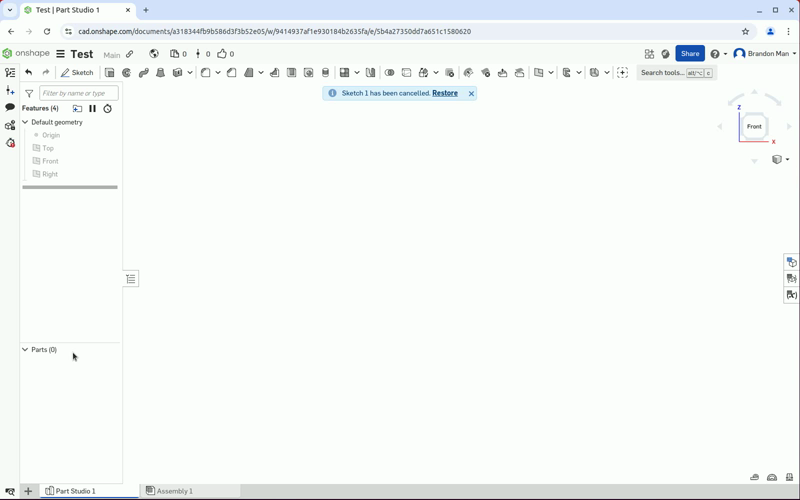
key(shift+y)
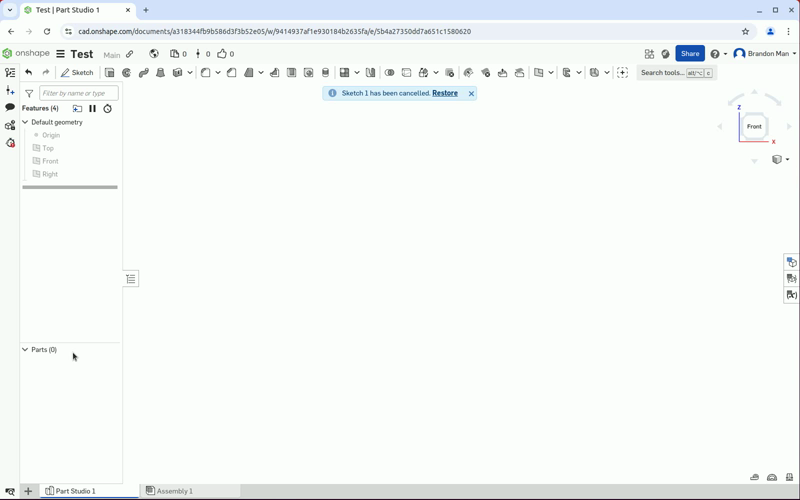
key(shift+s)
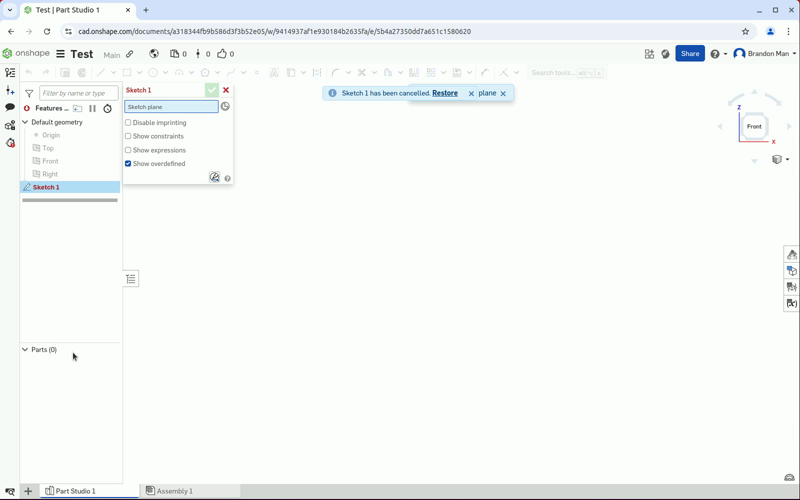
mouse_move(73, 163)
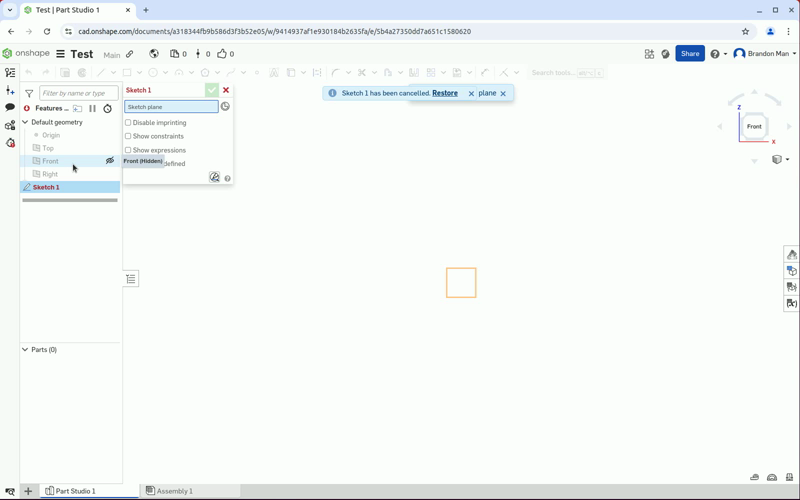
click(73, 163)
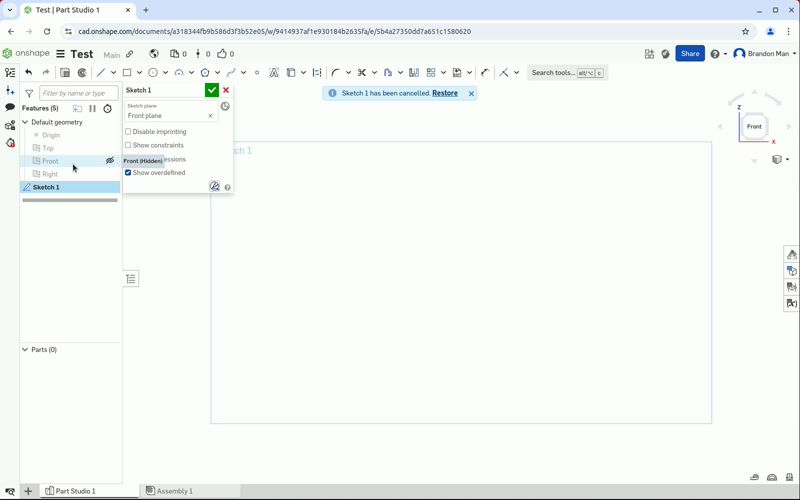
mouse_move(73, 352)
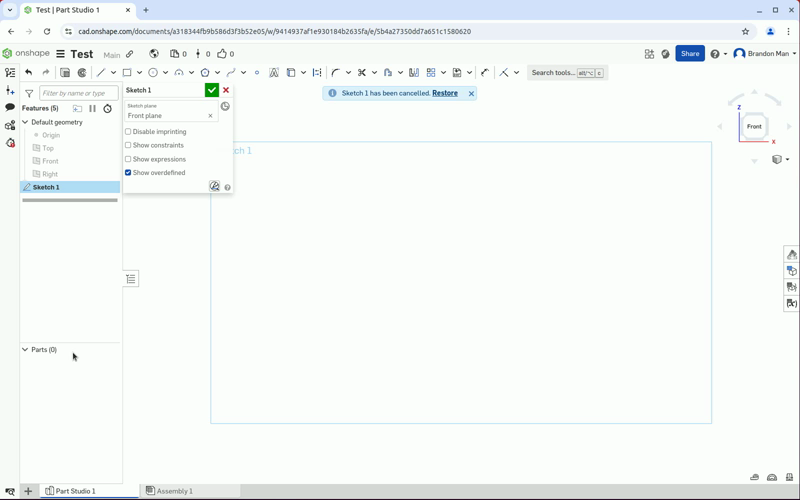
key(y)
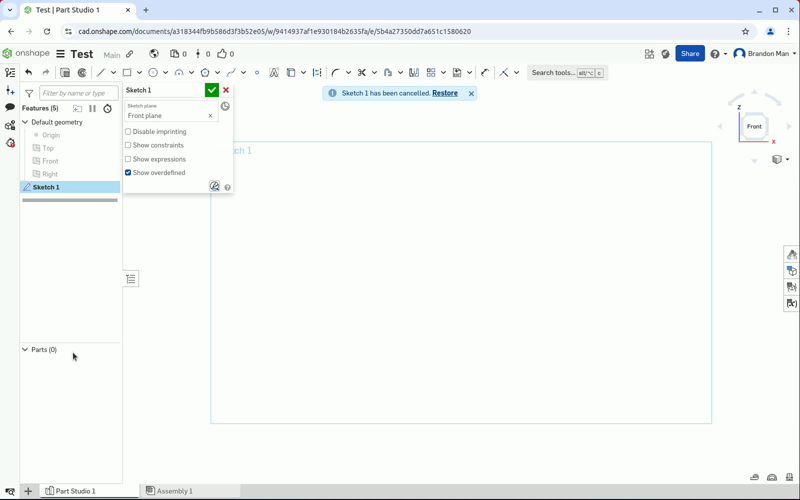
key(l)
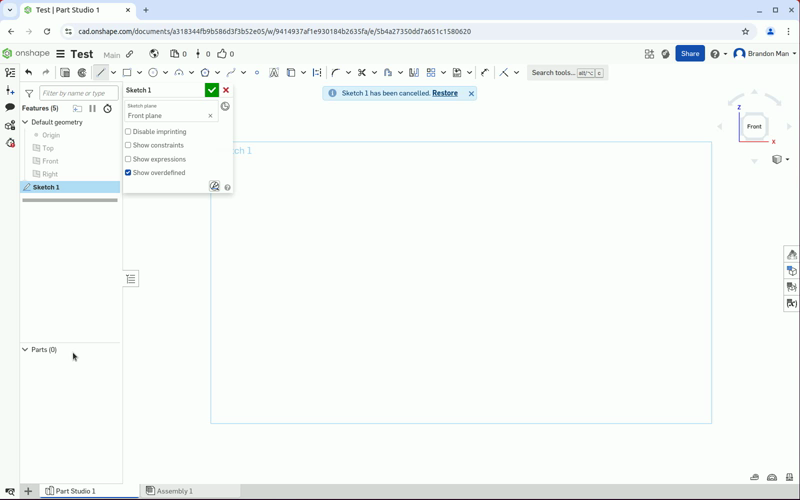
key_down(shift)
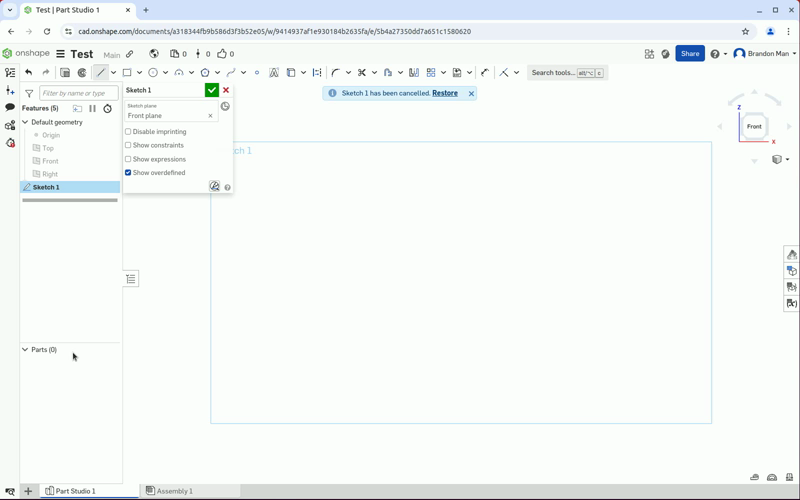
mouse_move(460, 282)
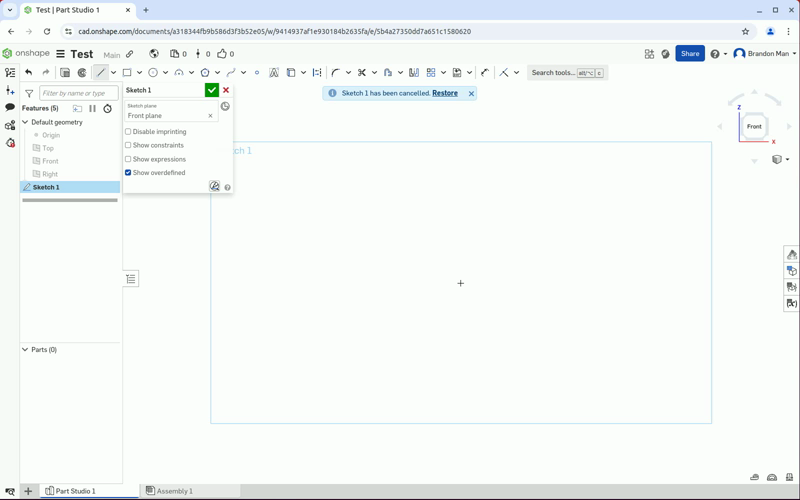
click(460, 282)
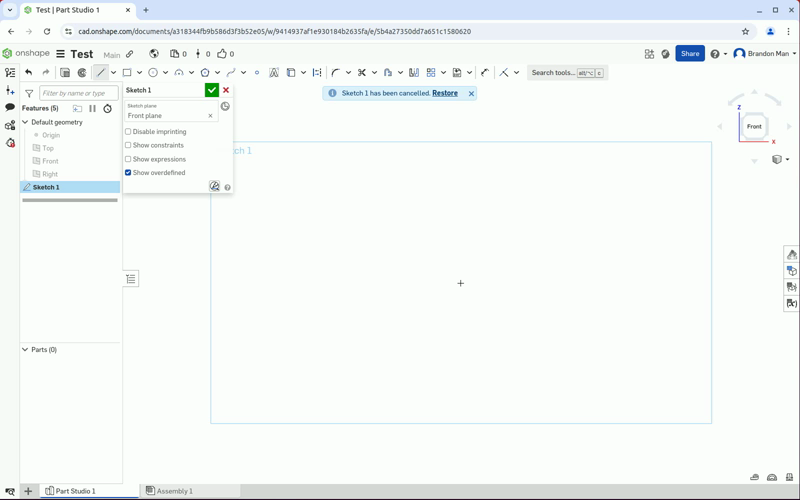
key_up(shift)
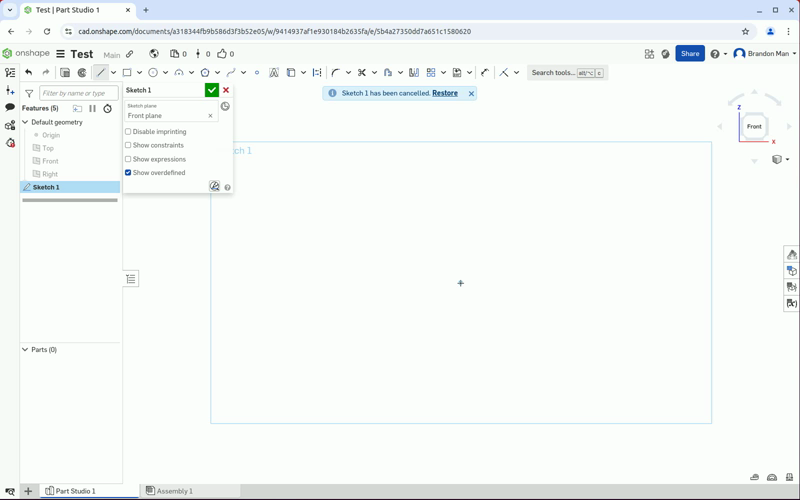
key_down(shift)
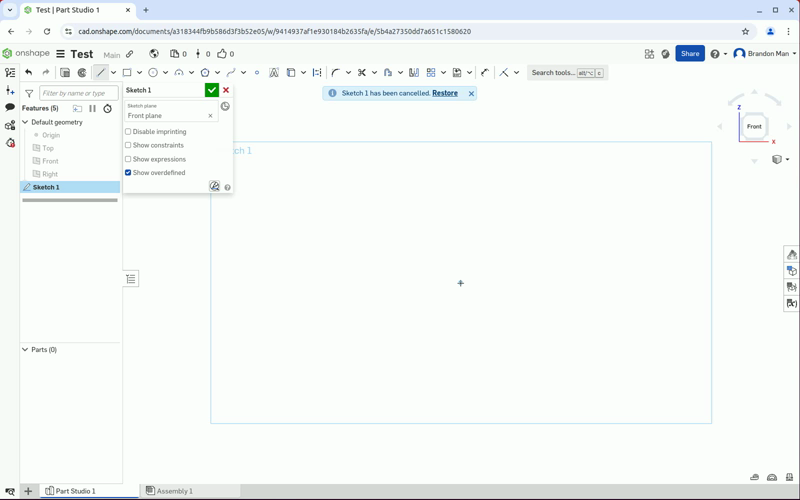
mouse_move(490, 282)
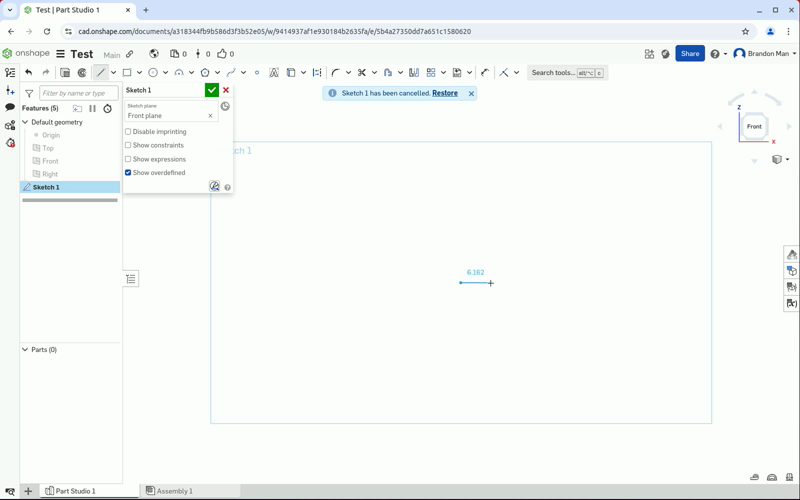
mouse_move(482, 282)
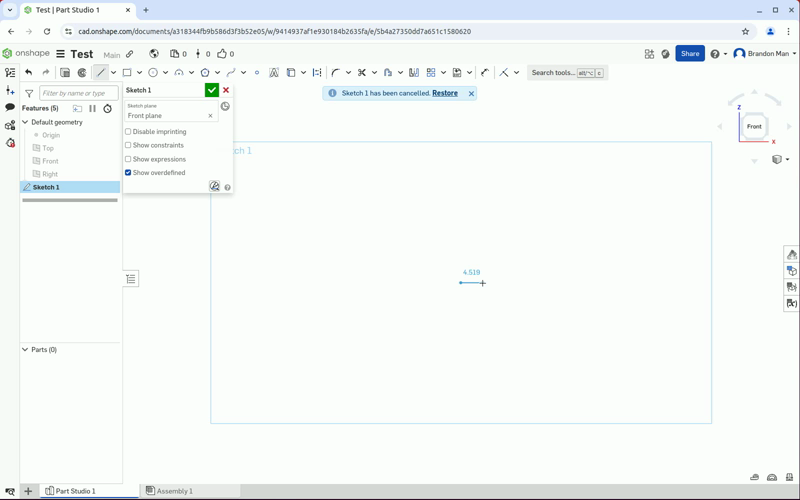
click(482, 282)
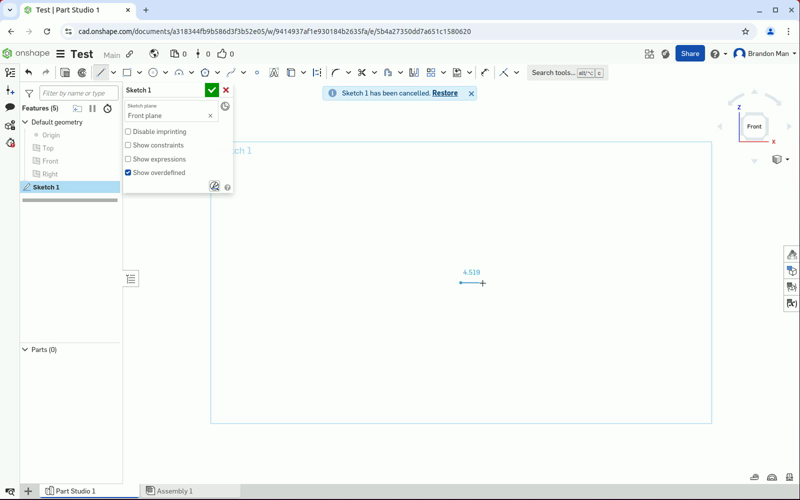
key_up(shift)
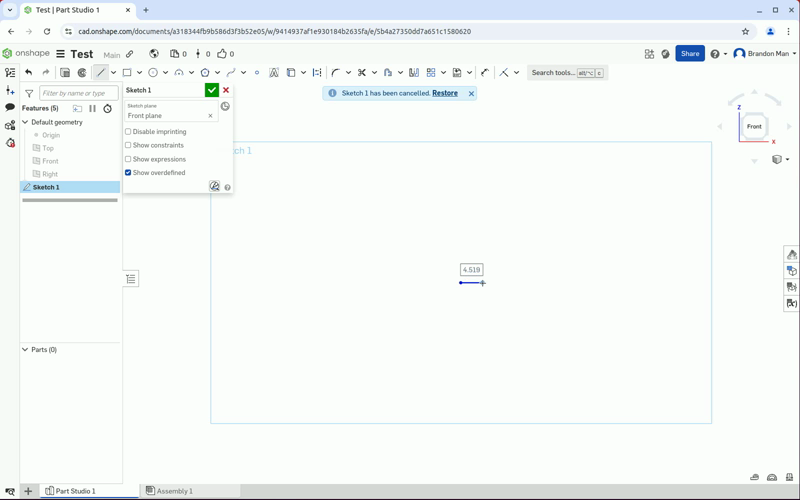
key_down(shift)
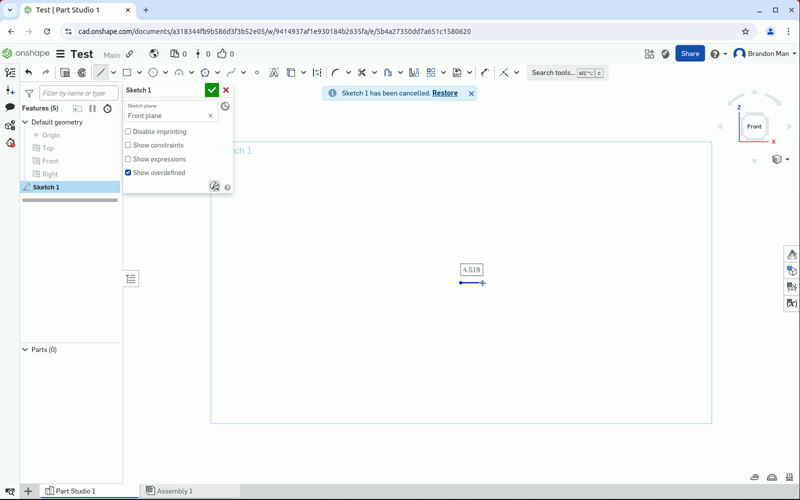
mouse_move(512, 282)
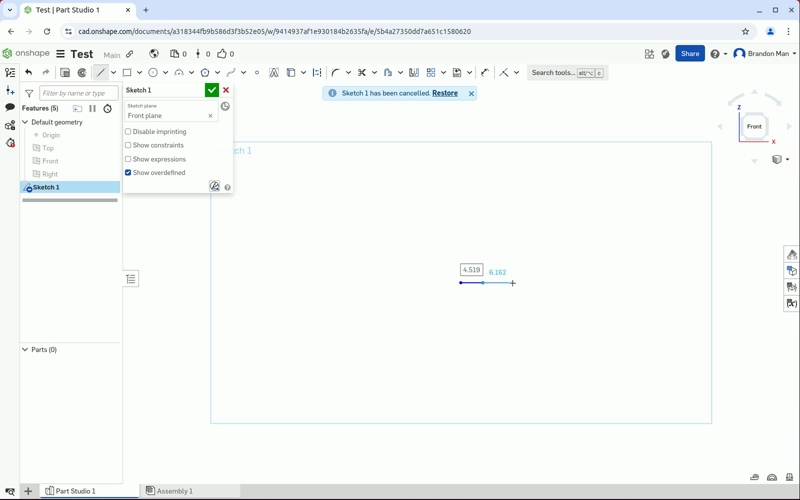
mouse_move(482, 276)
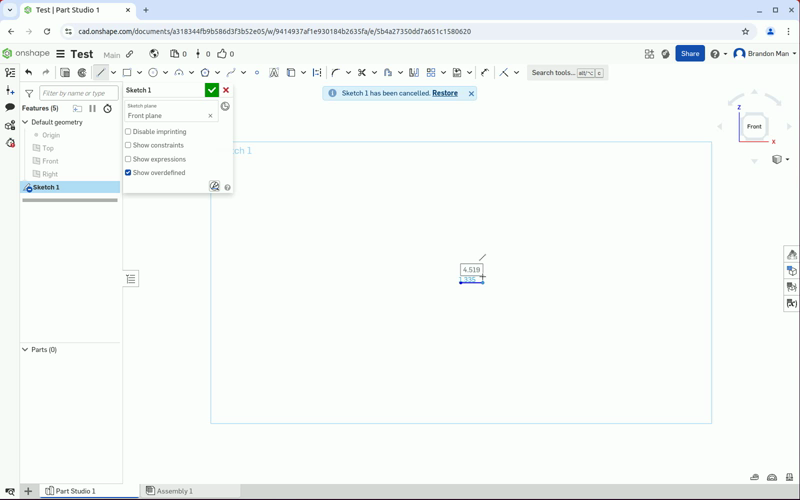
scroll(6)
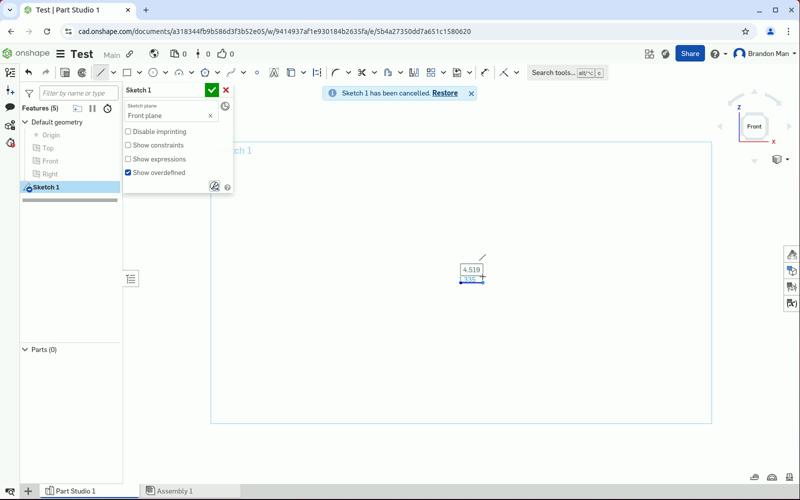
scroll(6)
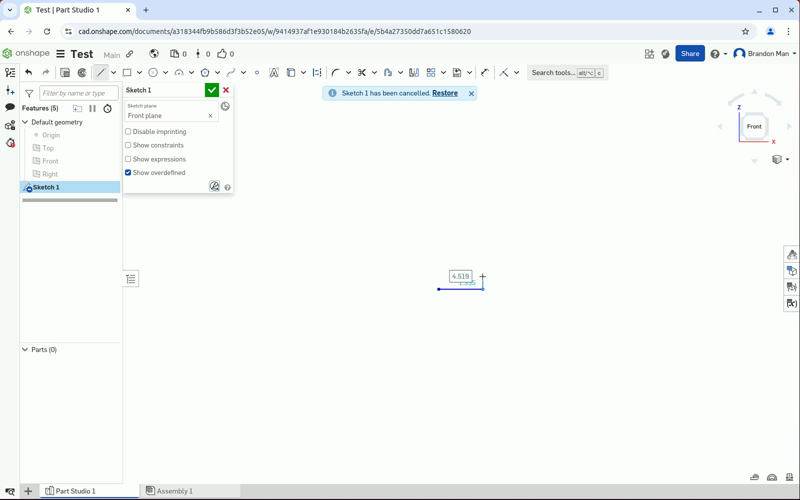
scroll(6)
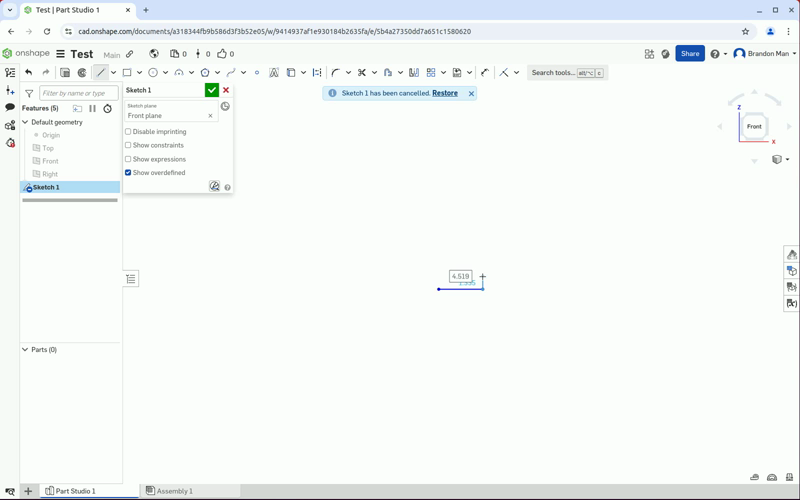
scroll(6)
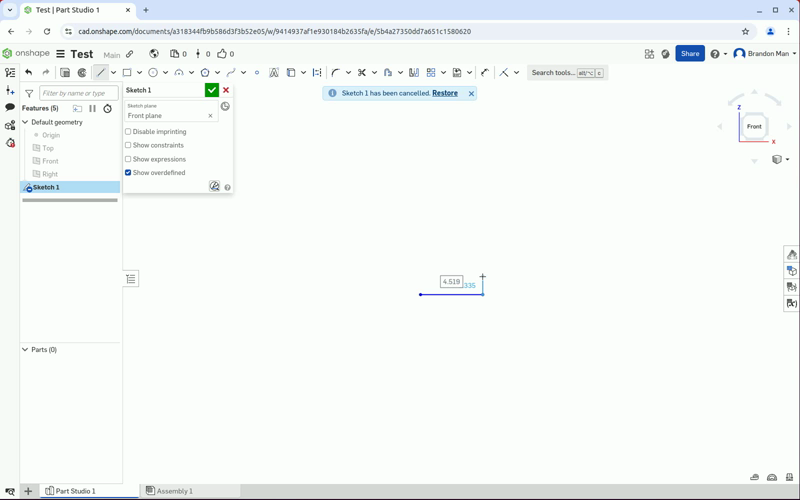
scroll(6)
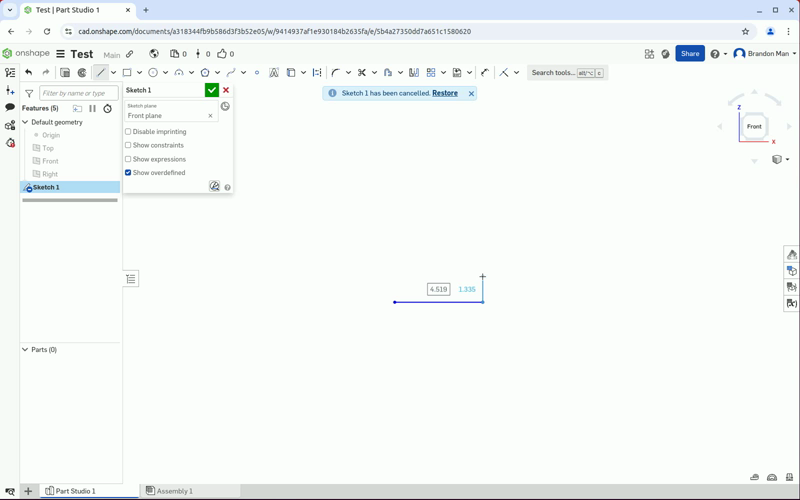
scroll(6)
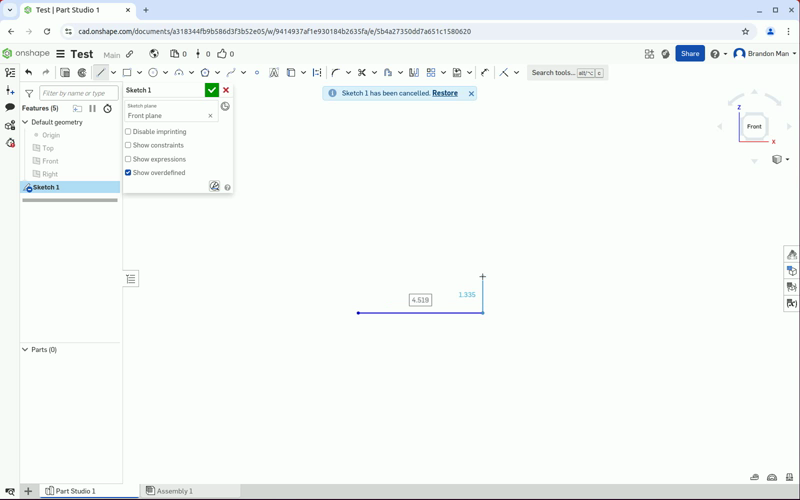
scroll(6)
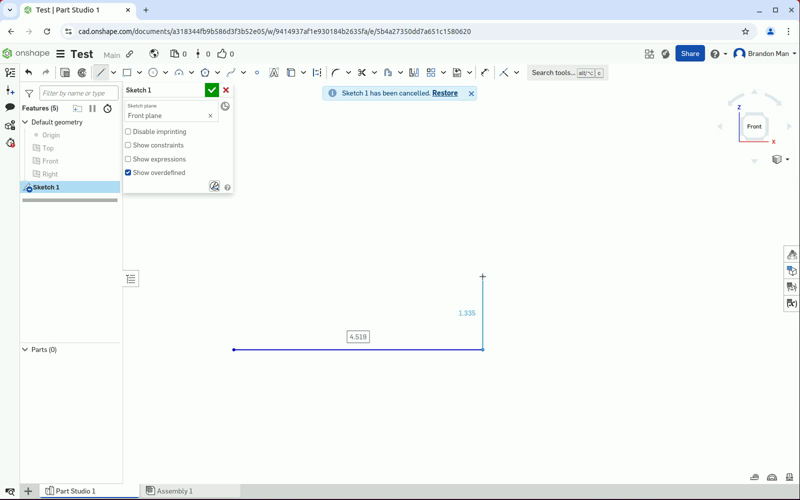
click(482, 276)
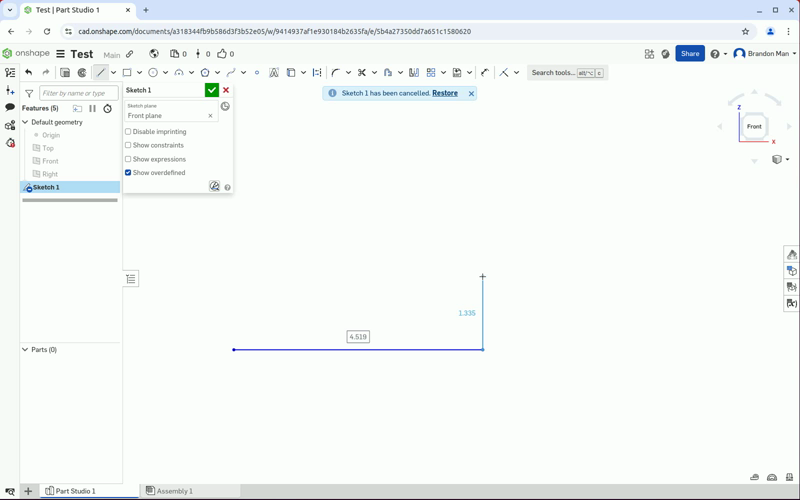
scroll(-6)
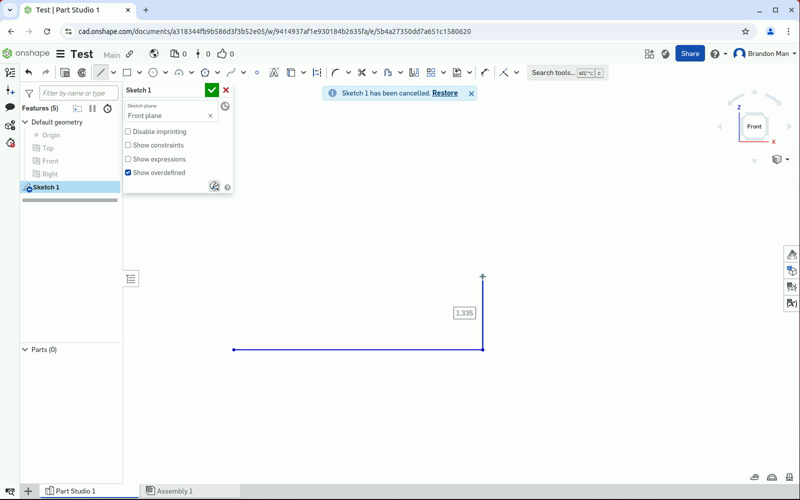
scroll(-6)
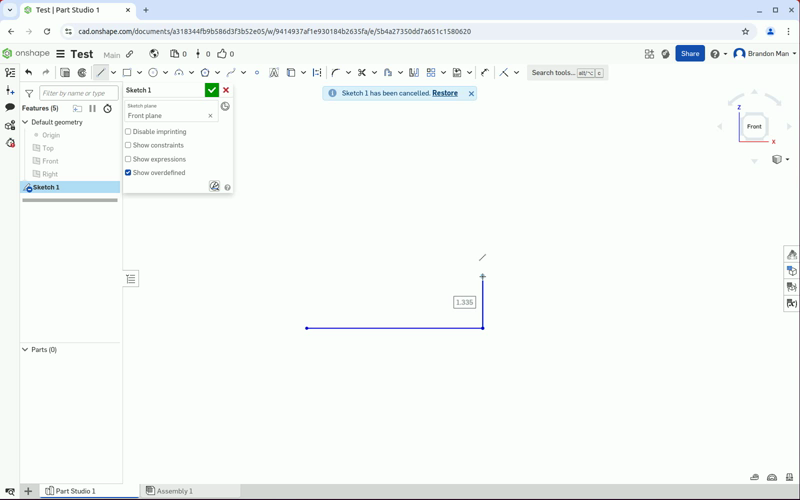
scroll(-6)
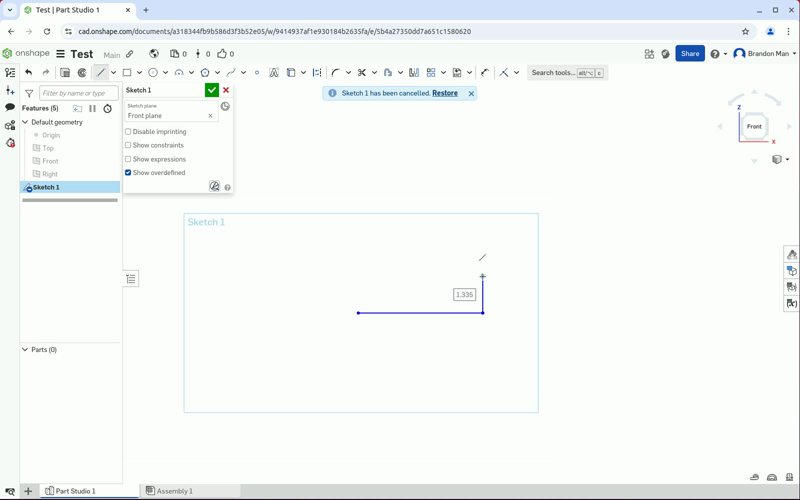
scroll(-6)
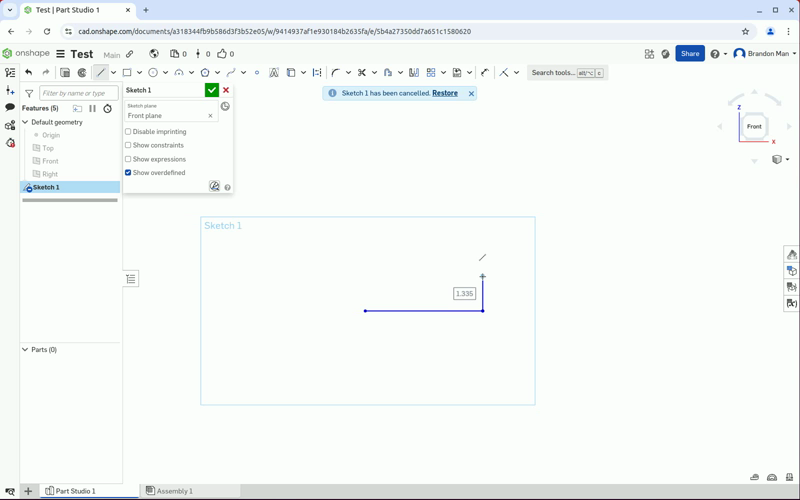
scroll(-6)
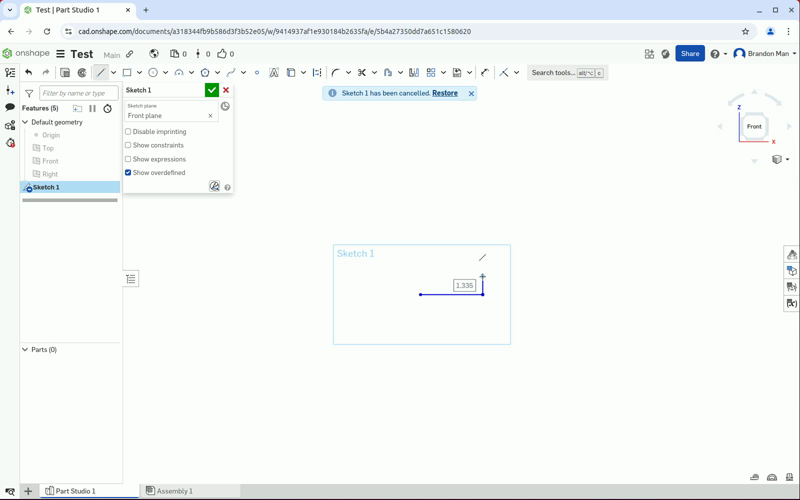
scroll(-6)
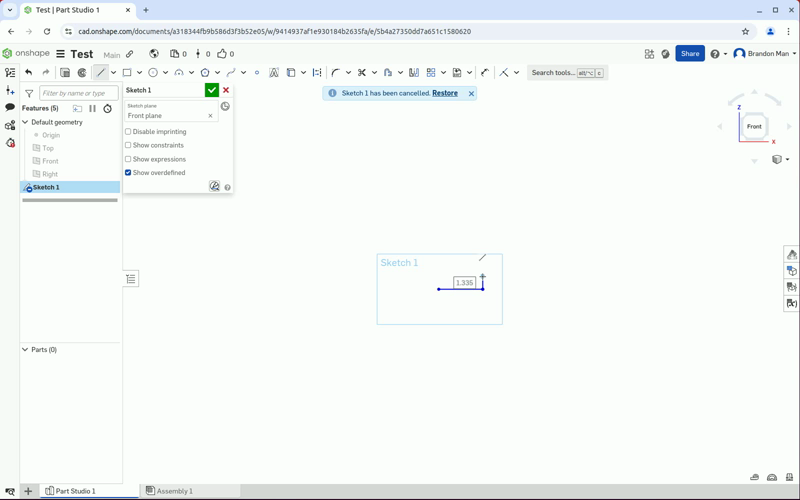
scroll(-6)
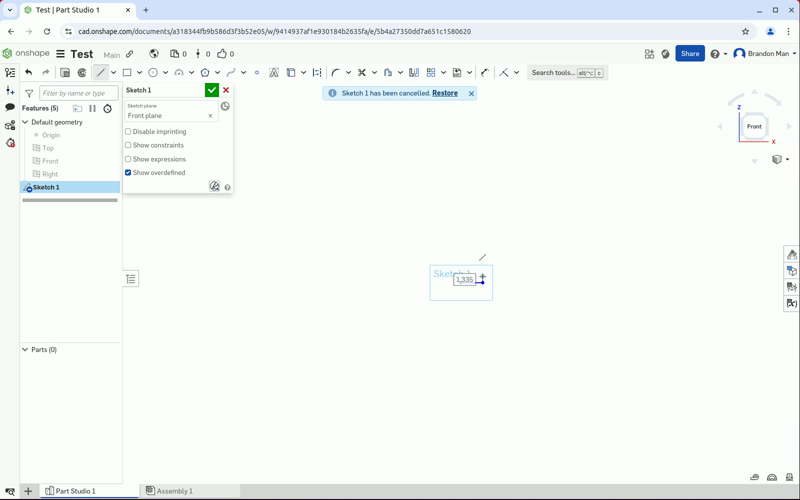
key_up(shift)
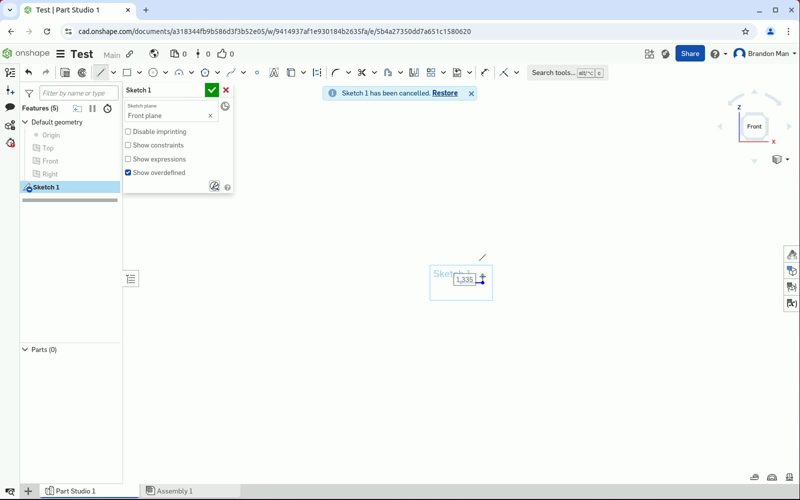
key_down(shift)
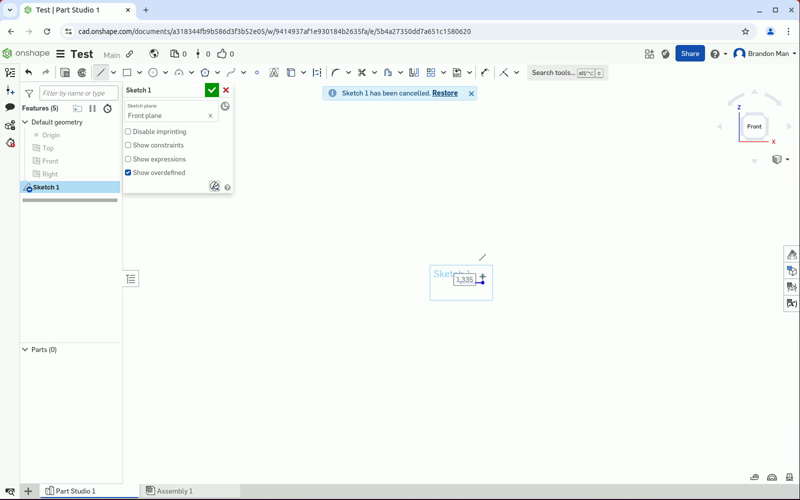
mouse_move(512, 276)
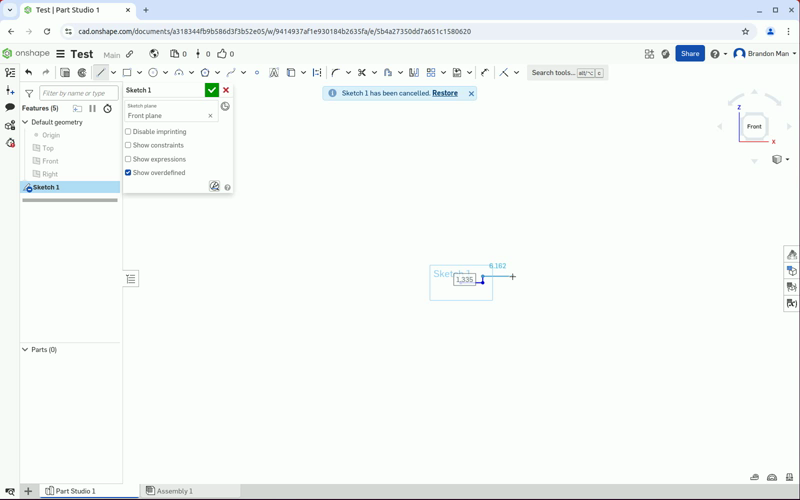
mouse_move(479, 276)
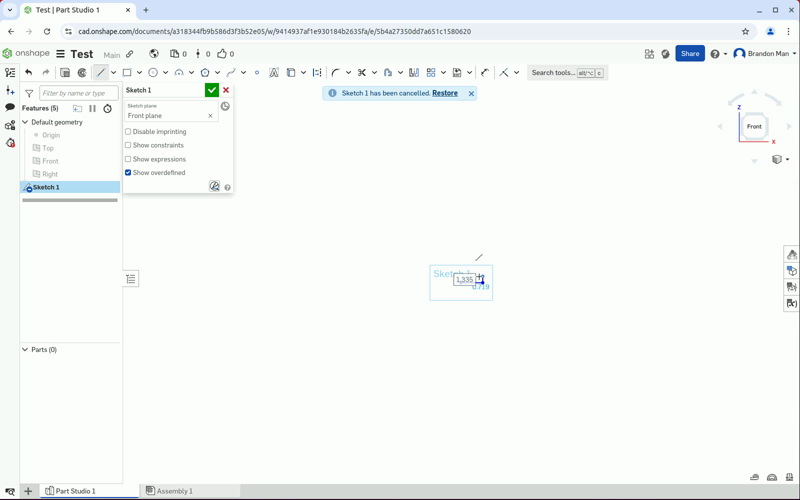
scroll(6)
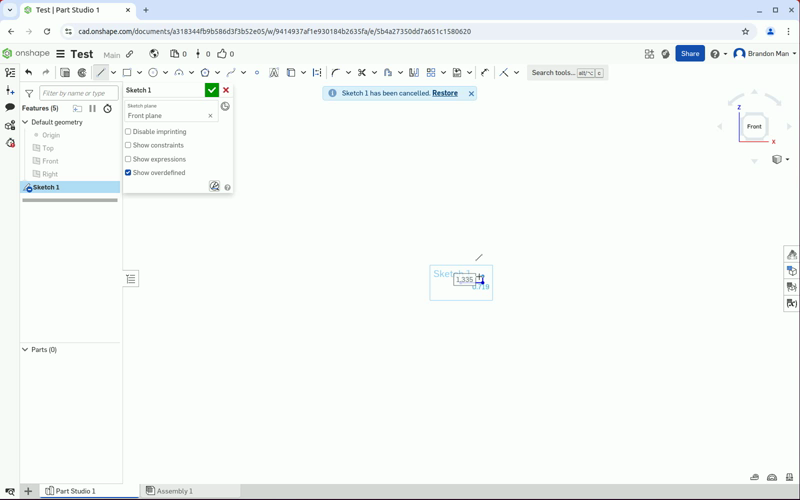
scroll(6)
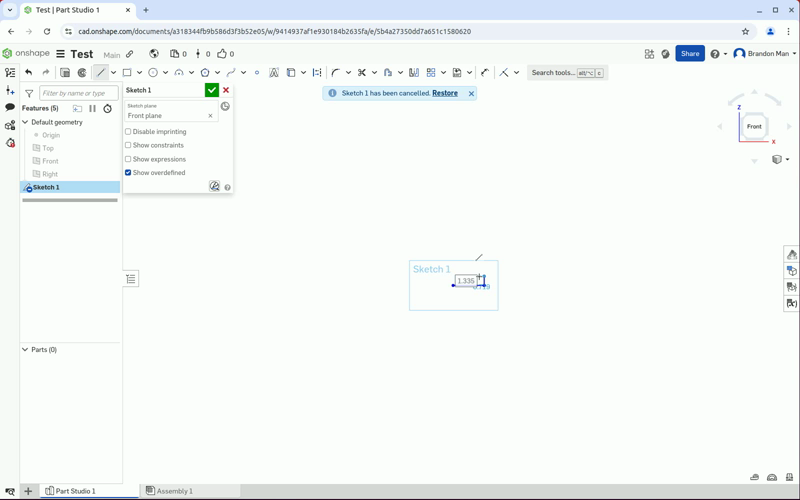
scroll(6)
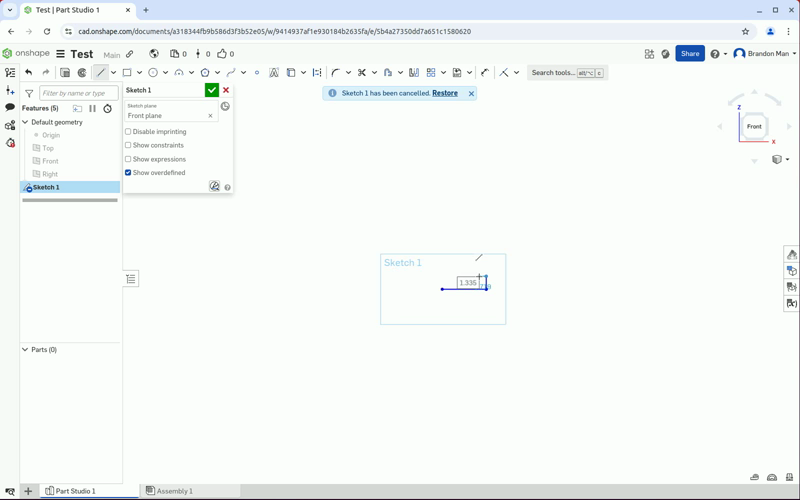
scroll(6)
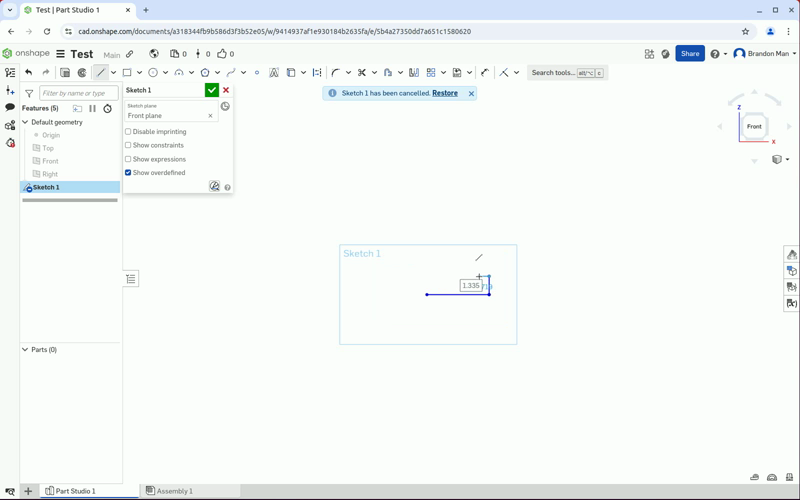
scroll(6)
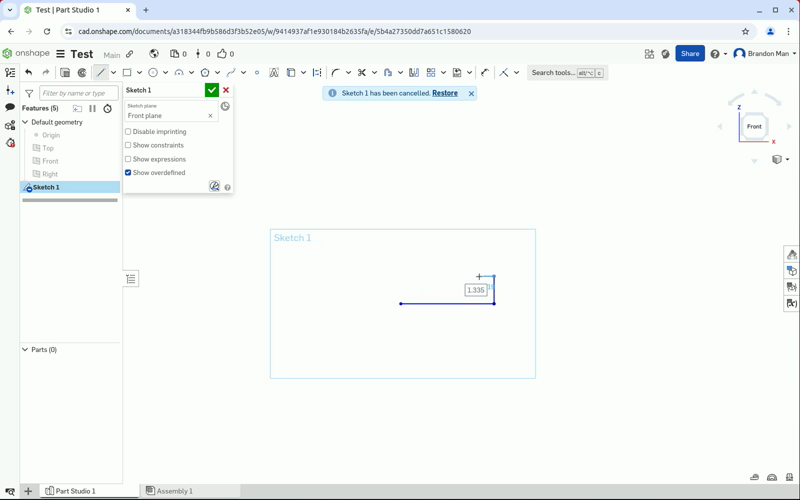
scroll(6)
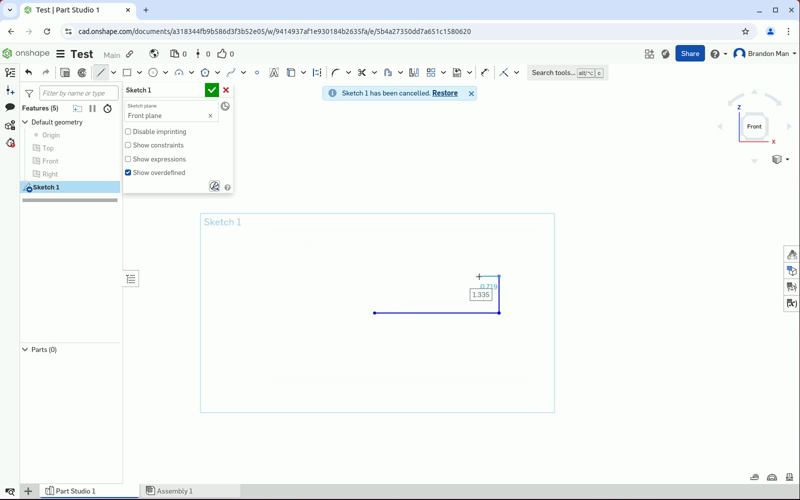
scroll(6)
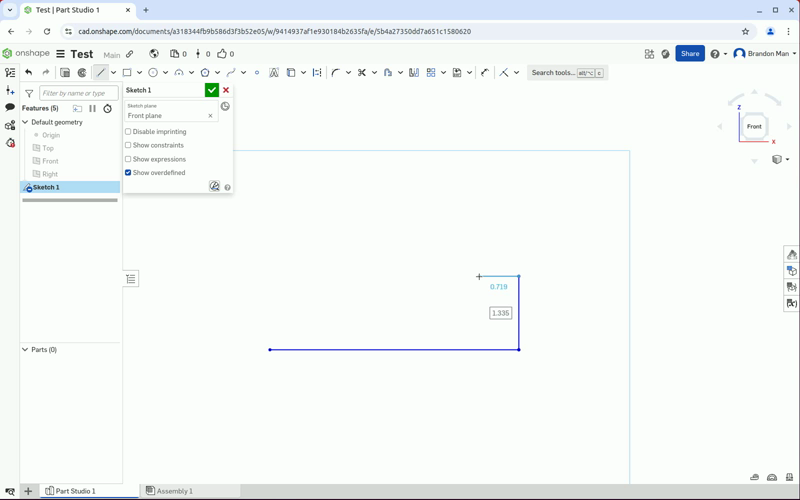
click(479, 276)
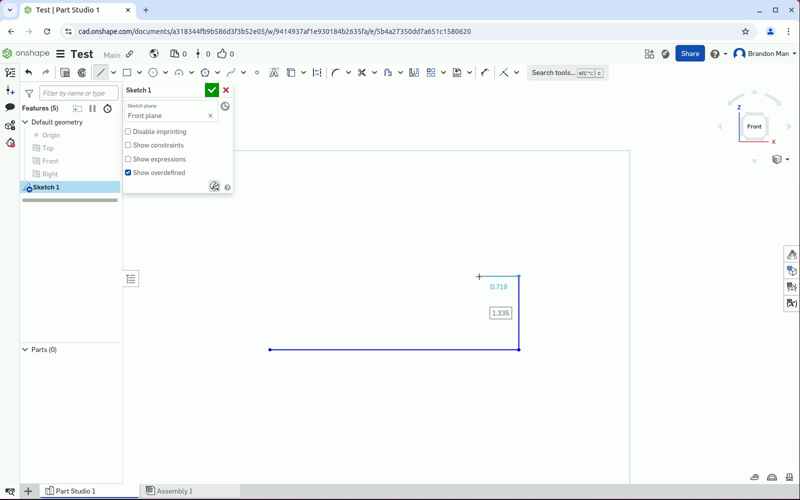
scroll(-6)
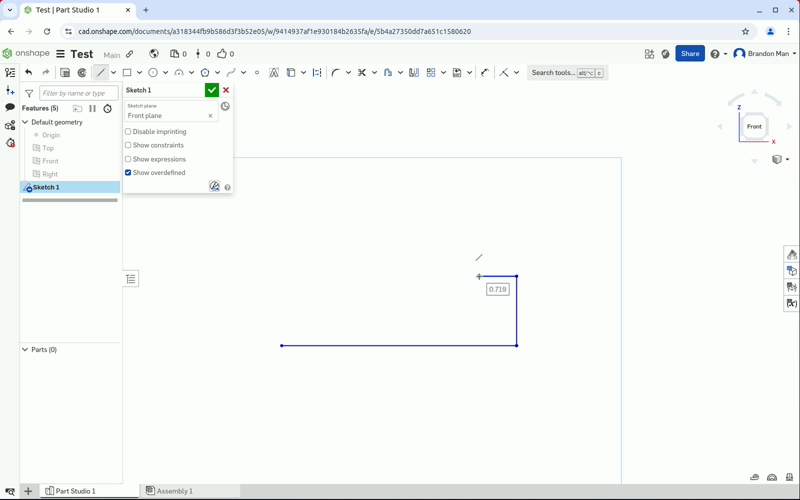
scroll(-6)
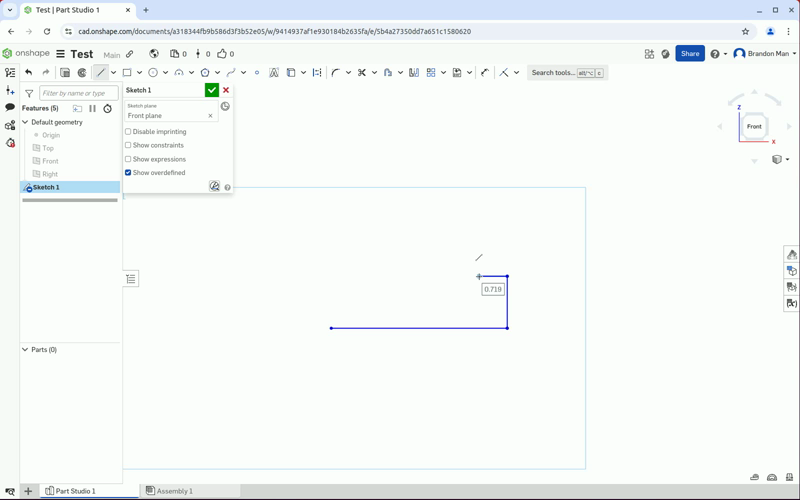
scroll(-6)
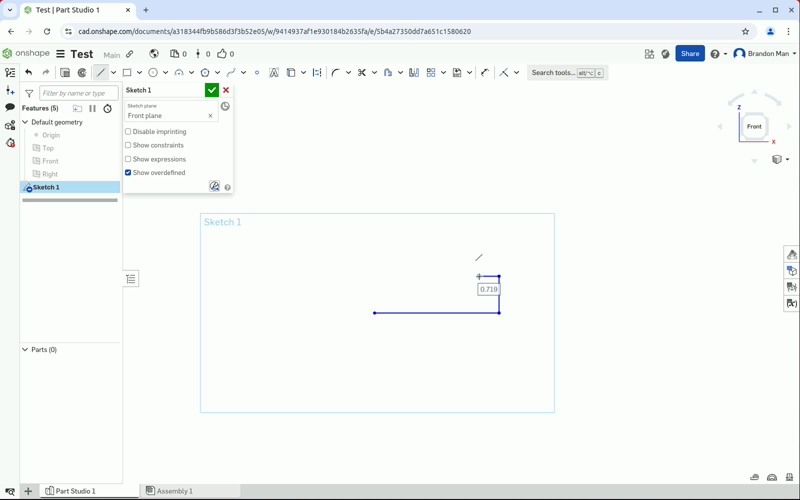
scroll(-6)
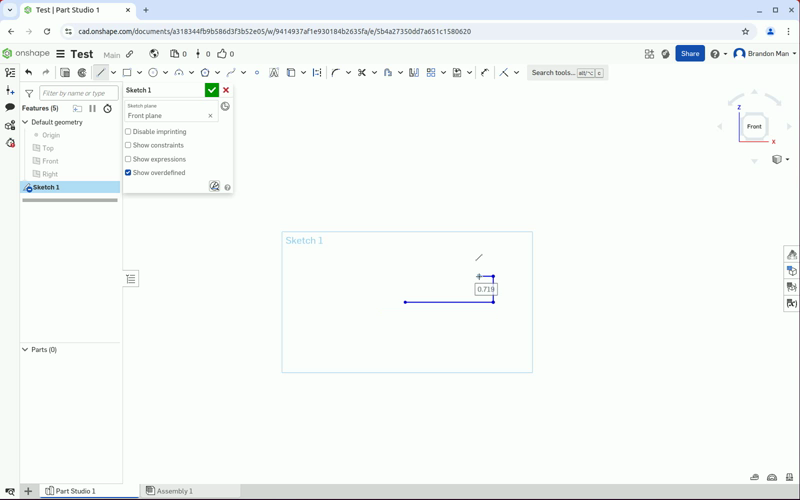
scroll(-6)
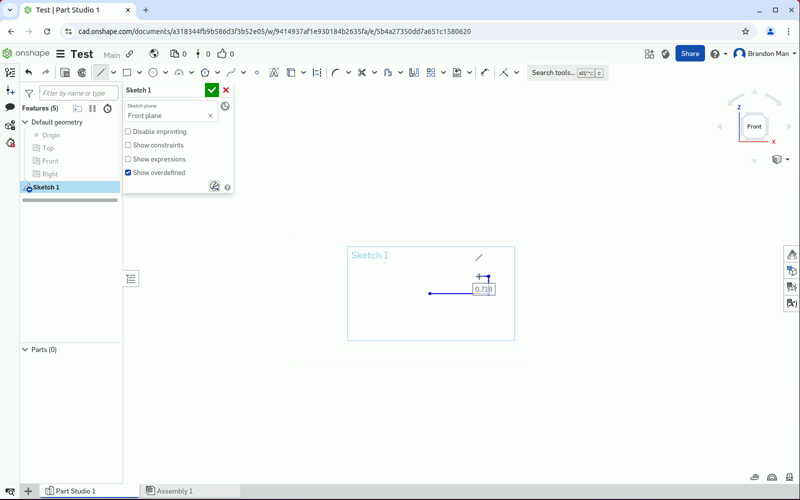
scroll(-6)
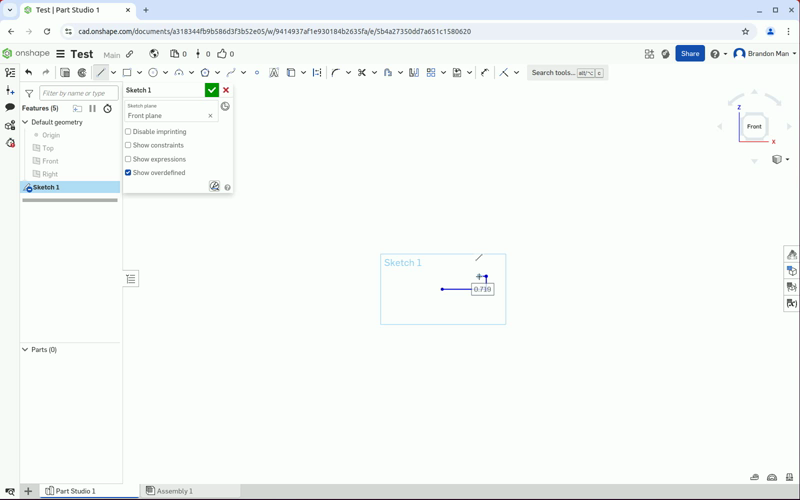
scroll(-6)
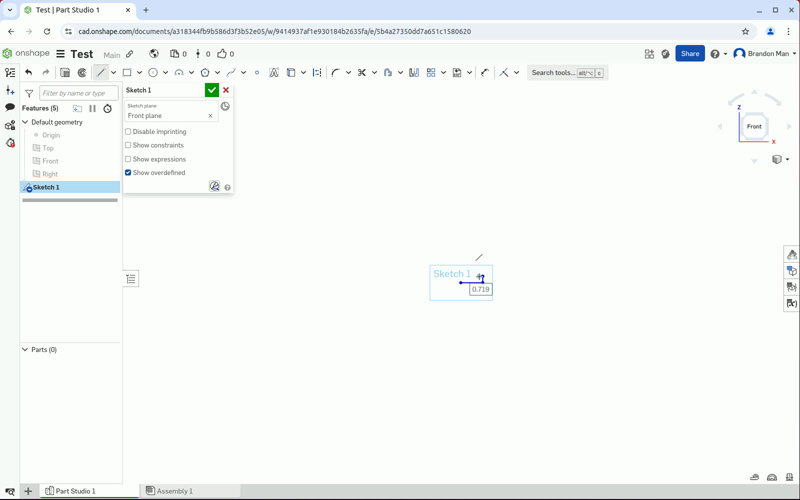
key_up(shift)
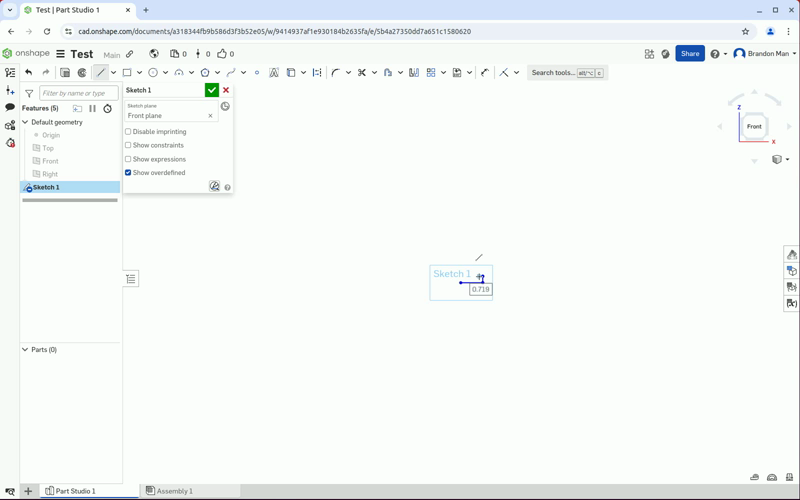
key_down(shift)
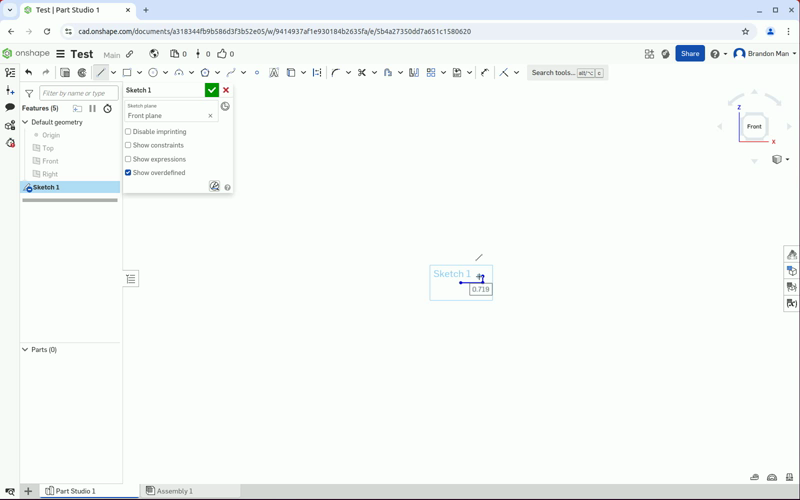
mouse_move(509, 276)
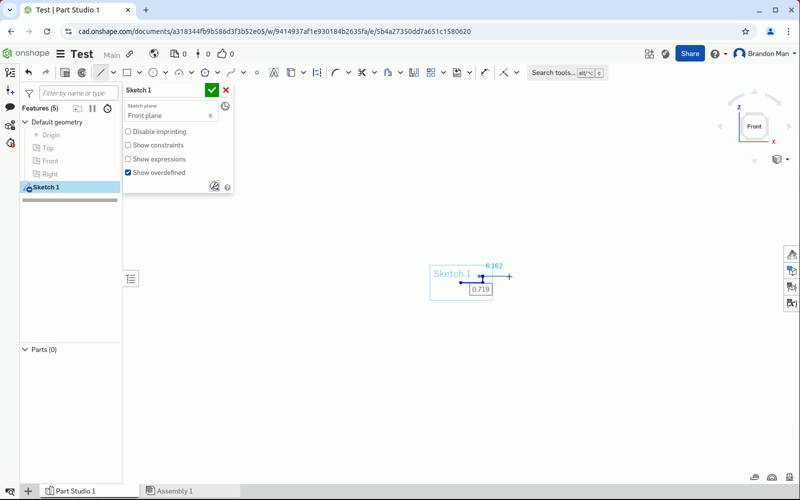
mouse_move(479, 281)
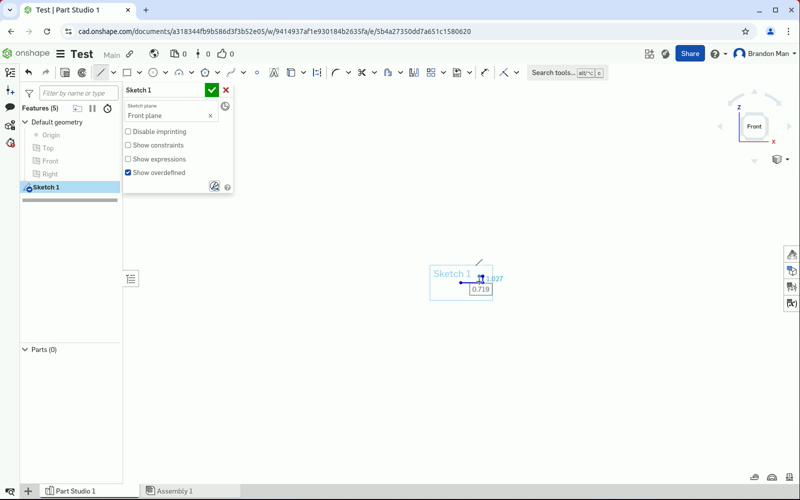
scroll(6)
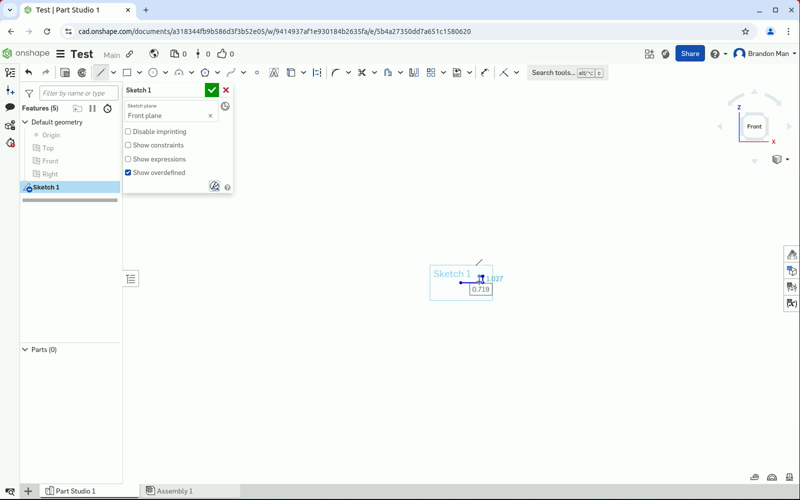
scroll(6)
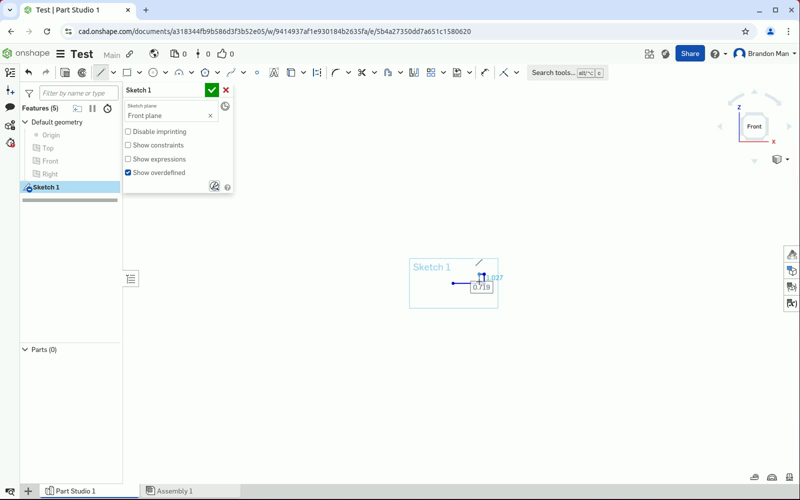
scroll(6)
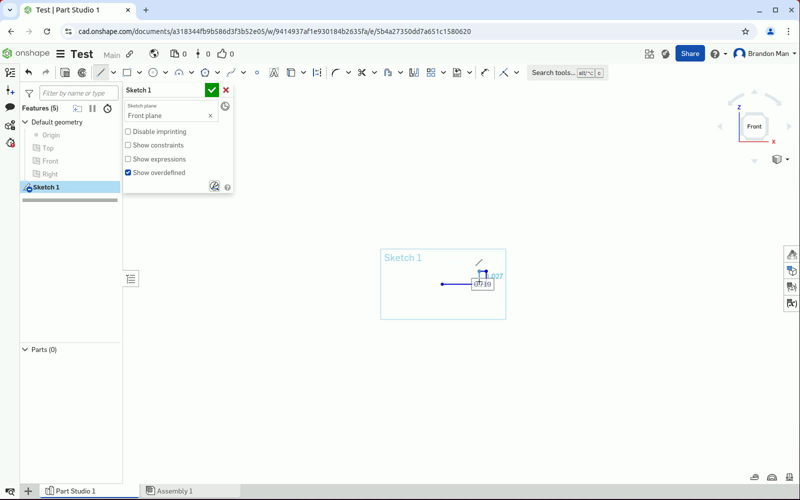
scroll(6)
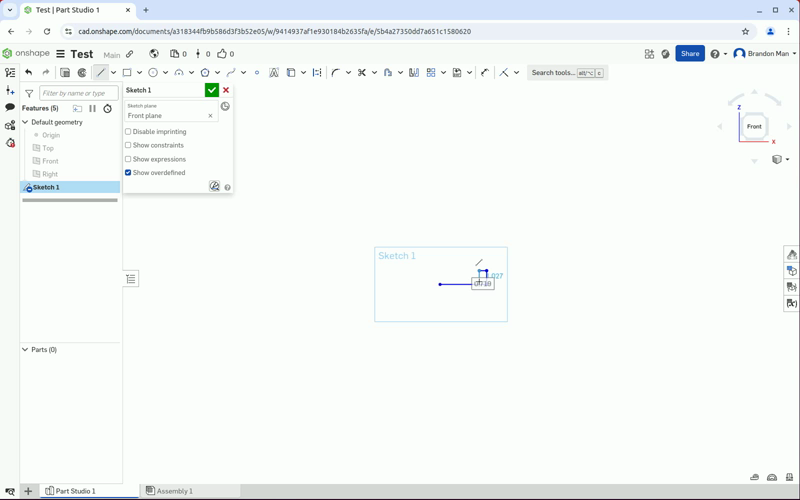
scroll(6)
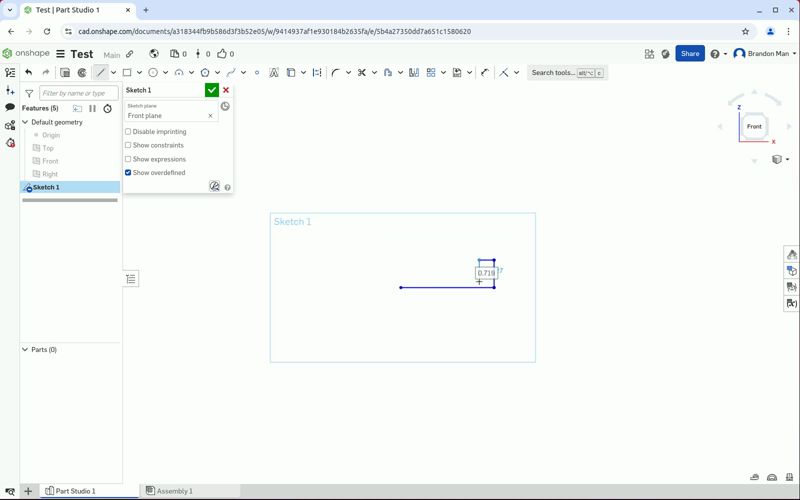
scroll(6)
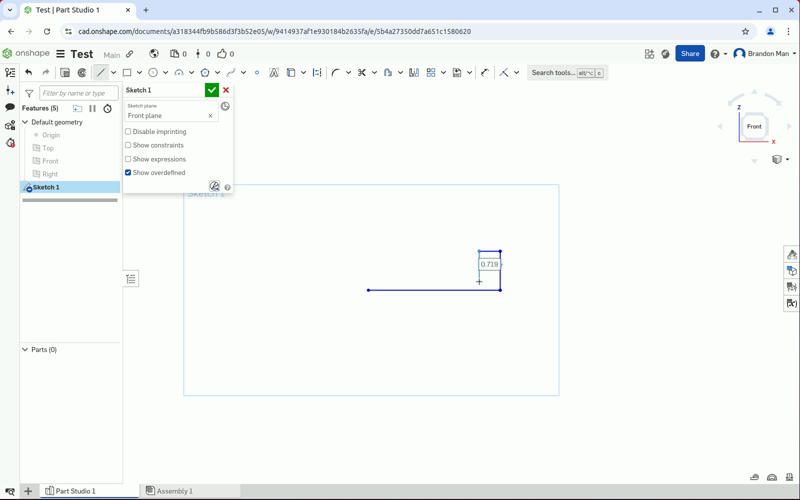
scroll(6)
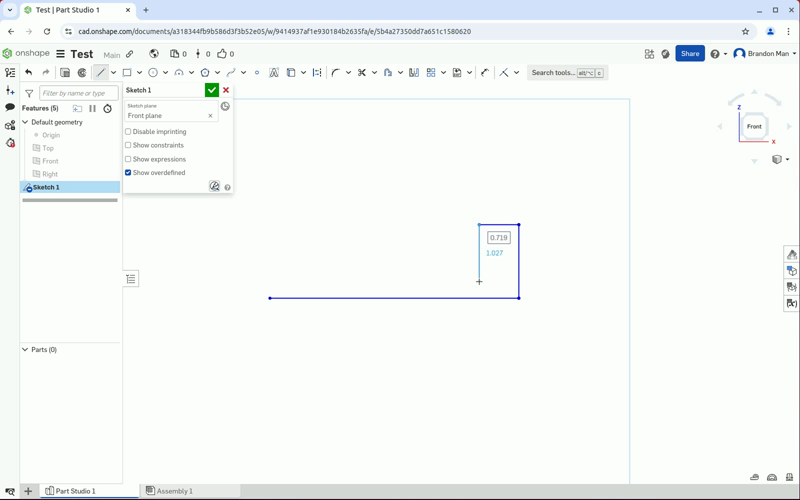
click(479, 281)
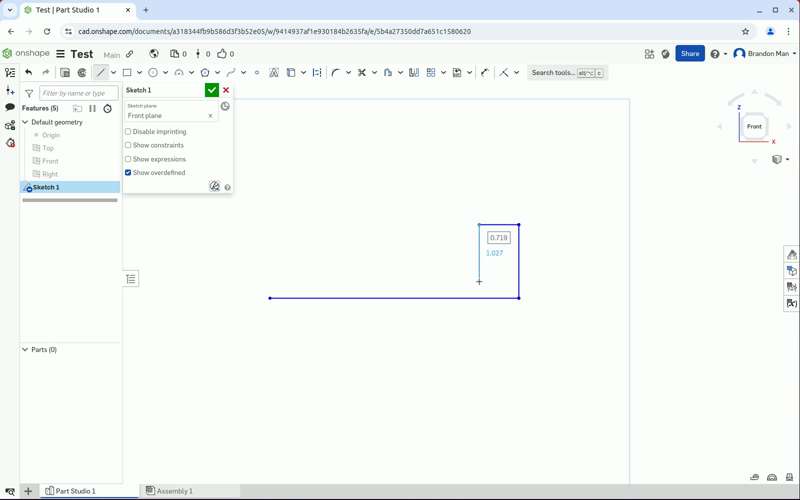
scroll(-6)
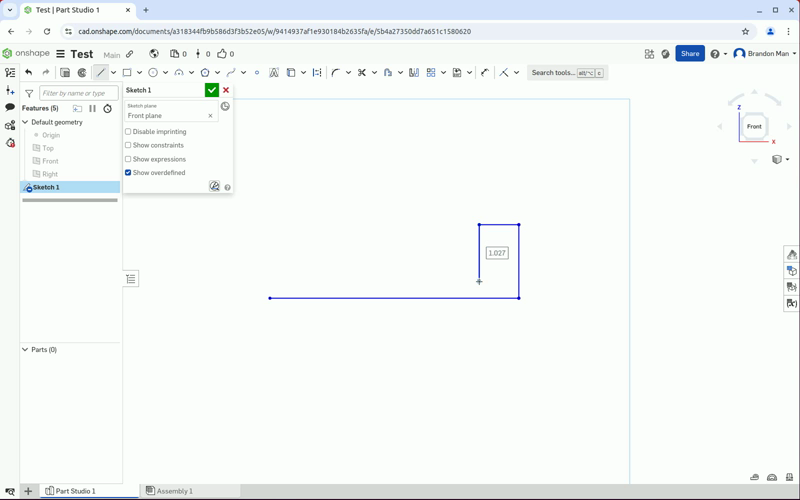
scroll(-6)
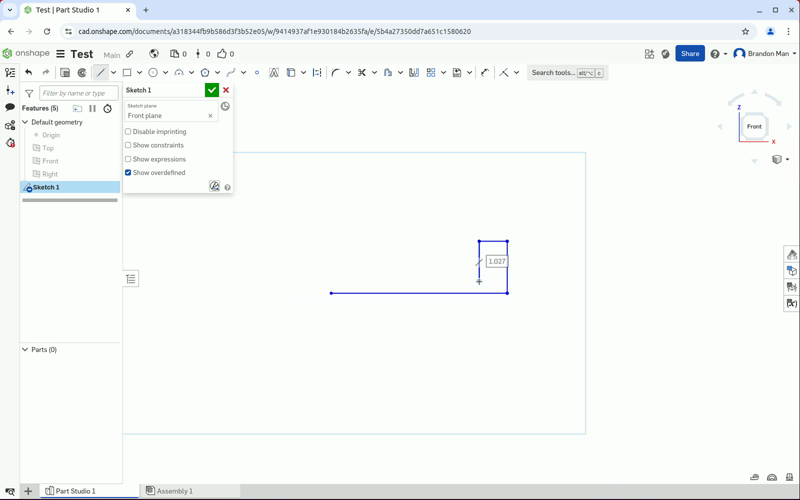
scroll(-6)
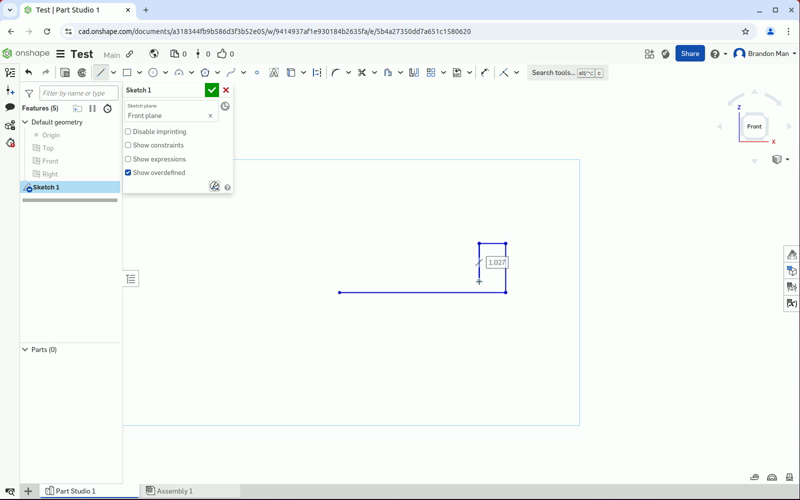
scroll(-6)
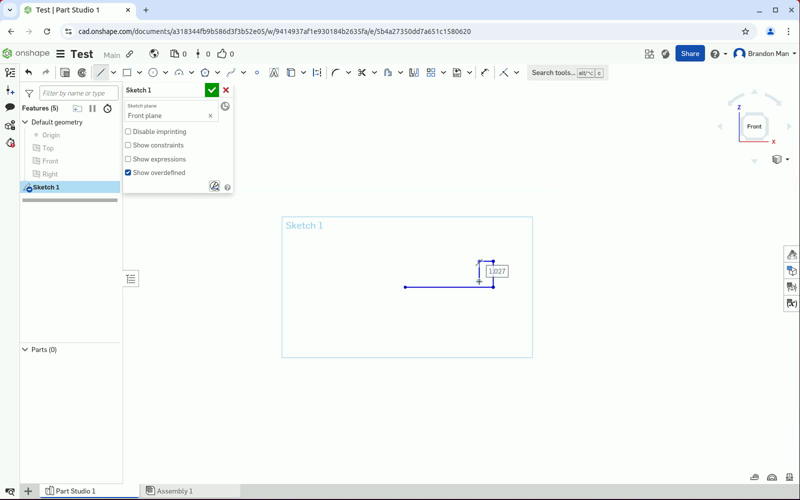
scroll(-6)
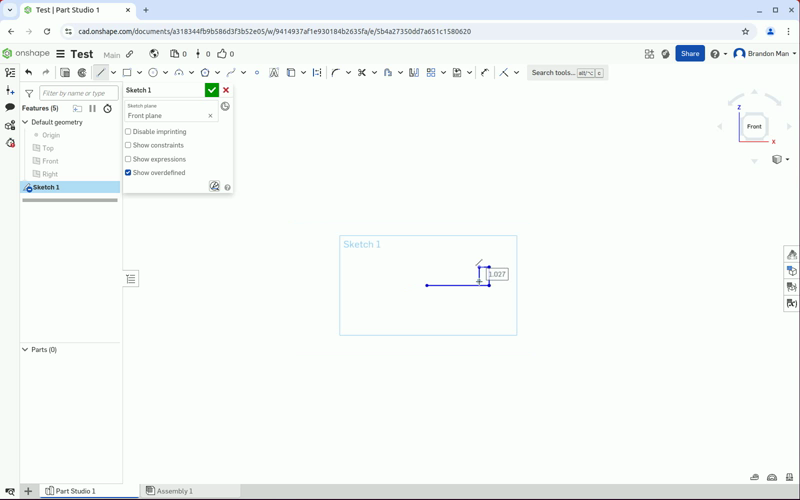
scroll(-6)
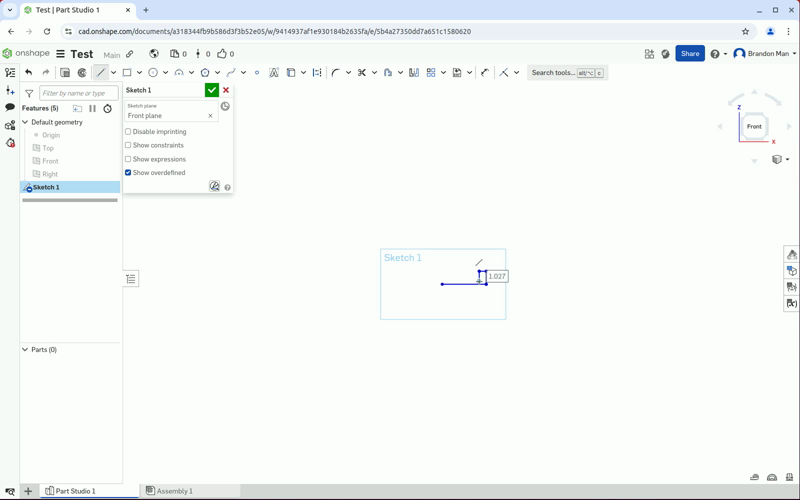
scroll(-6)
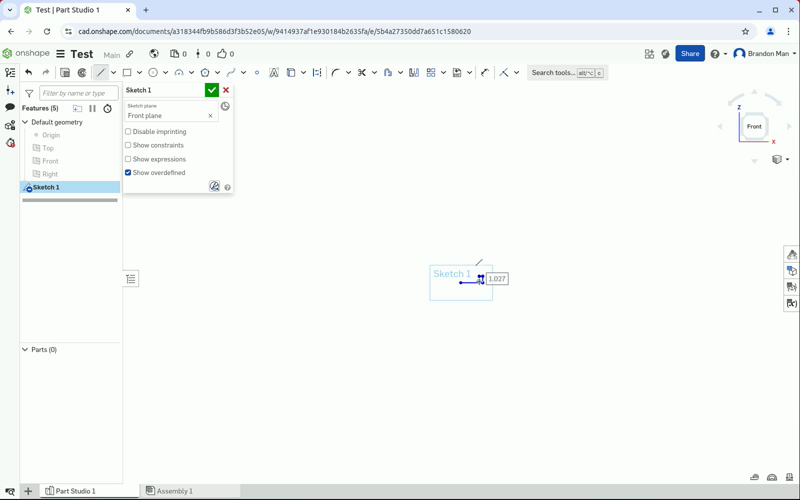
key_up(shift)
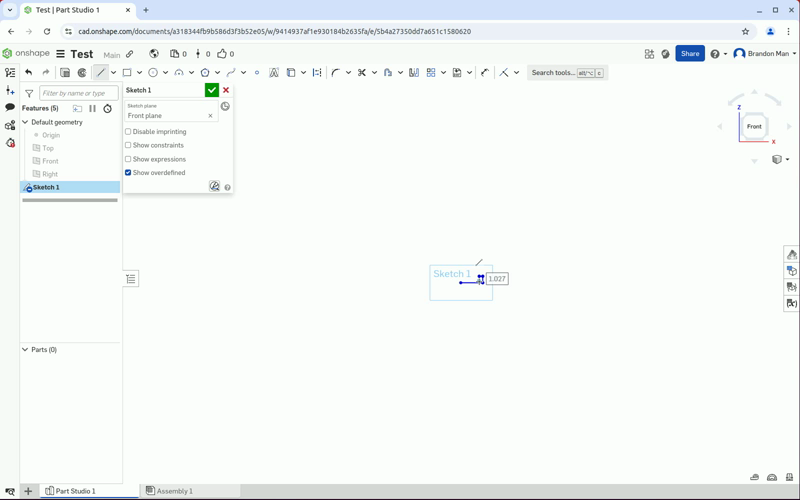
key_down(shift)
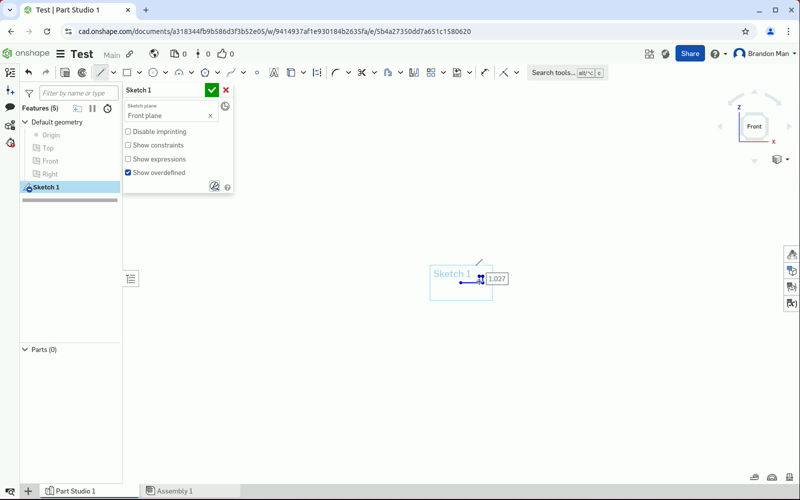
mouse_move(509, 281)
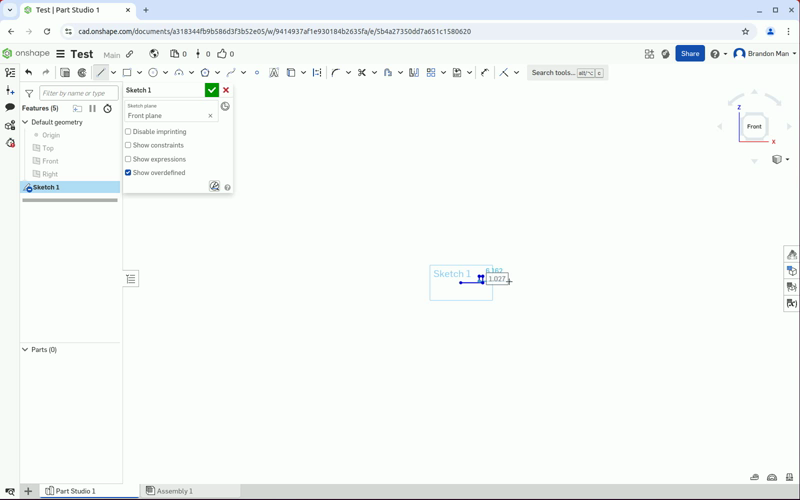
mouse_move(464, 281)
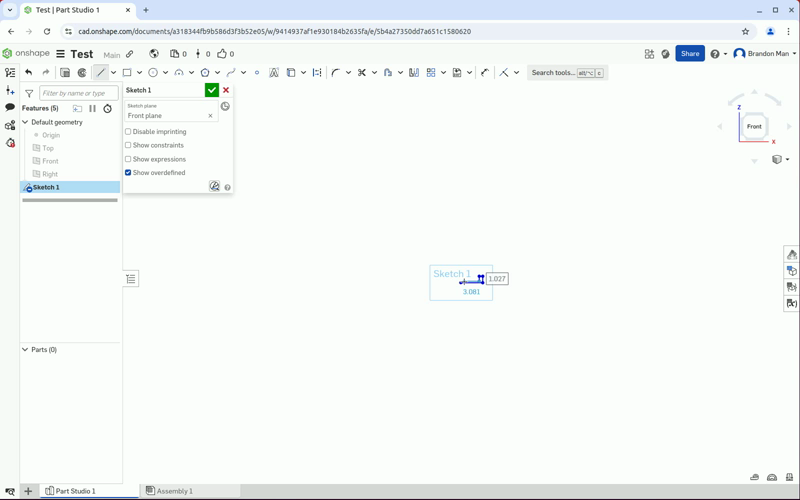
scroll(6)
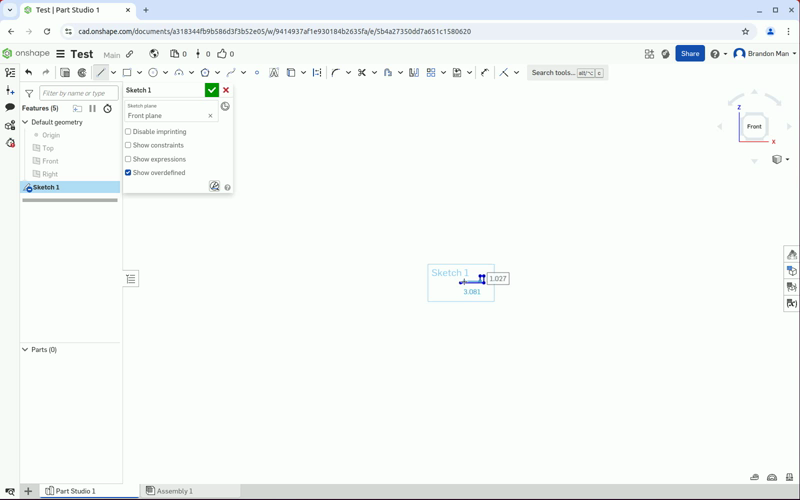
scroll(6)
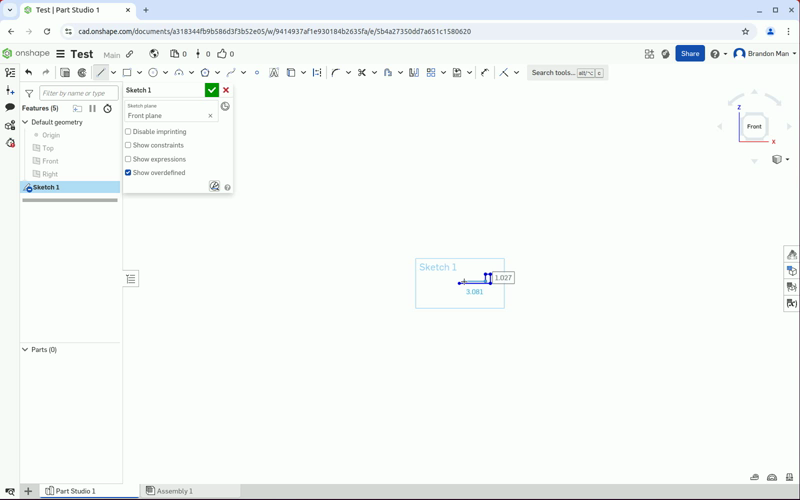
scroll(6)
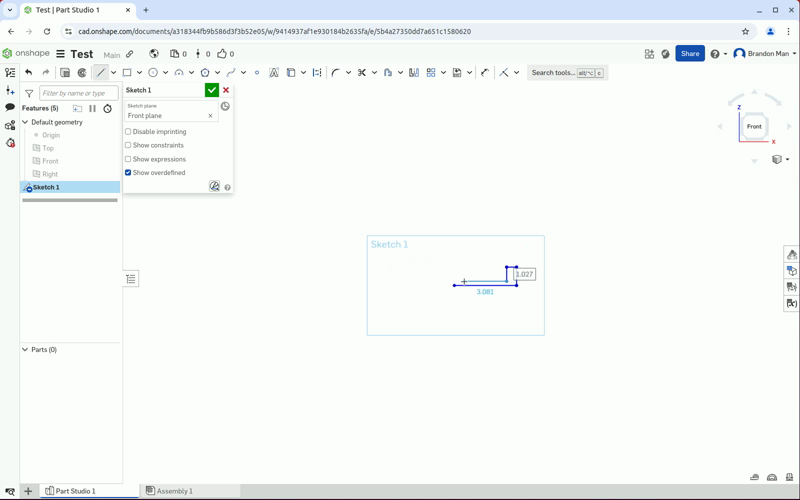
scroll(6)
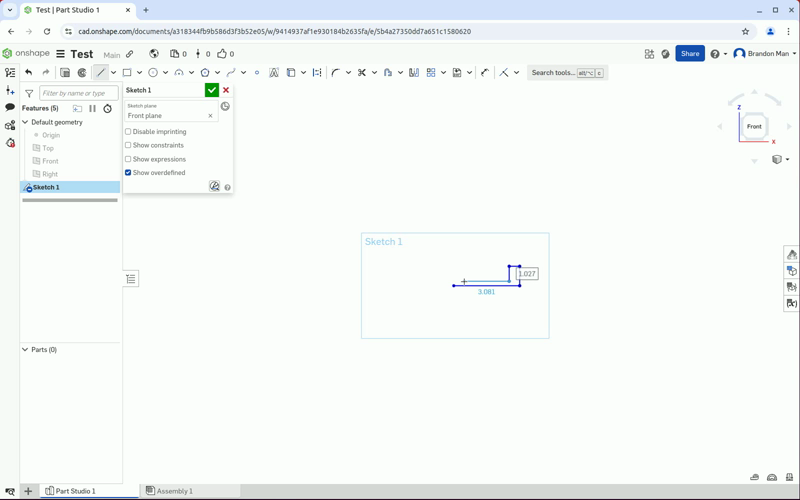
scroll(6)
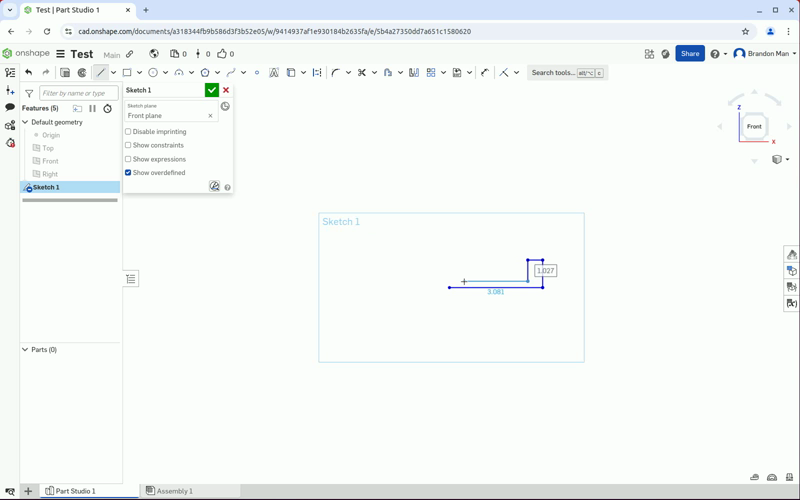
scroll(6)
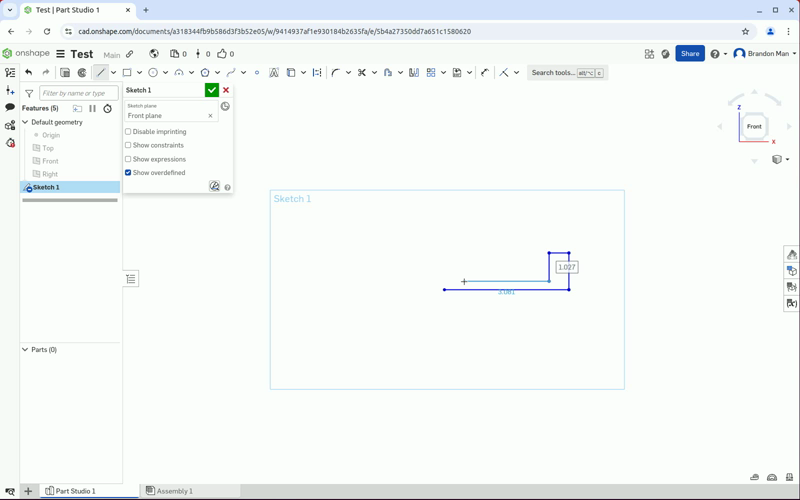
scroll(6)
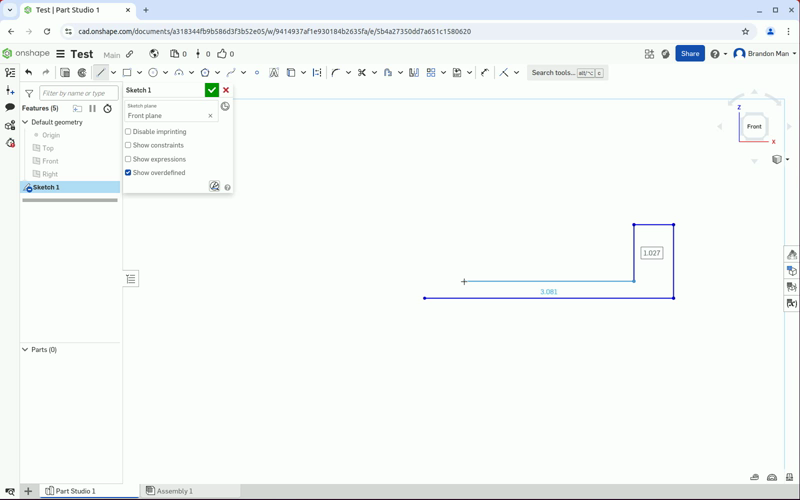
click(464, 281)
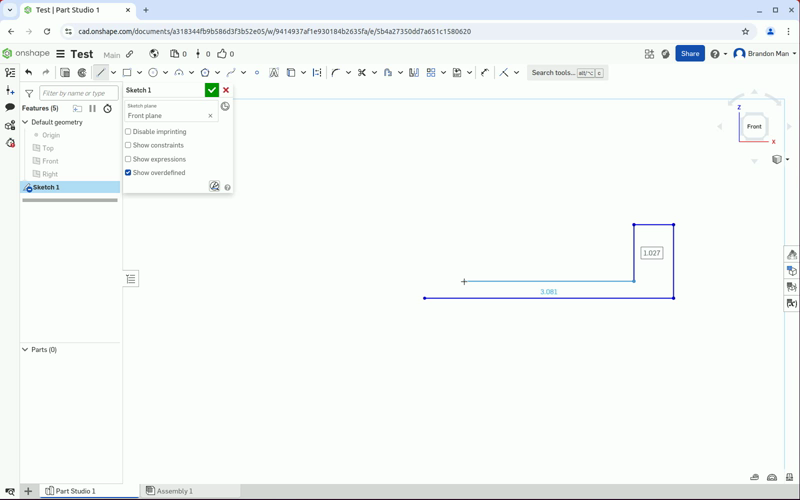
scroll(-6)
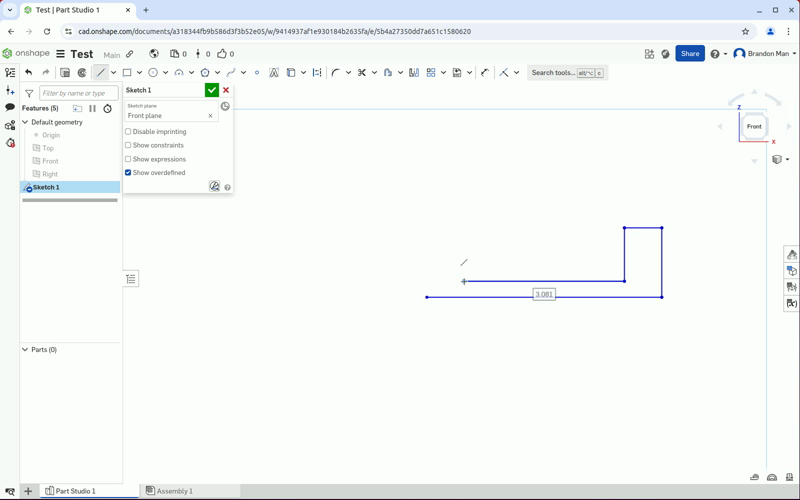
scroll(-6)
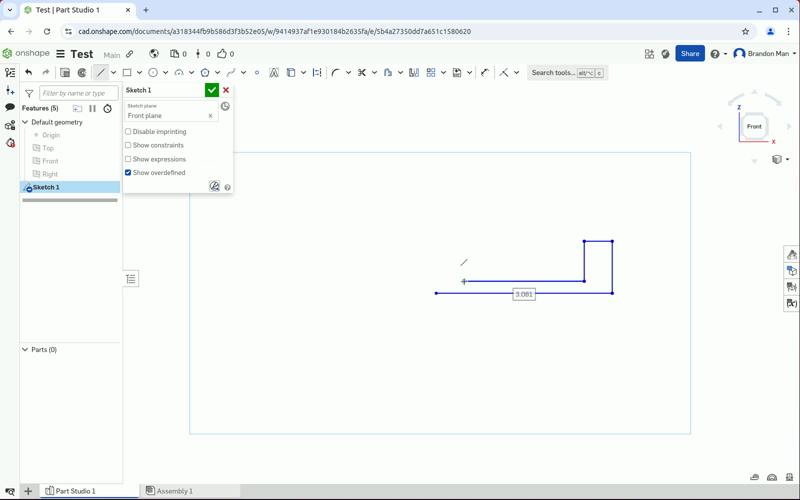
scroll(-6)
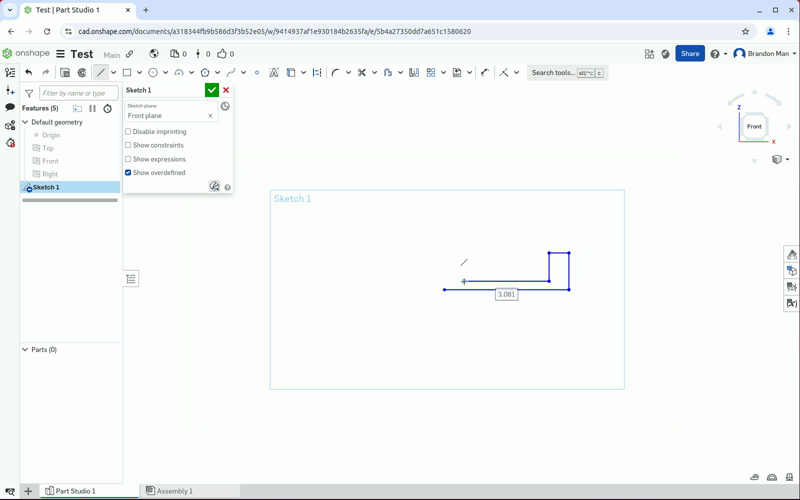
scroll(-6)
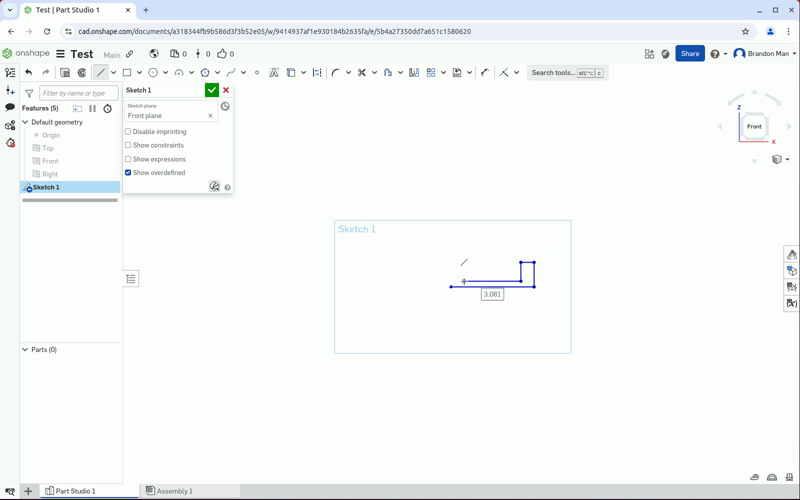
scroll(-6)
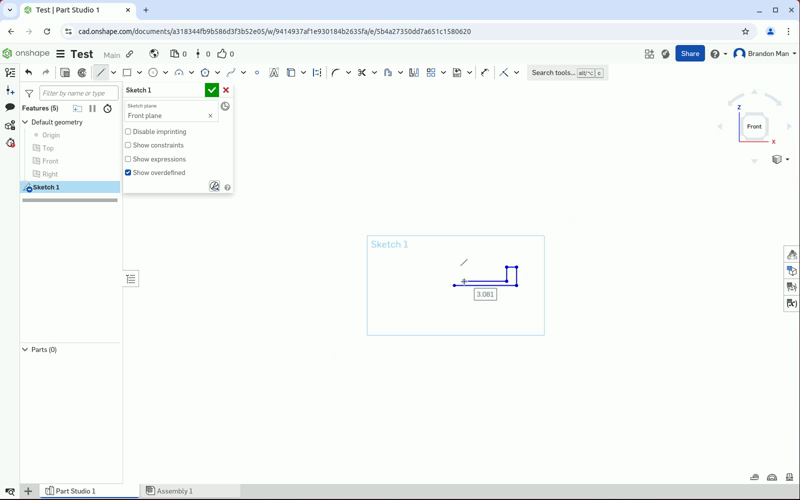
scroll(-6)
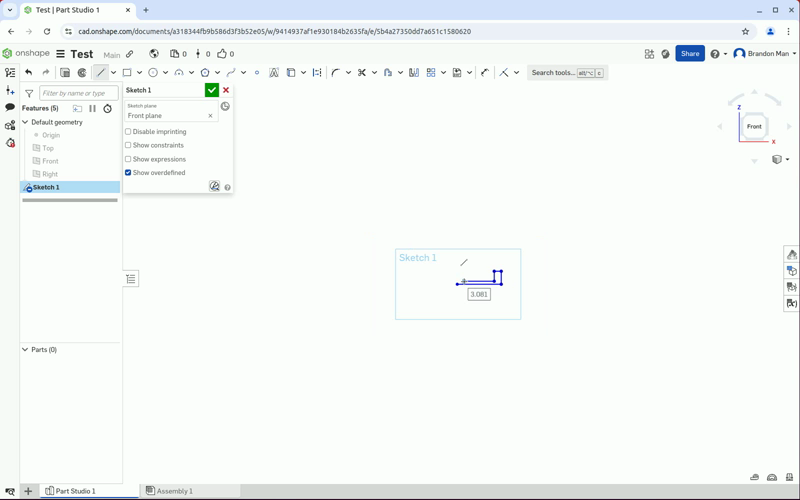
scroll(-6)
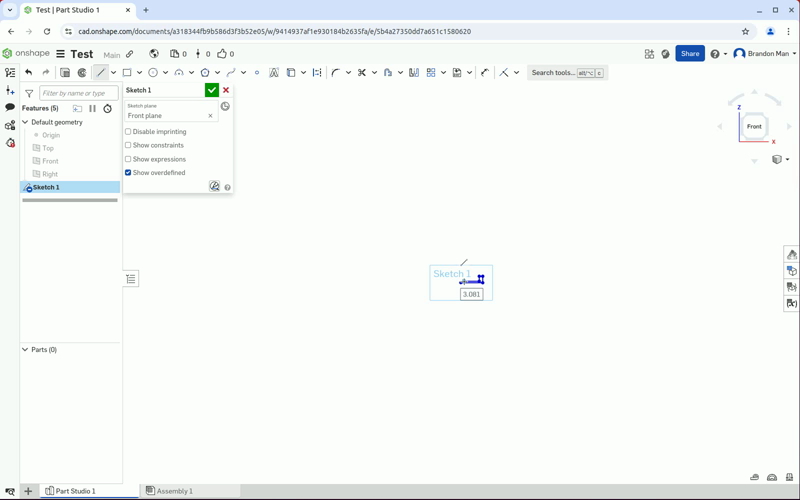
key_up(shift)
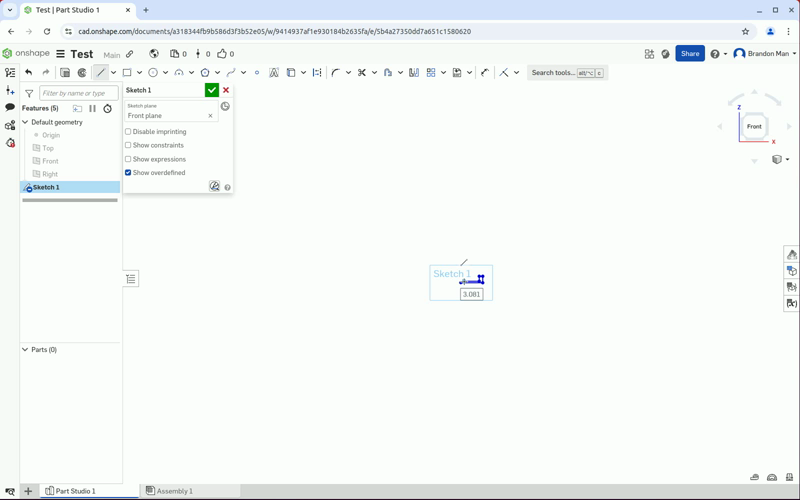
key_down(shift)
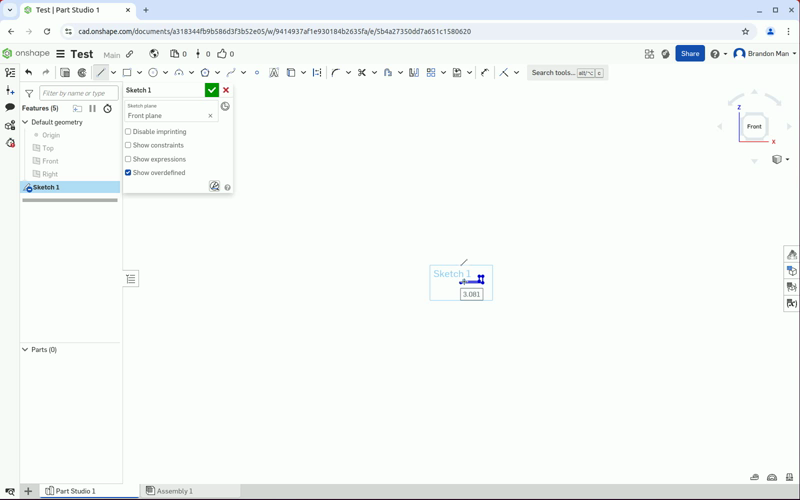
mouse_move(494, 281)
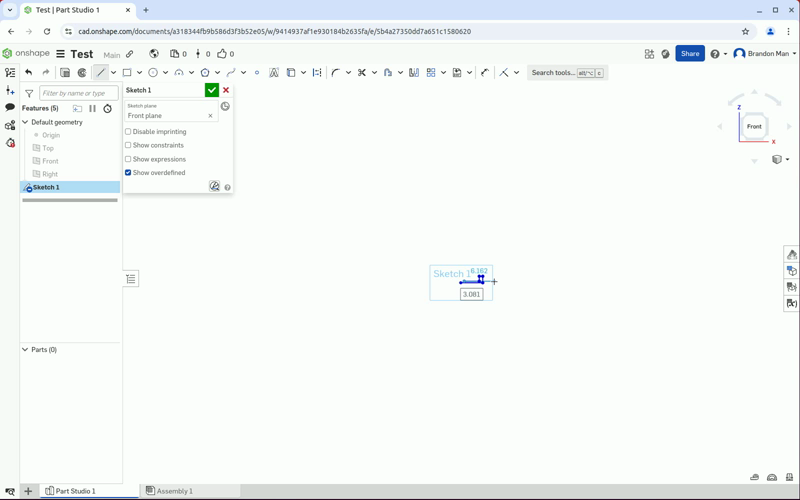
mouse_move(464, 276)
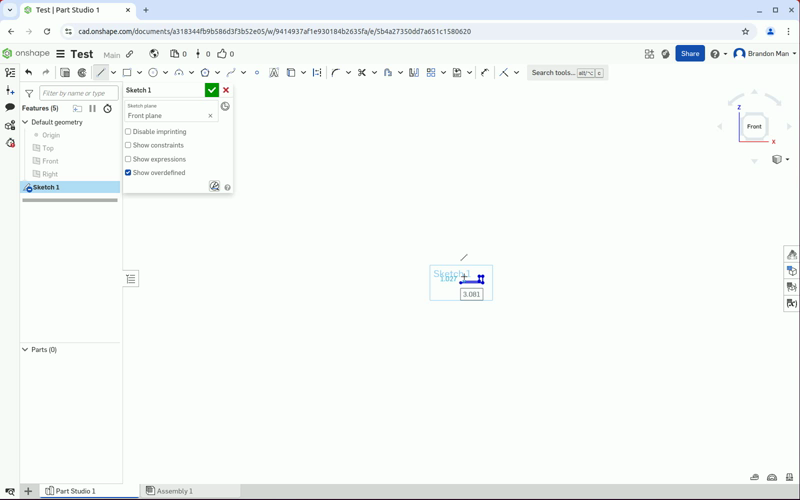
scroll(6)
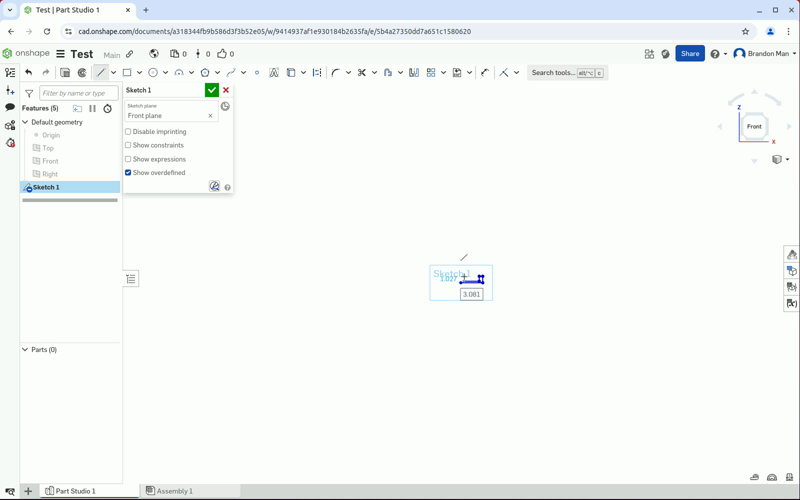
scroll(6)
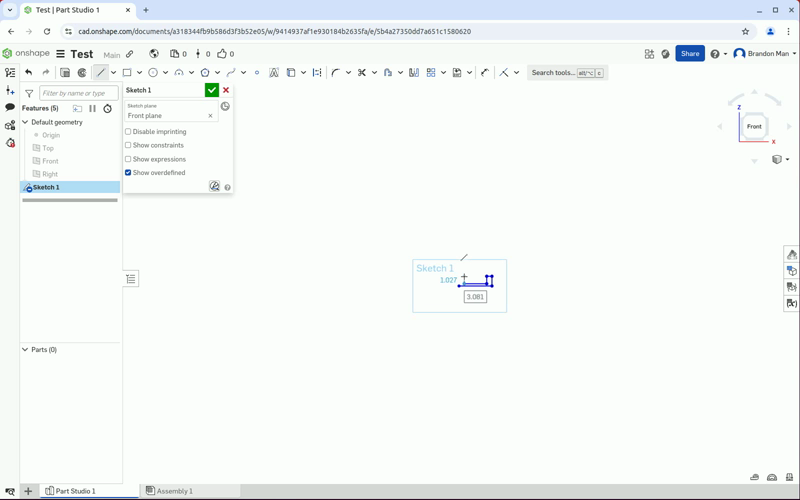
scroll(6)
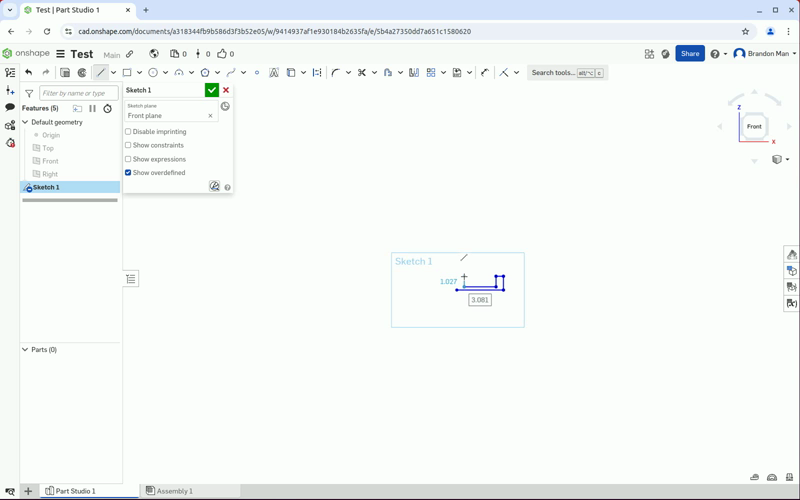
scroll(6)
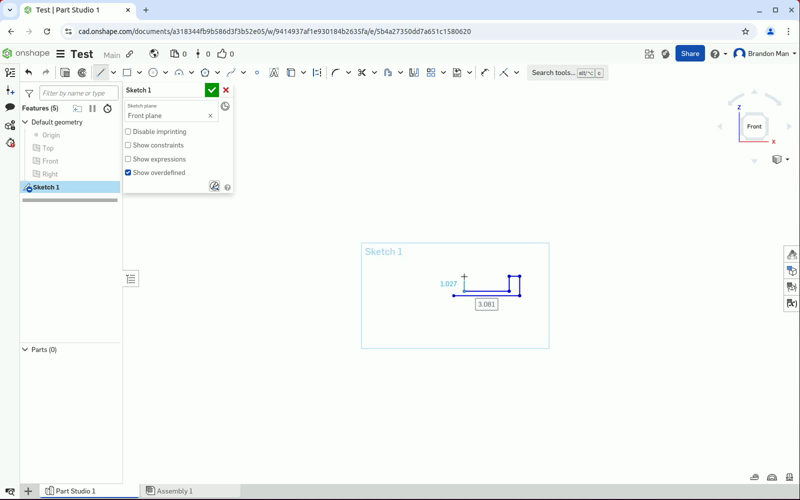
scroll(6)
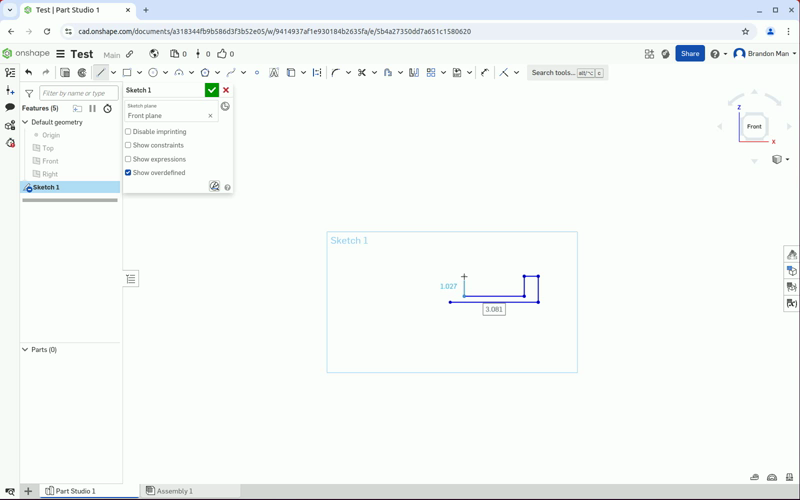
scroll(6)
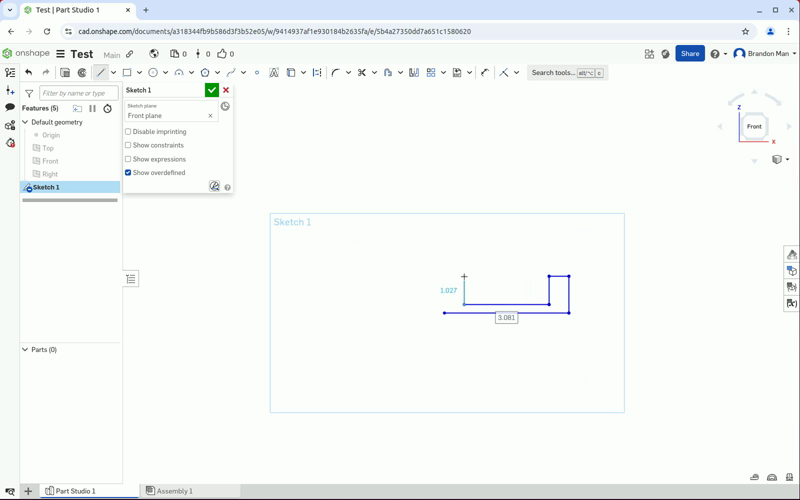
scroll(6)
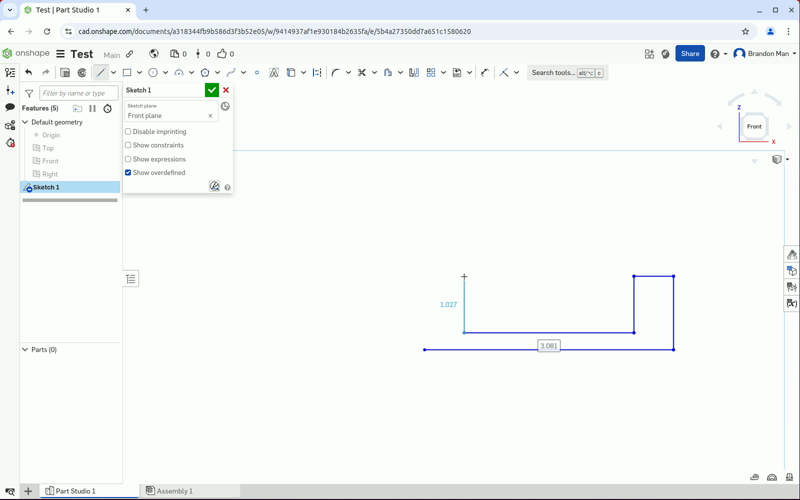
click(464, 276)
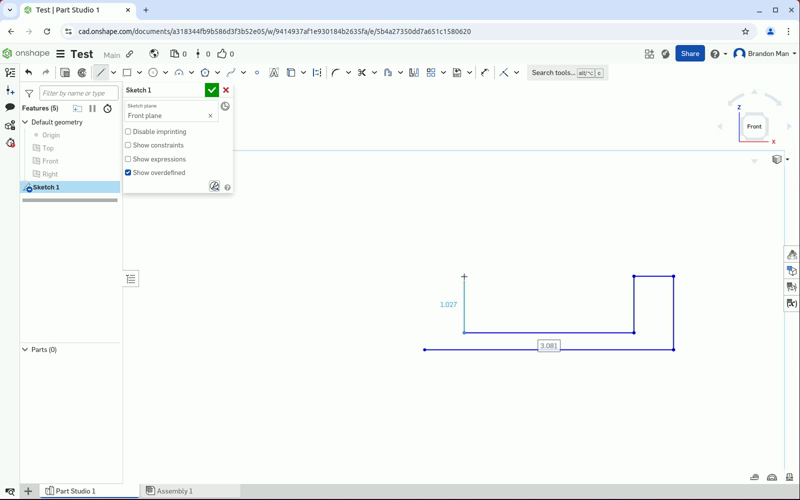
scroll(-6)
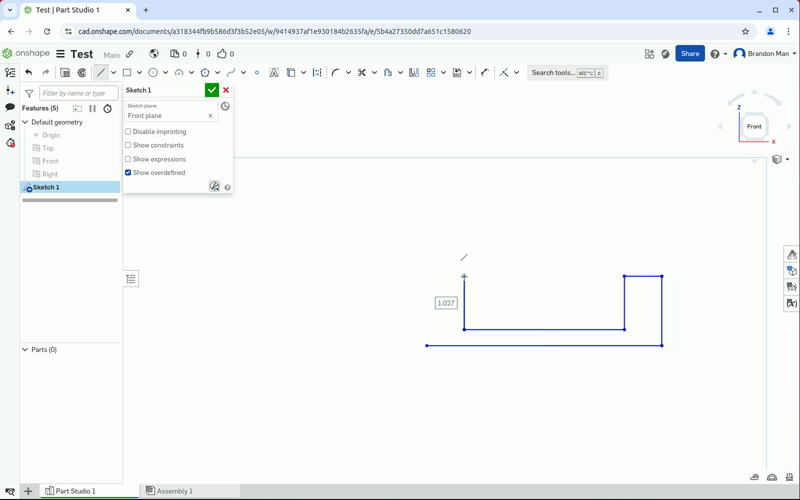
scroll(-6)
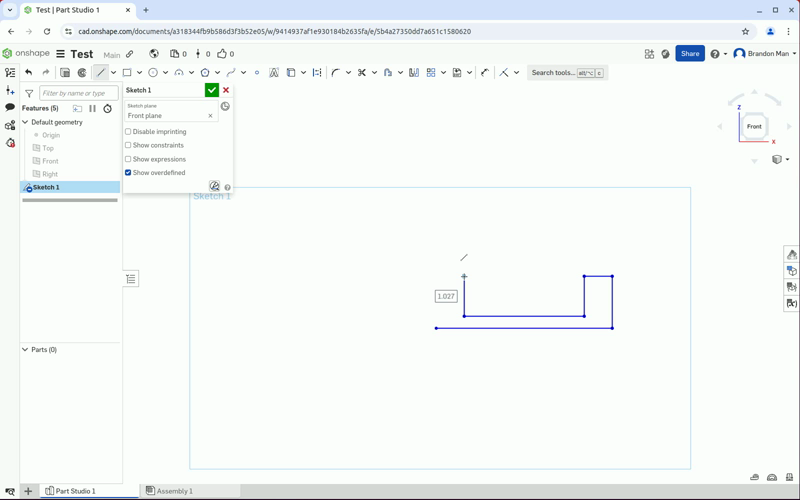
scroll(-6)
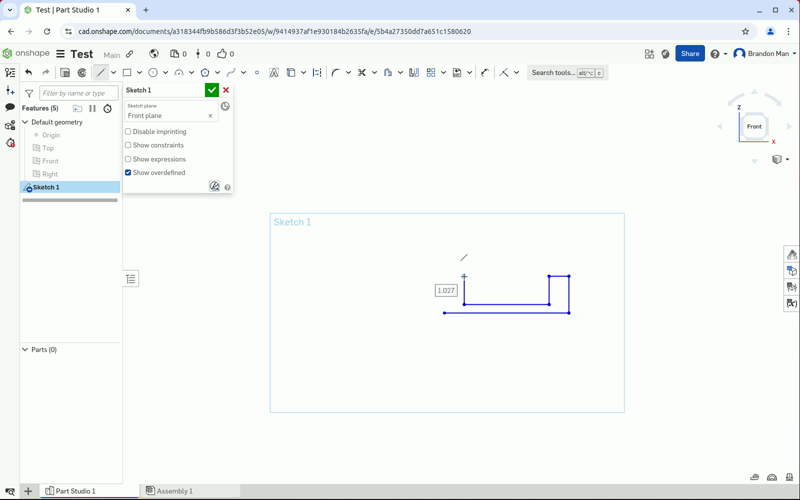
scroll(-6)
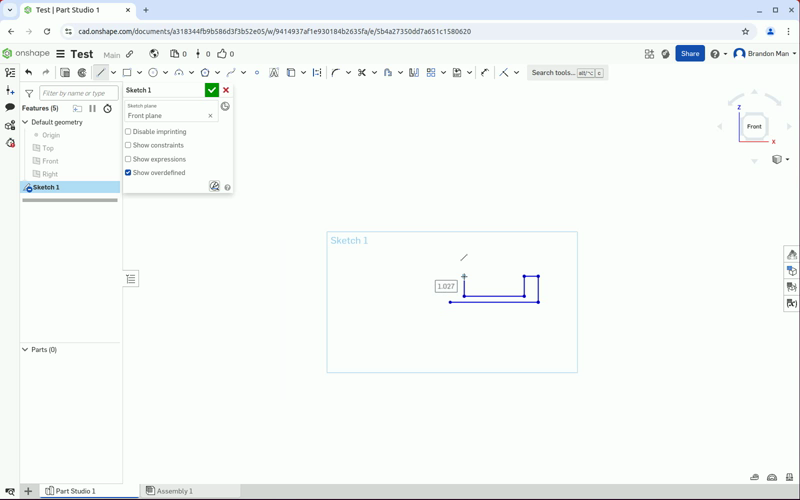
scroll(-6)
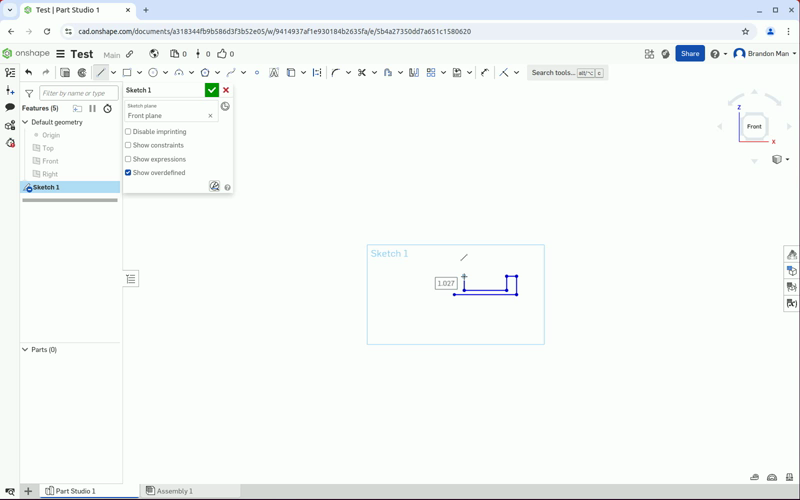
scroll(-6)
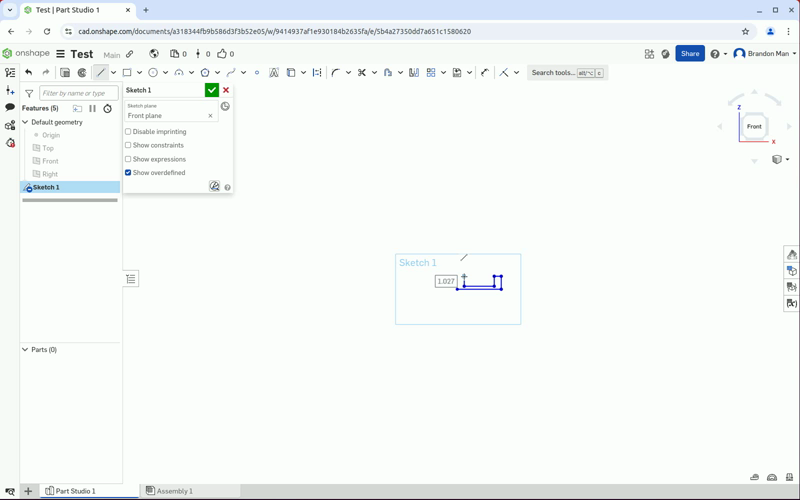
scroll(-6)
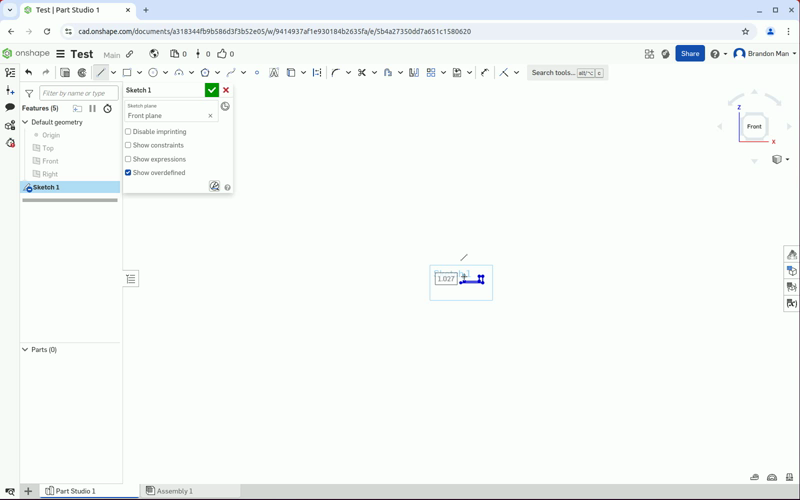
key_up(shift)
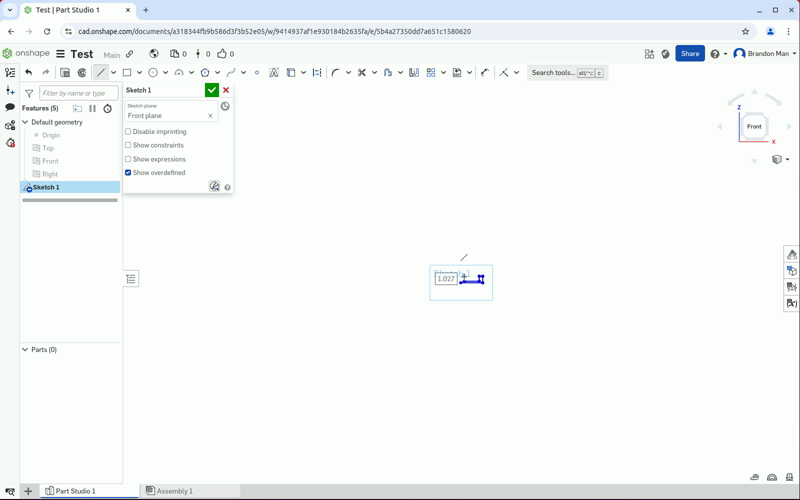
key_down(shift)
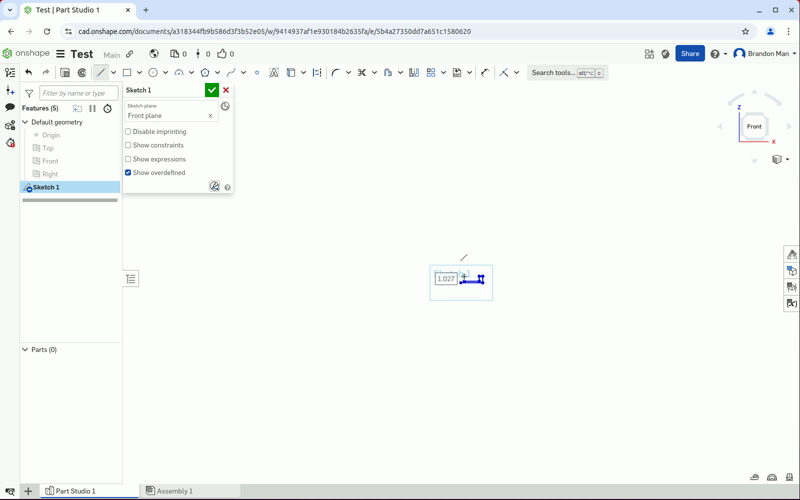
mouse_move(494, 276)
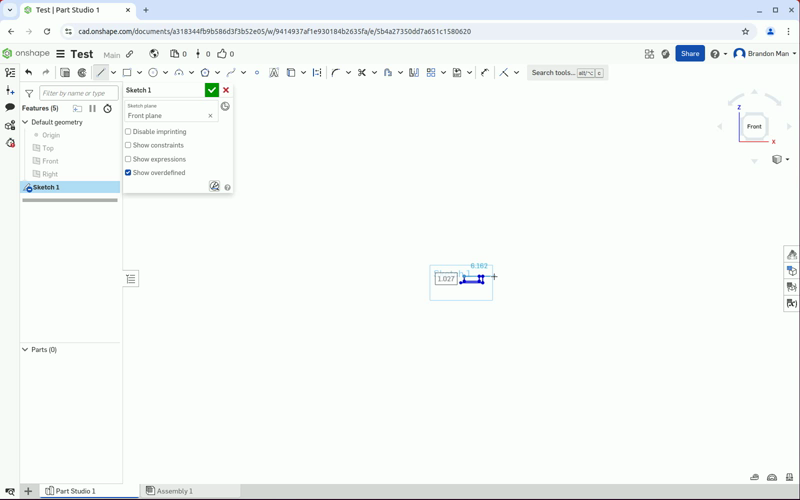
mouse_move(460, 276)
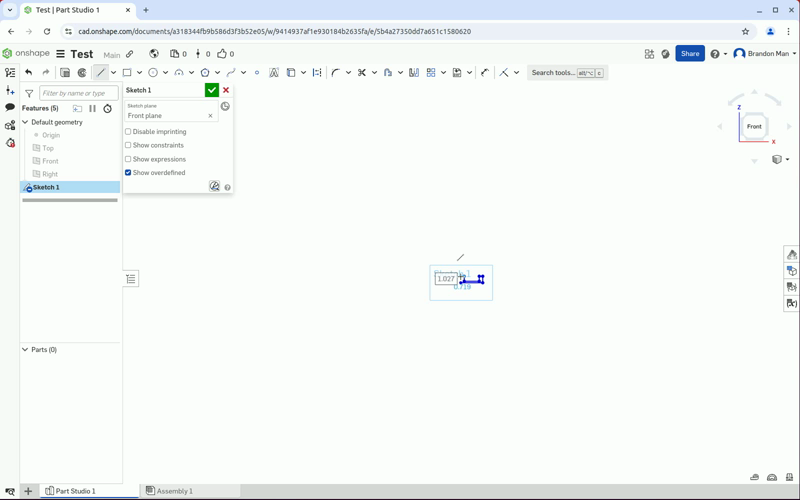
scroll(6)
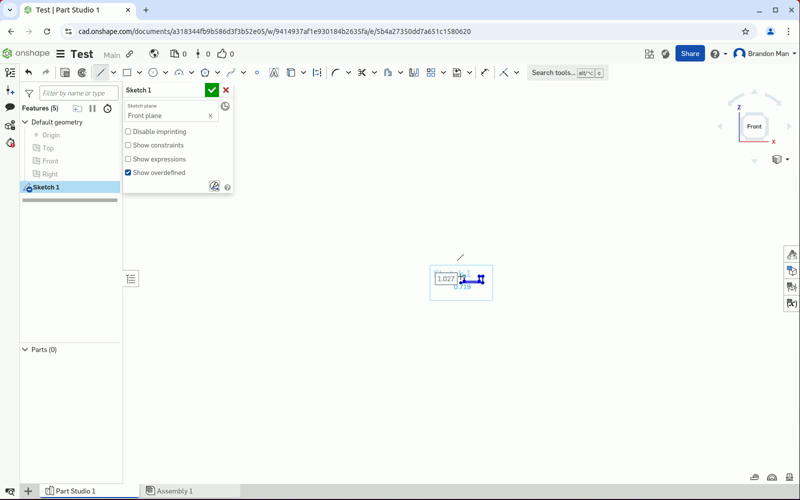
scroll(6)
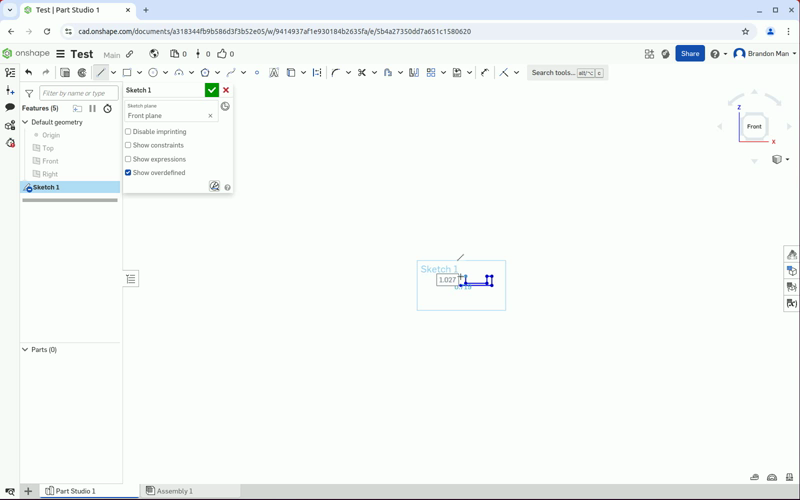
scroll(6)
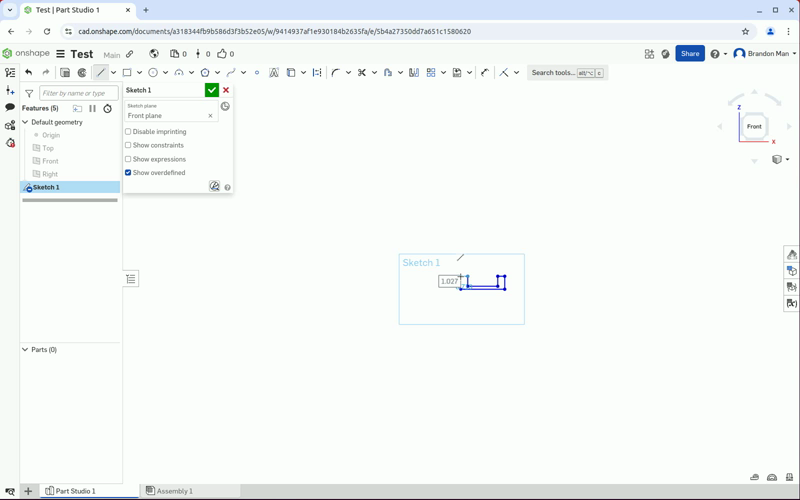
scroll(6)
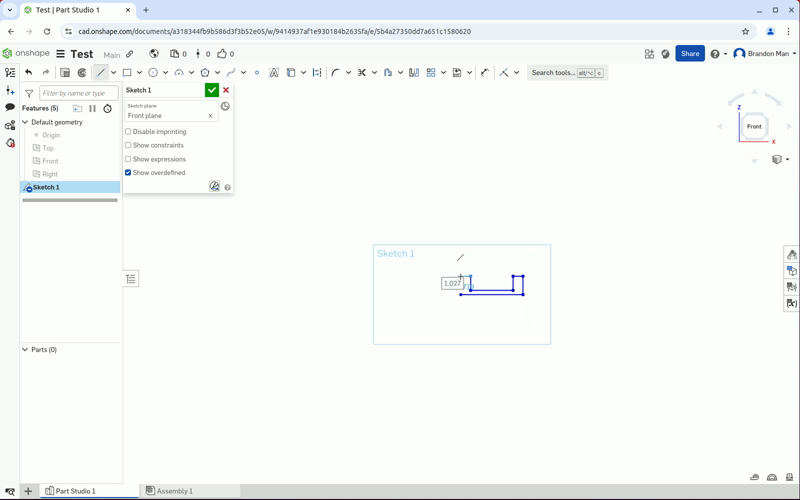
scroll(6)
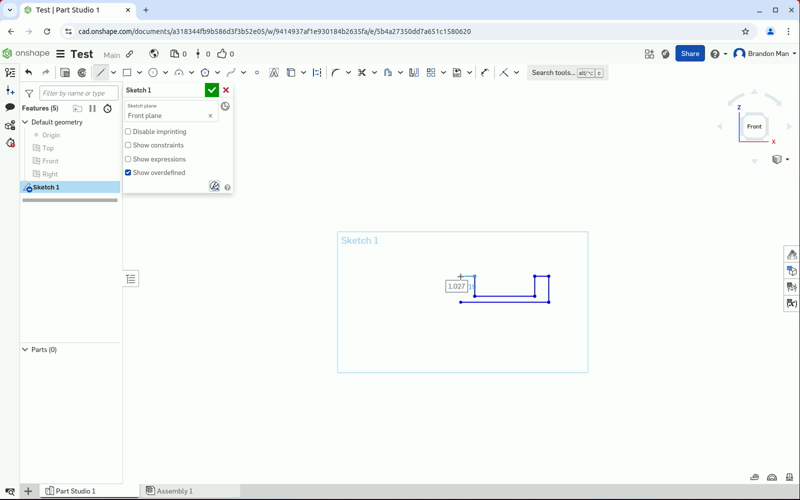
scroll(6)
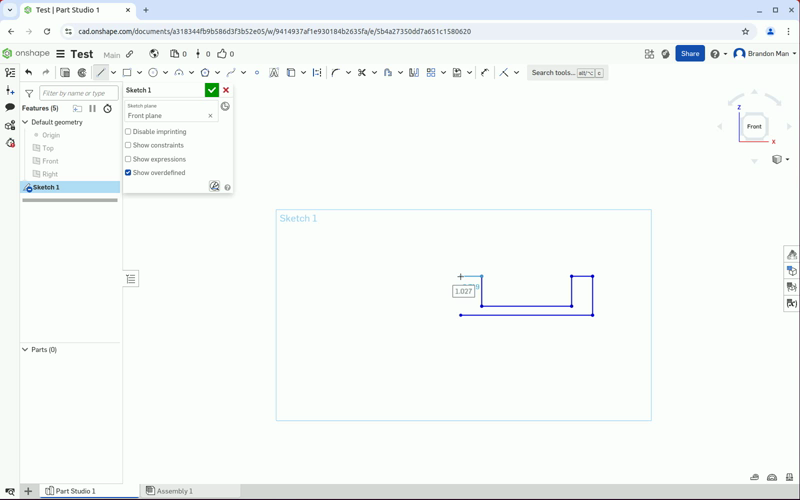
scroll(6)
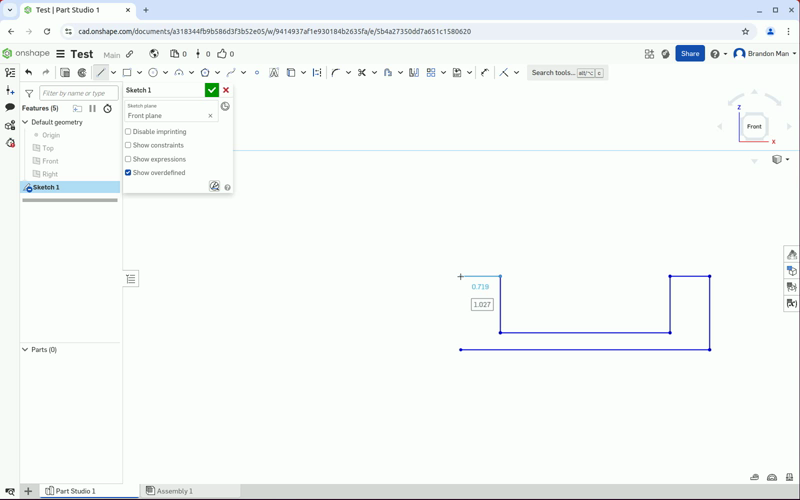
click(460, 276)
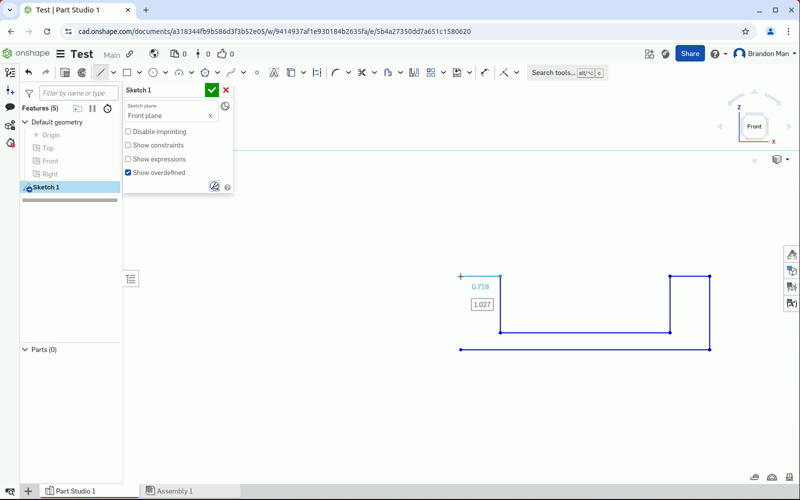
scroll(-6)
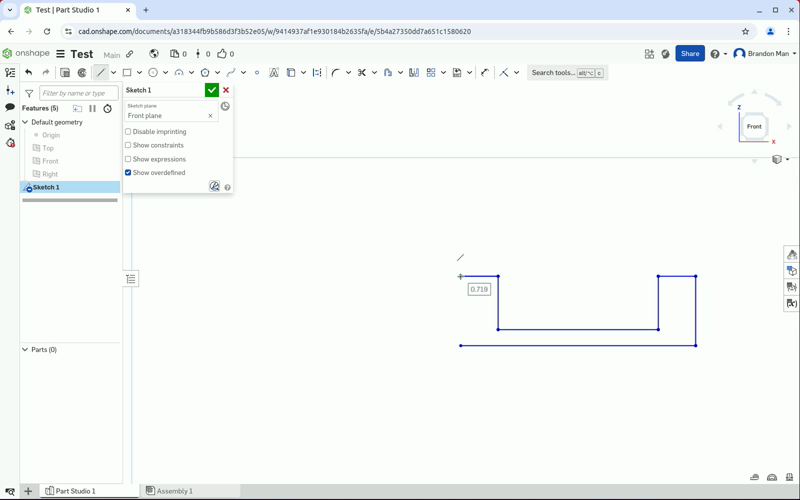
scroll(-6)
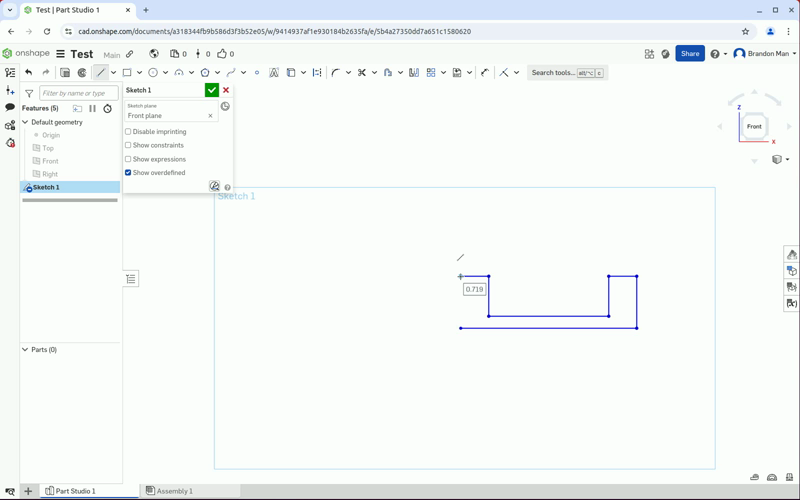
scroll(-6)
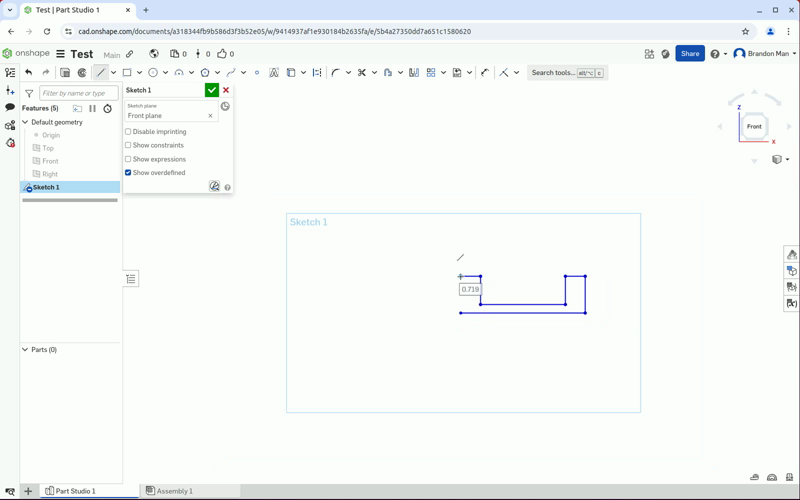
scroll(-6)
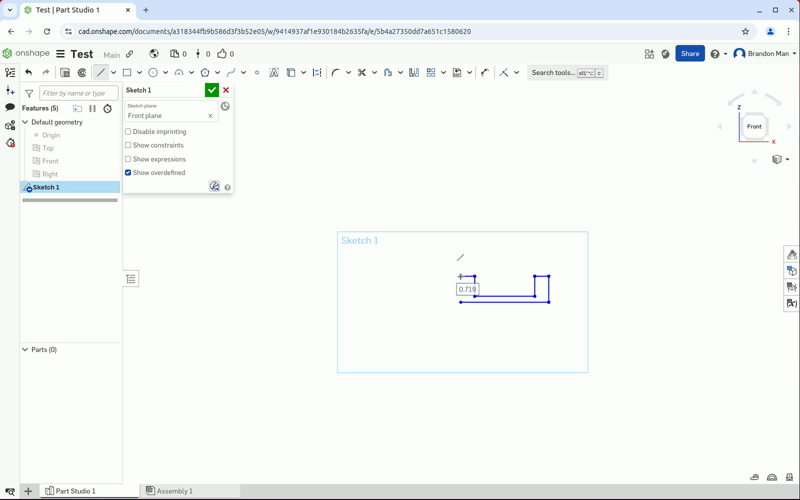
scroll(-6)
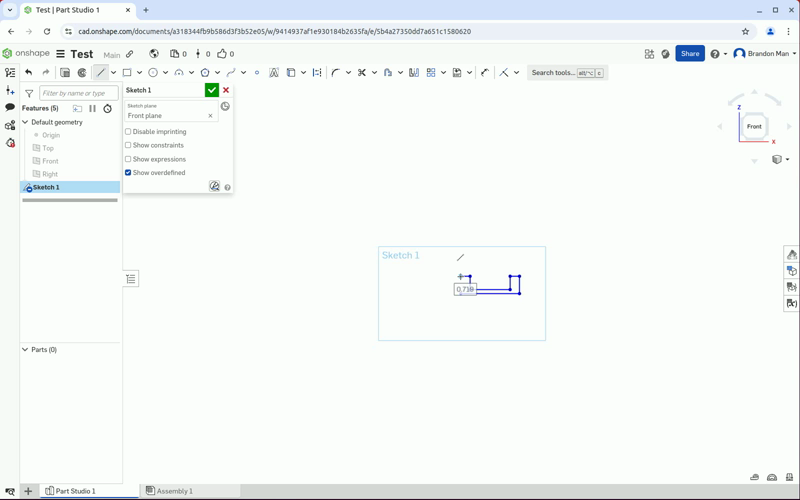
scroll(-6)
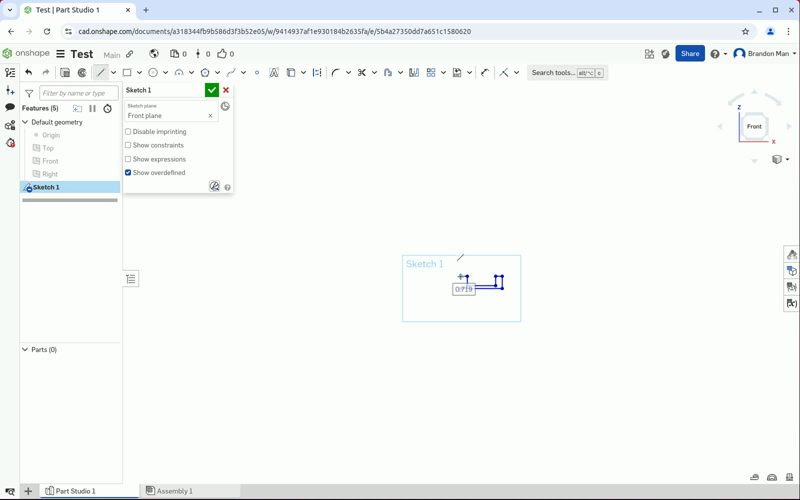
scroll(-6)
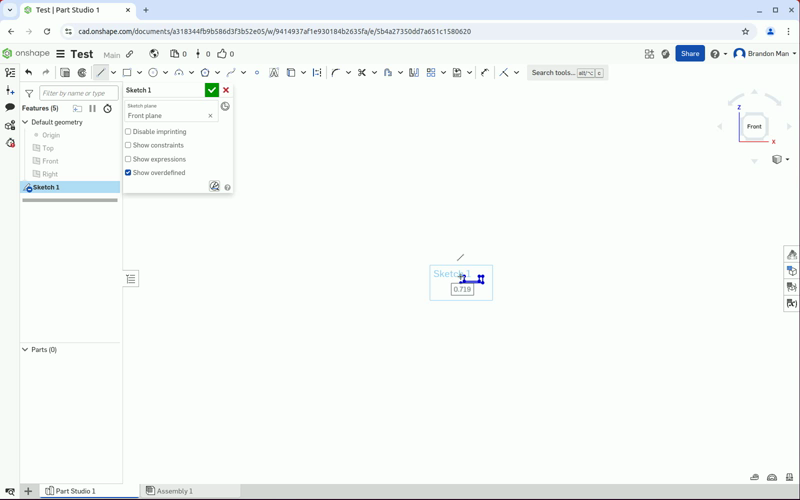
key_up(shift)
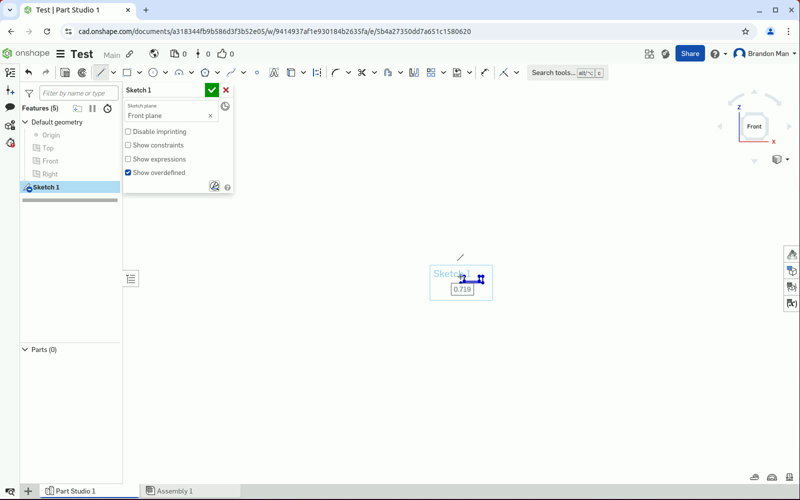
mouse_move(490, 276)
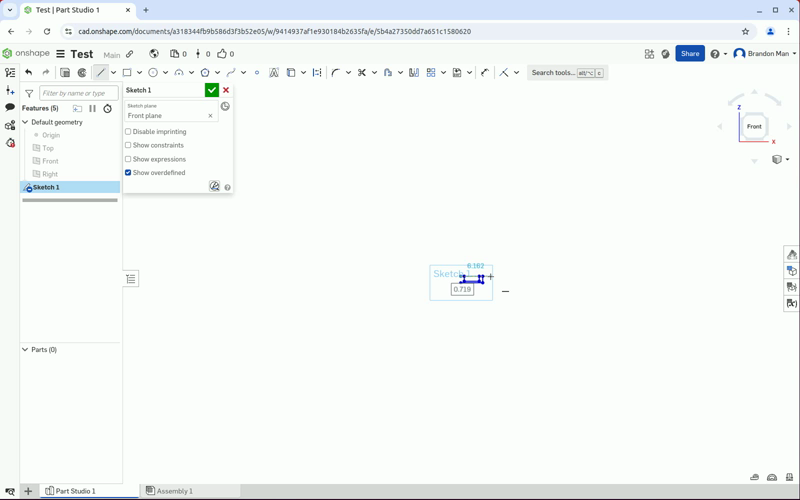
key_down(shift)
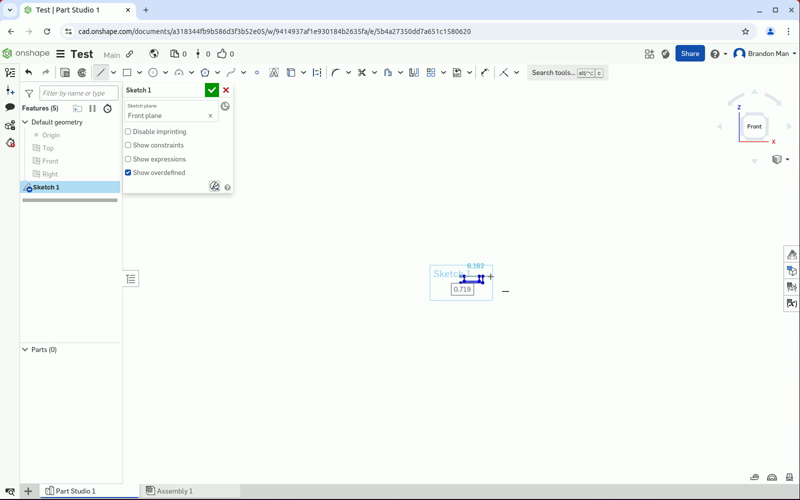
mouse_move(460, 282)
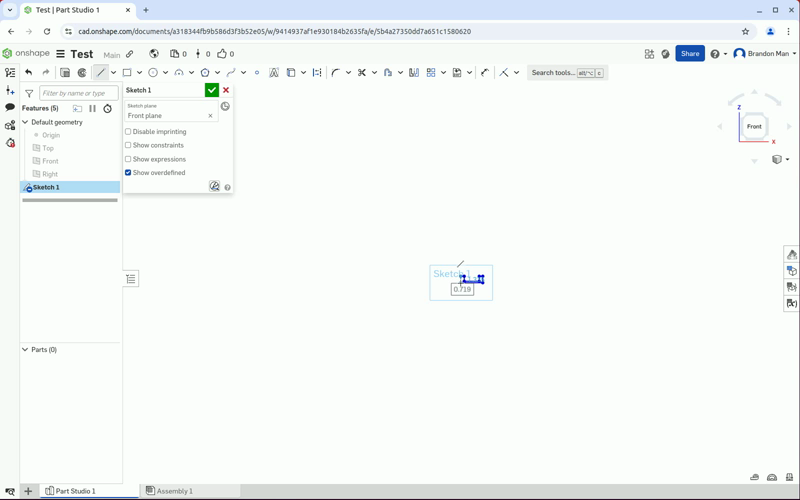
scroll(6)
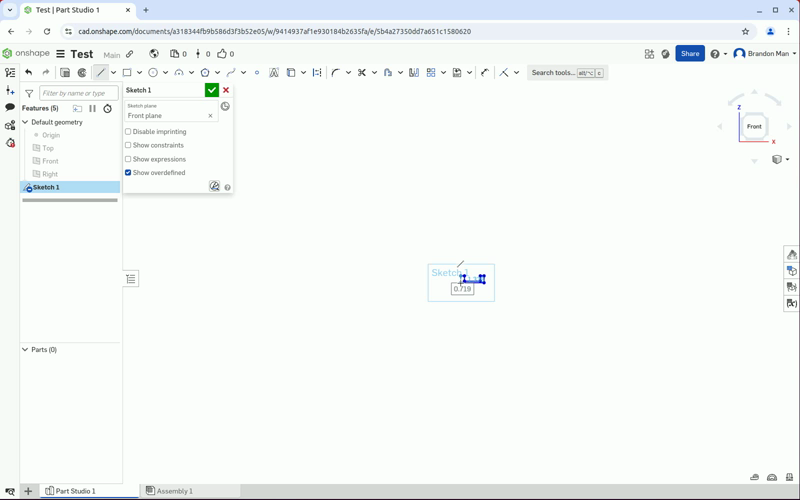
scroll(6)
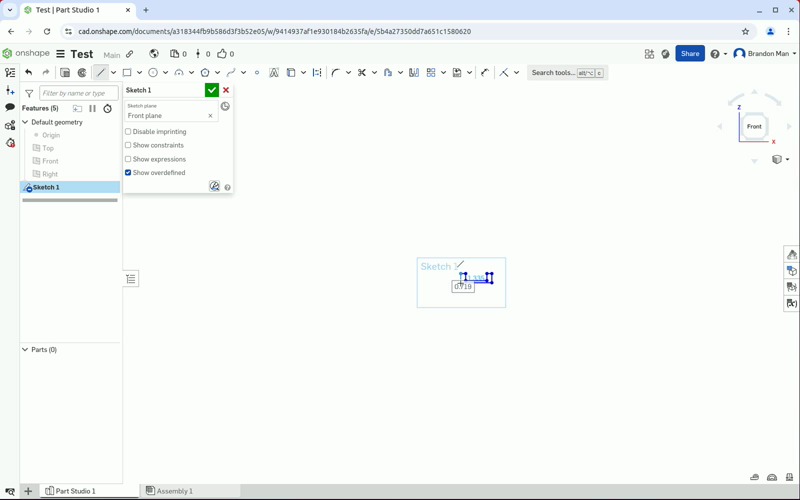
scroll(6)
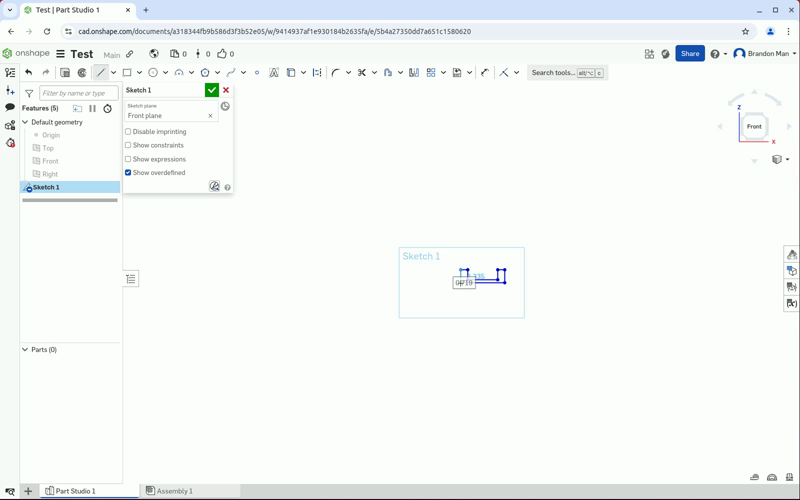
scroll(6)
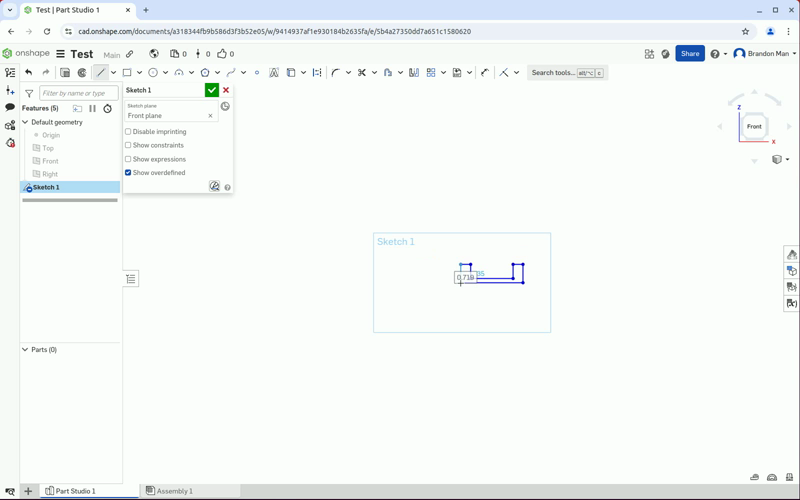
scroll(6)
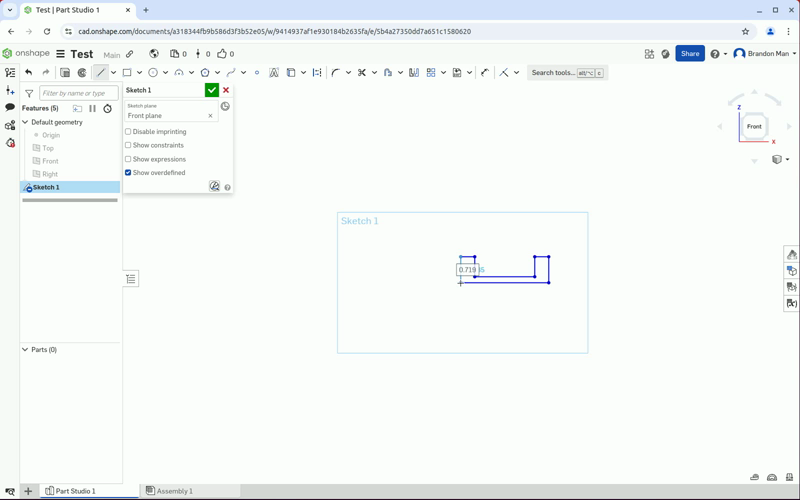
scroll(6)
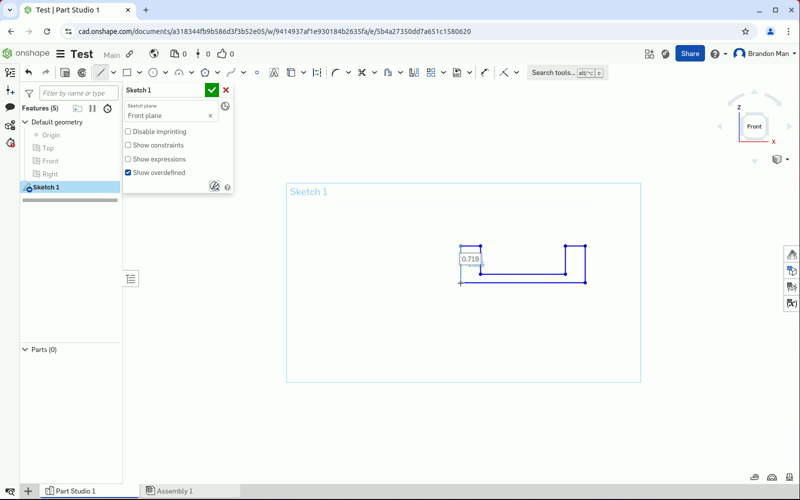
scroll(6)
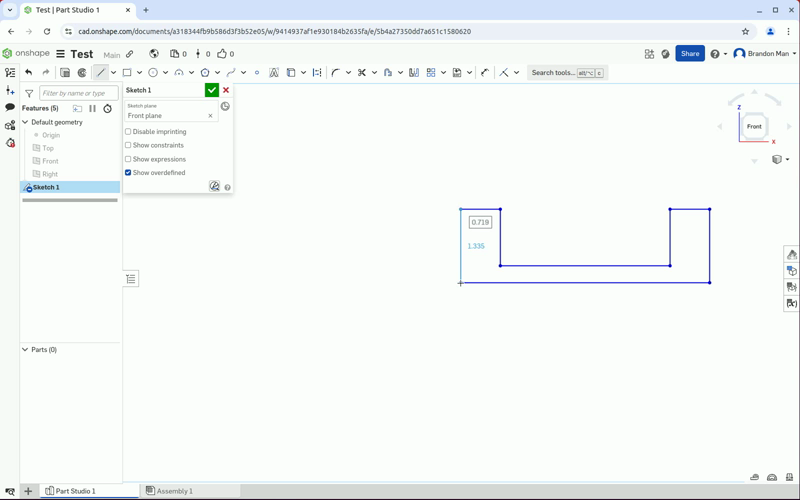
key_up(shift)
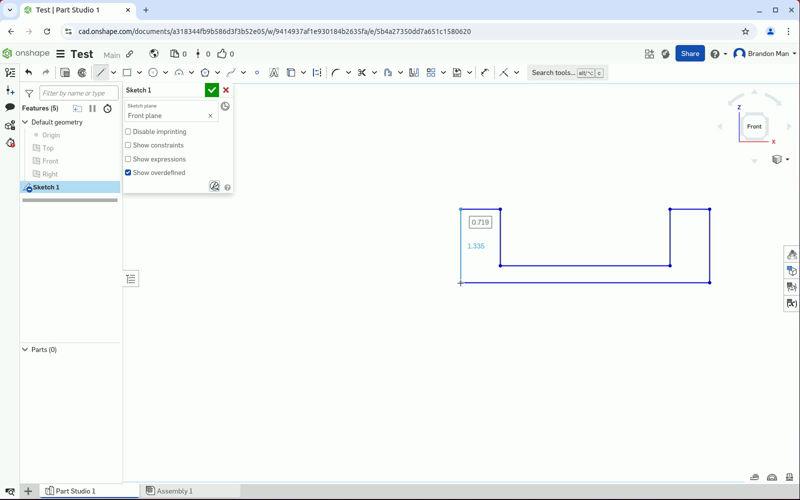
click(460, 282)
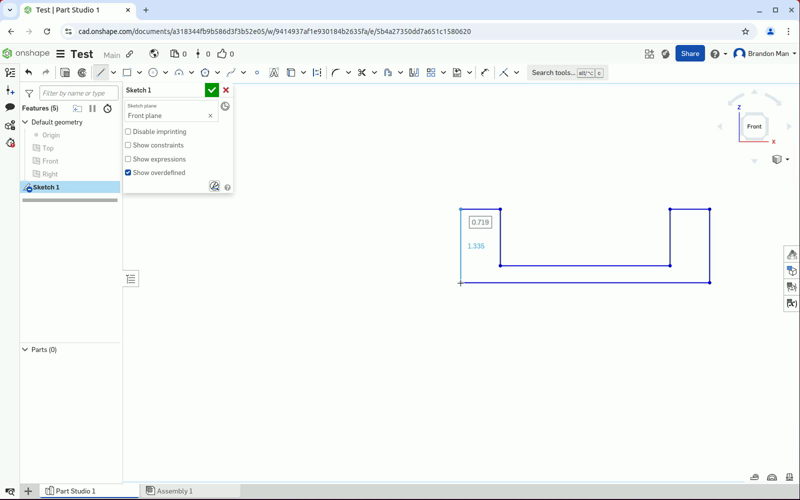
scroll(-6)
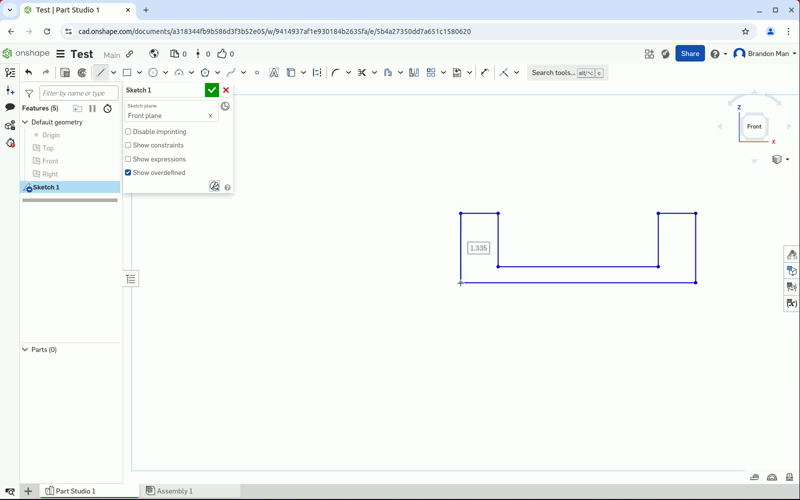
scroll(-6)
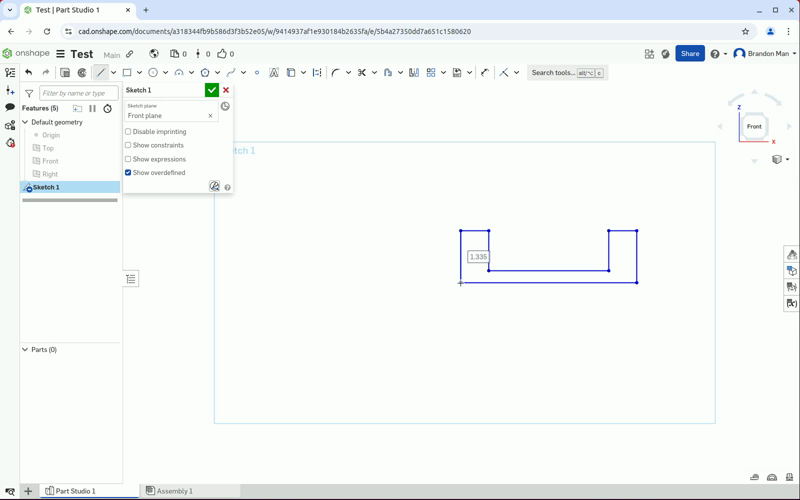
scroll(-6)
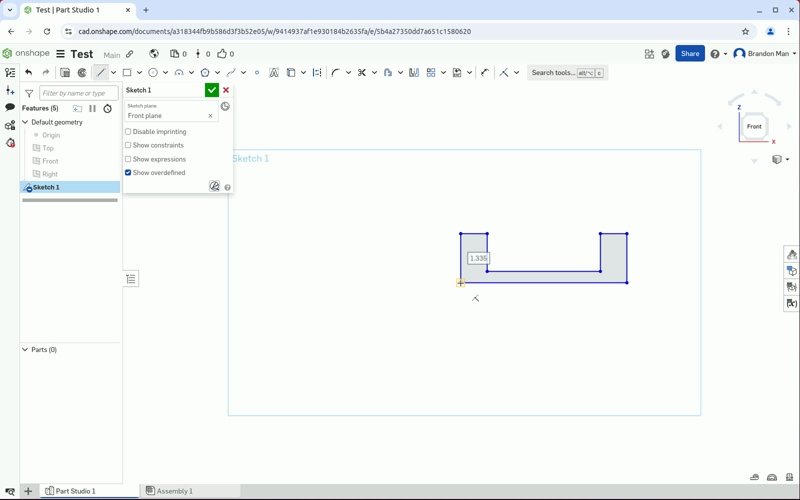
scroll(-6)
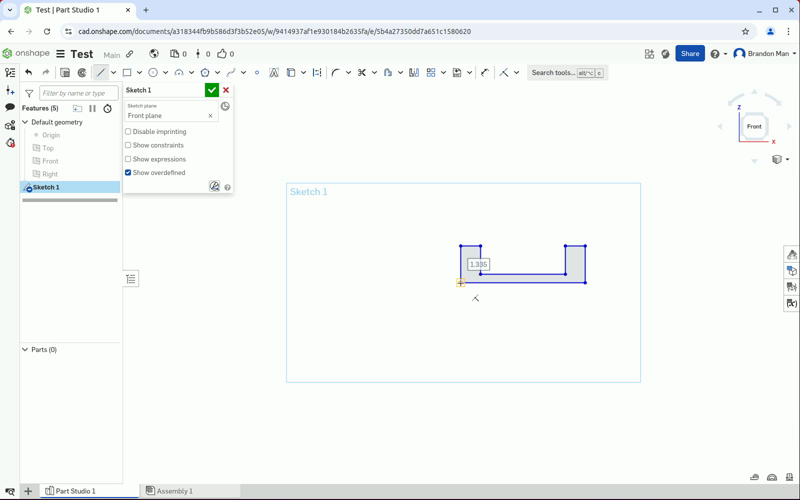
scroll(-6)
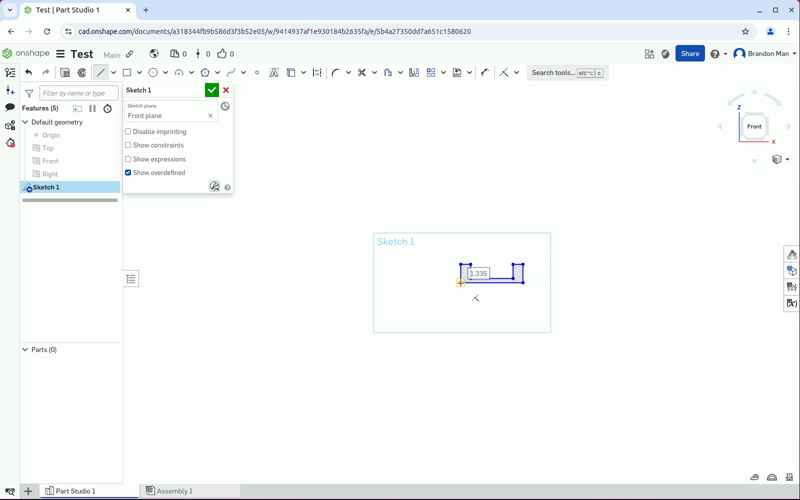
scroll(-6)
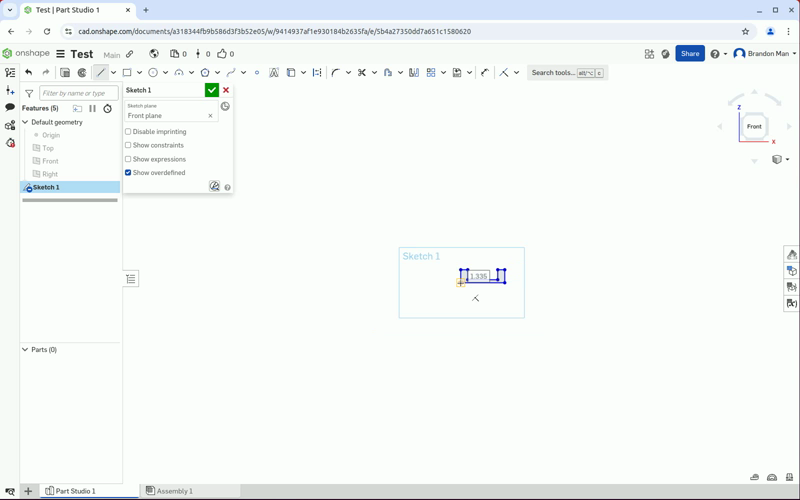
scroll(-6)
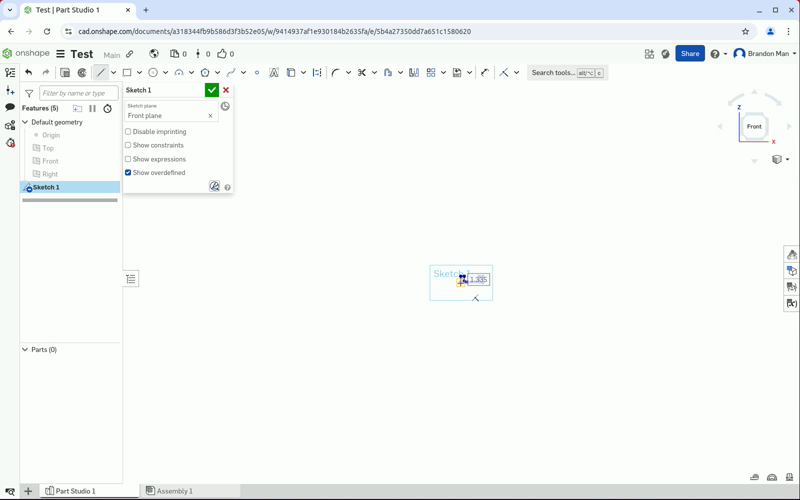
key(esc)
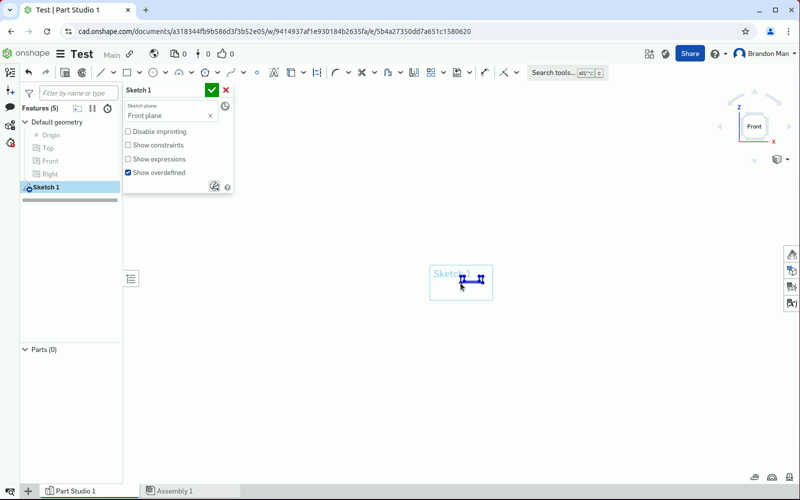
mouse_move(478, 281)
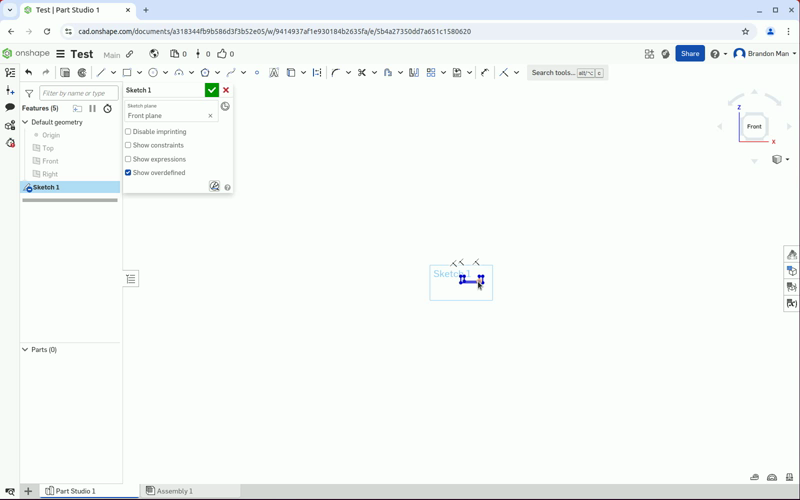
scroll(6)
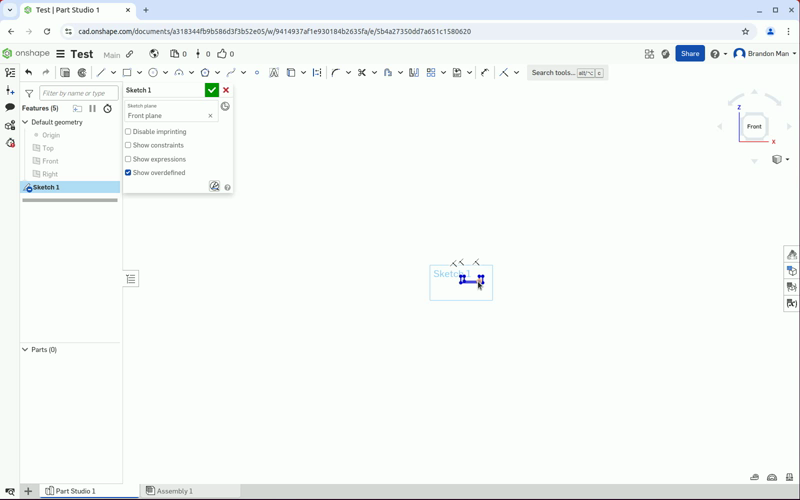
scroll(6)
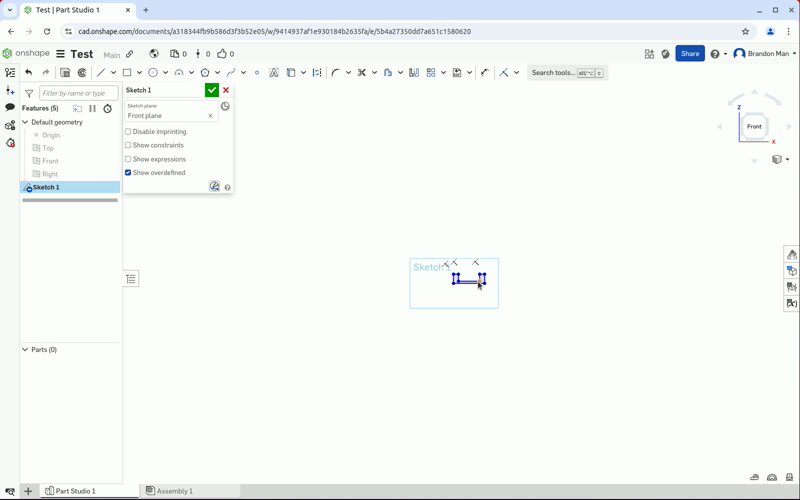
scroll(6)
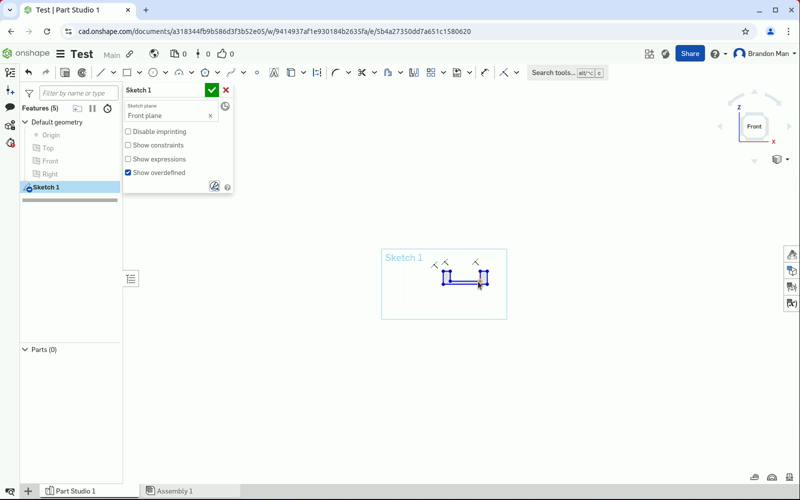
scroll(6)
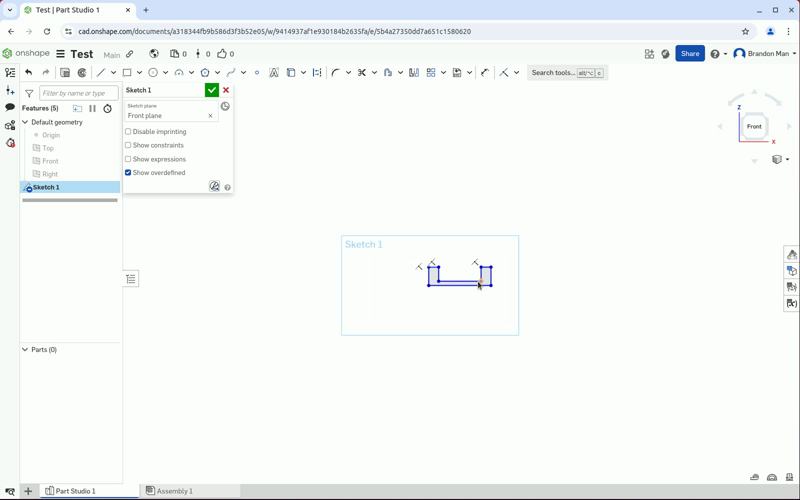
scroll(6)
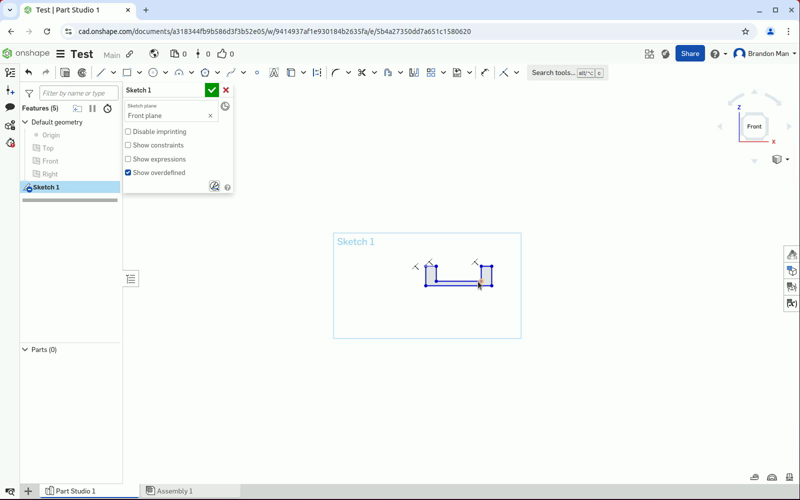
scroll(6)
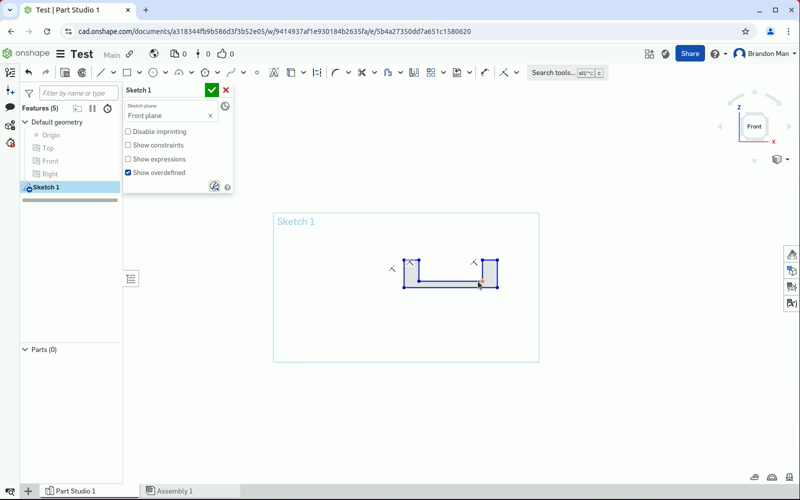
scroll(6)
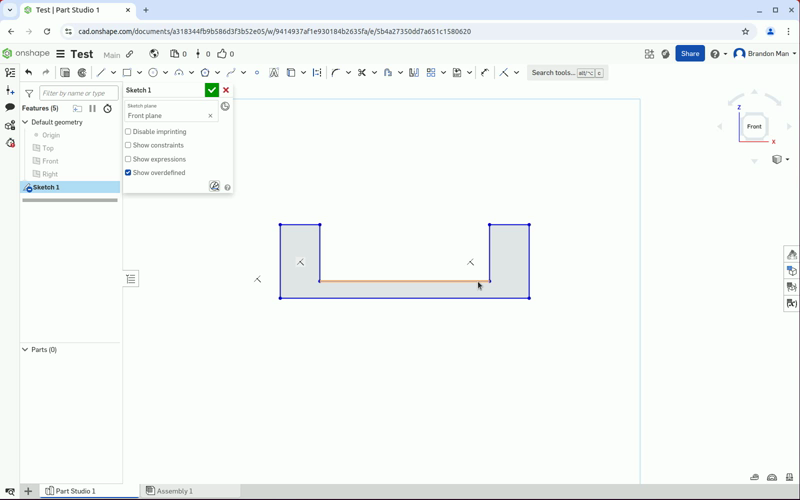
click(478, 281)
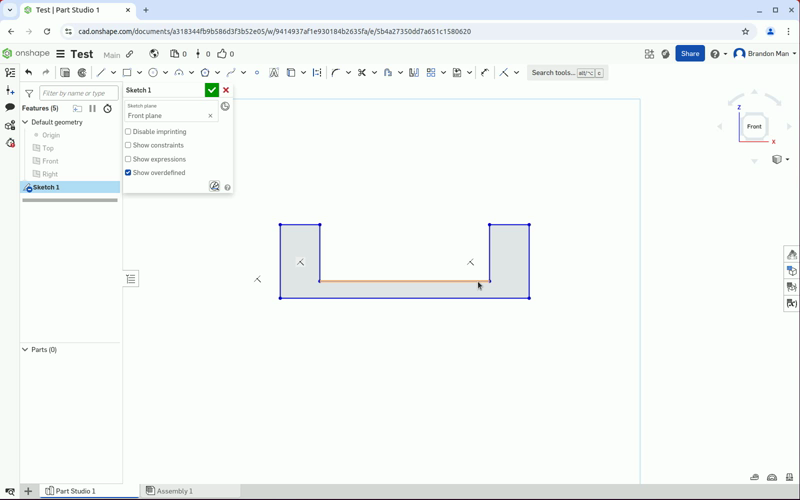
scroll(-6)
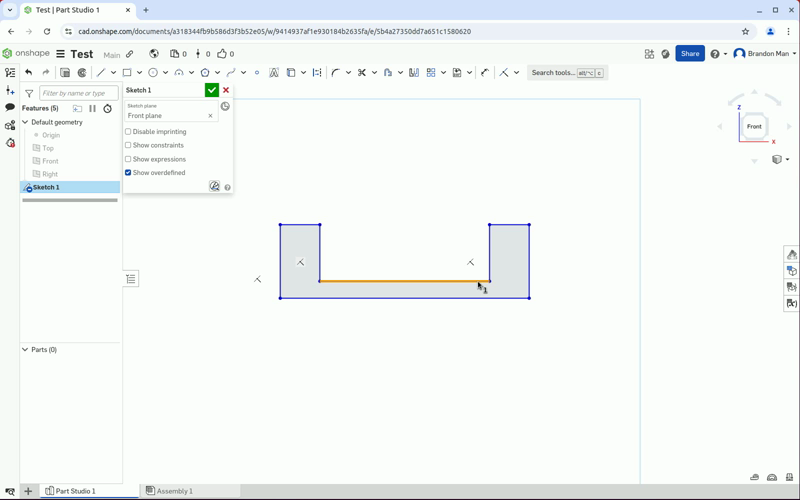
scroll(-6)
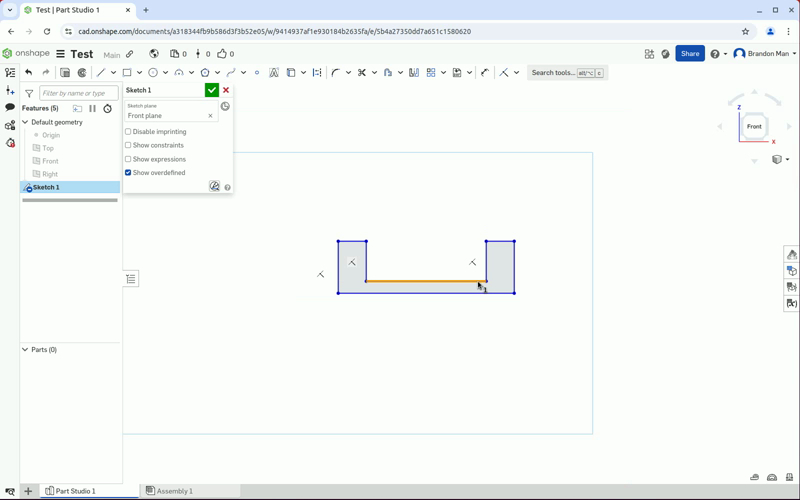
scroll(-6)
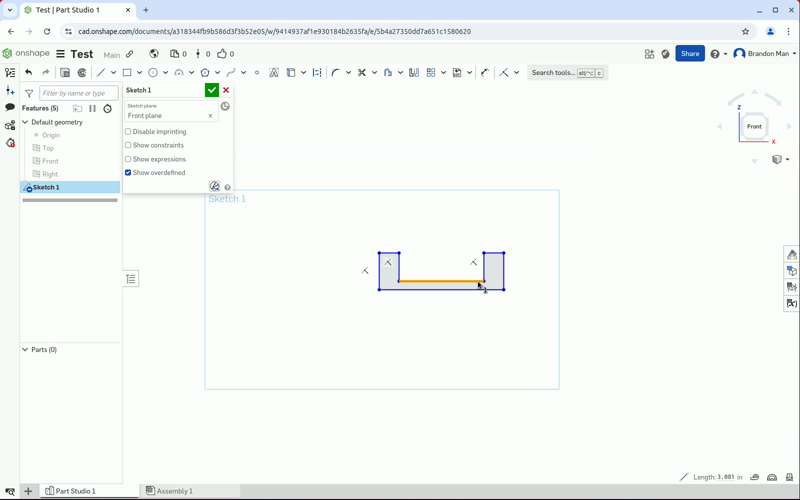
scroll(-6)
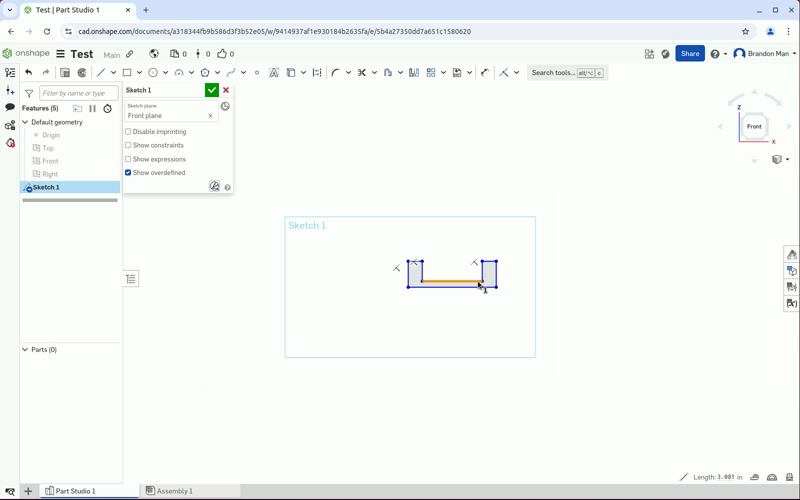
scroll(-6)
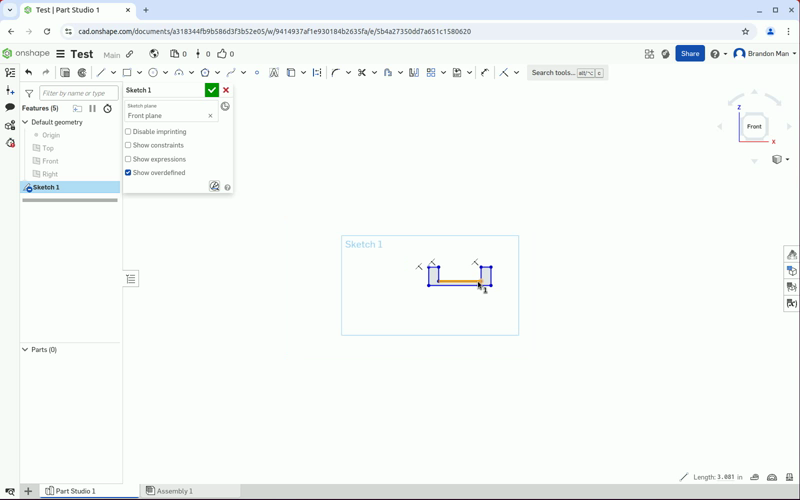
scroll(-6)
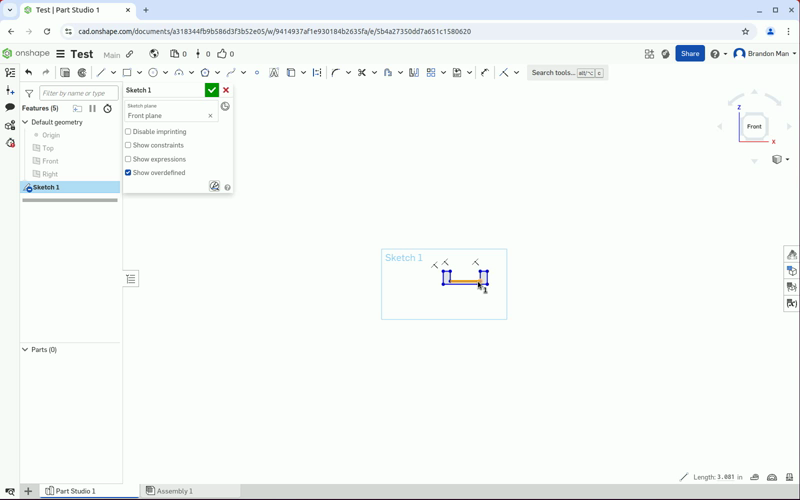
scroll(-6)
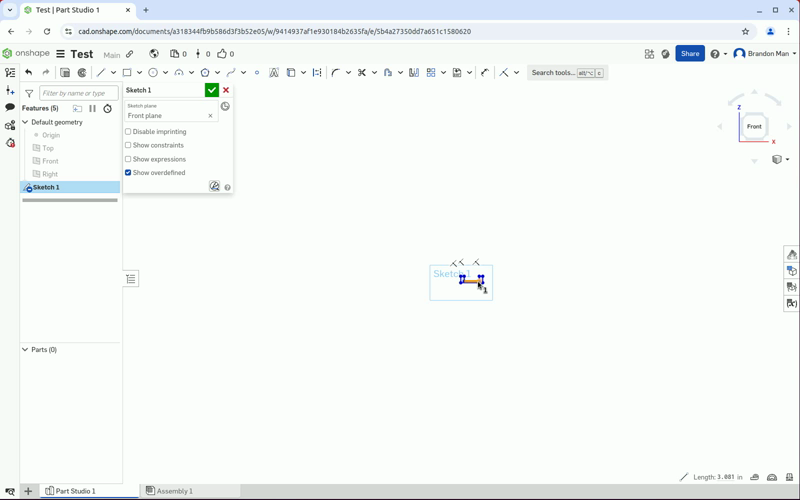
mouse_move(73, 352)
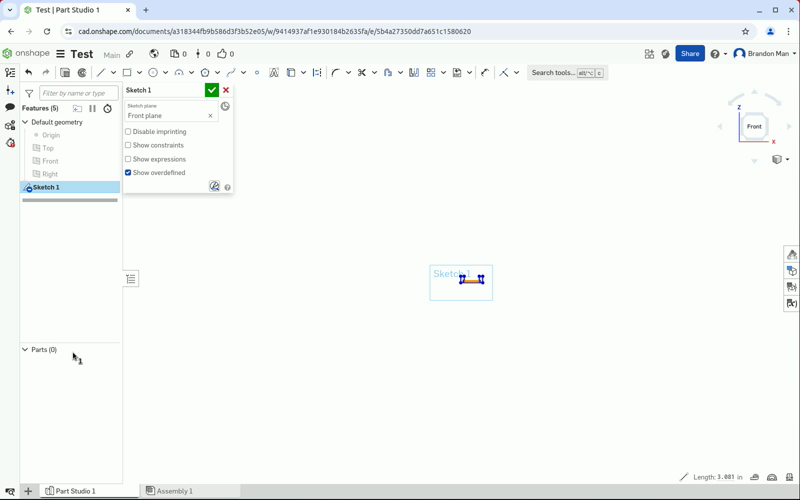
key(shift+y)
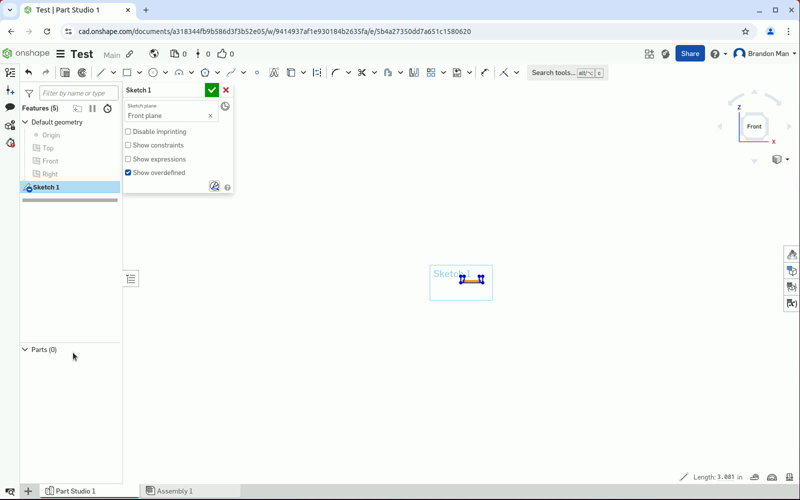
key(shift+e)
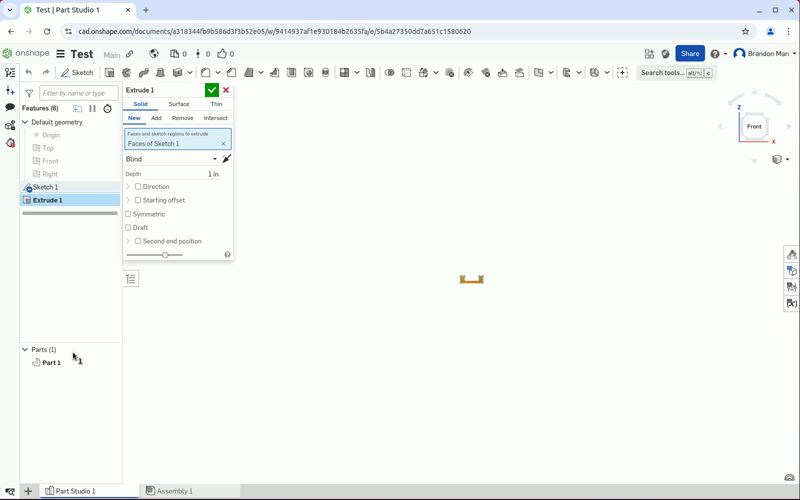
mouse_move(143, 106)
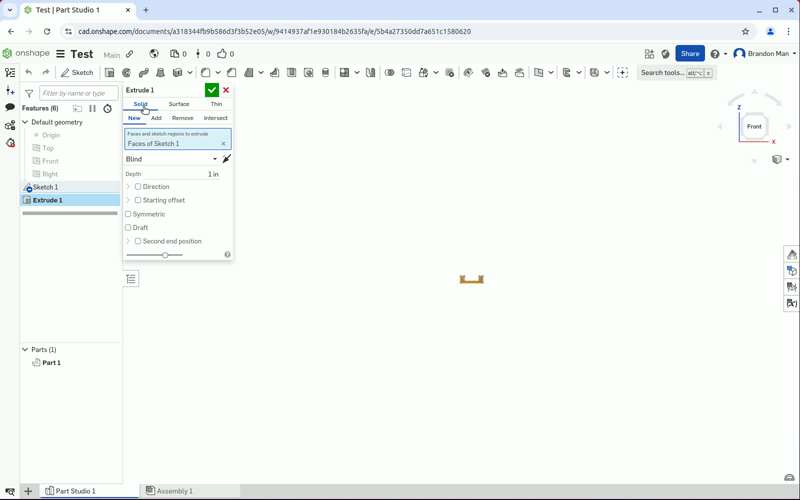
click(143, 106)
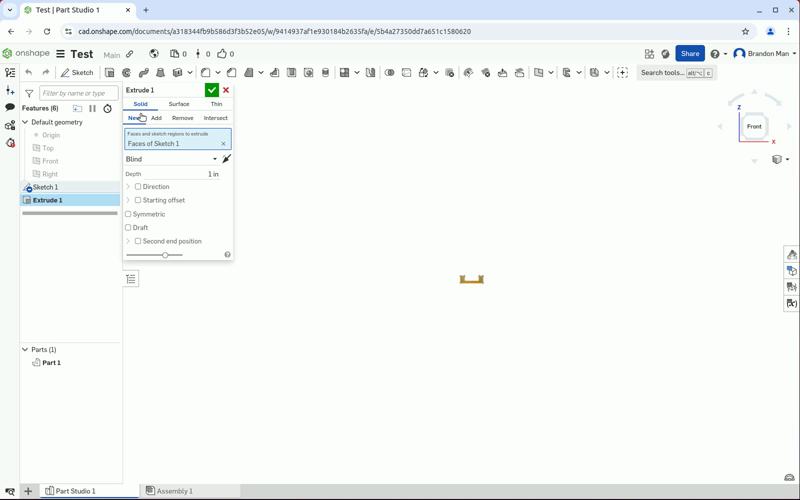
mouse_move(137, 120)
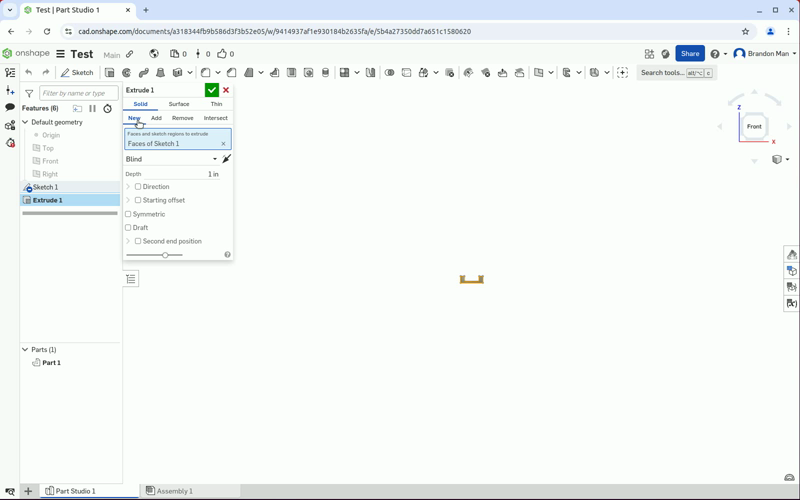
click(137, 120)
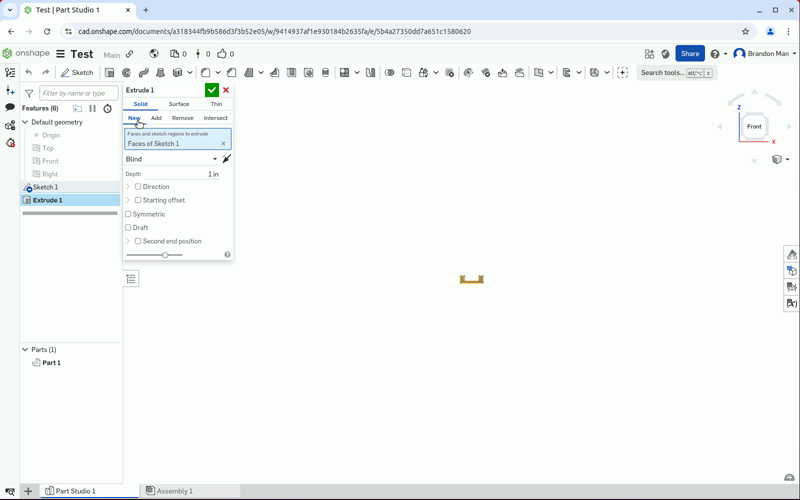
key(tab, 4)
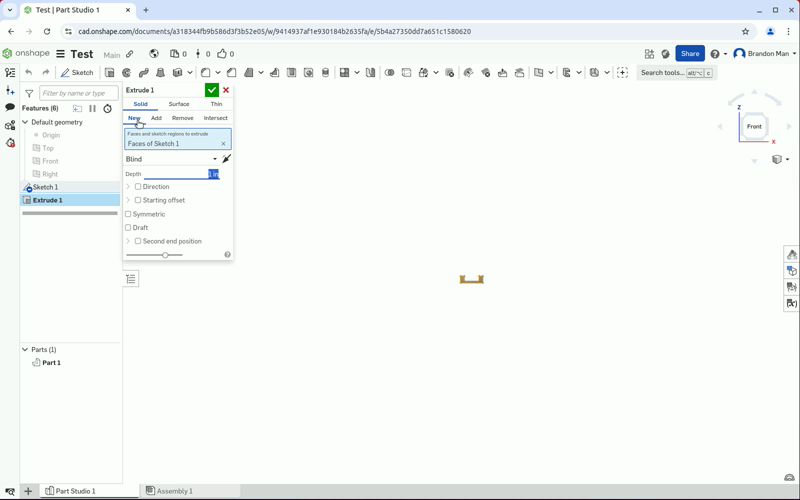
text(23.108)
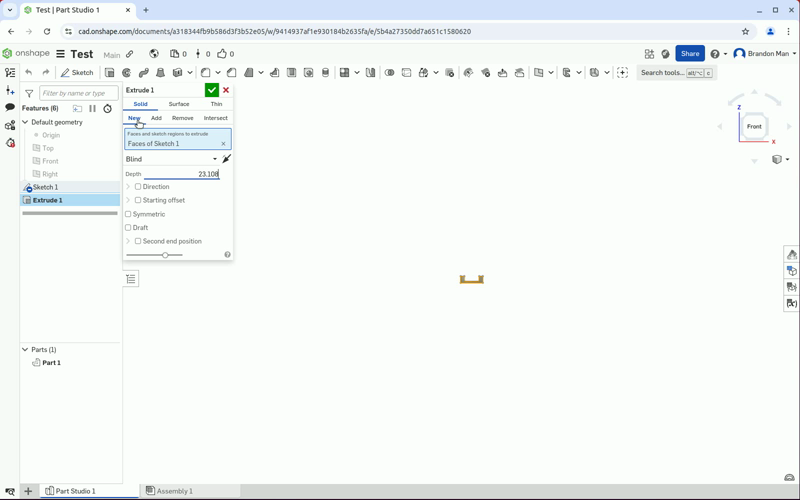
key(enter)
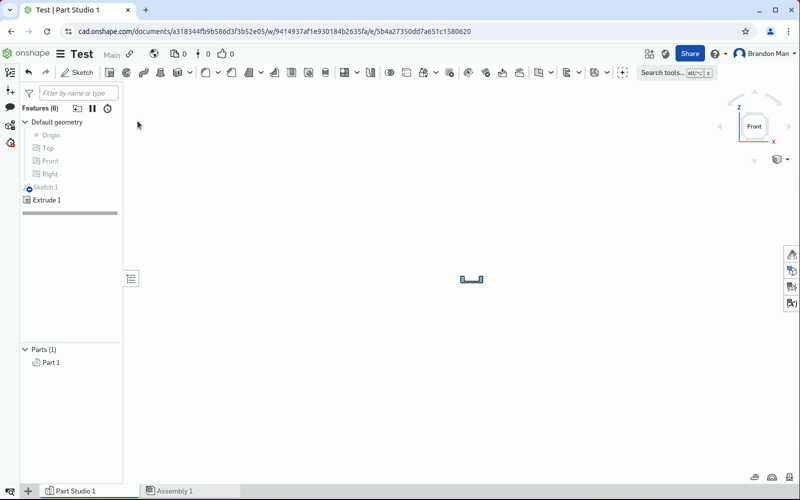
key(shift+h)
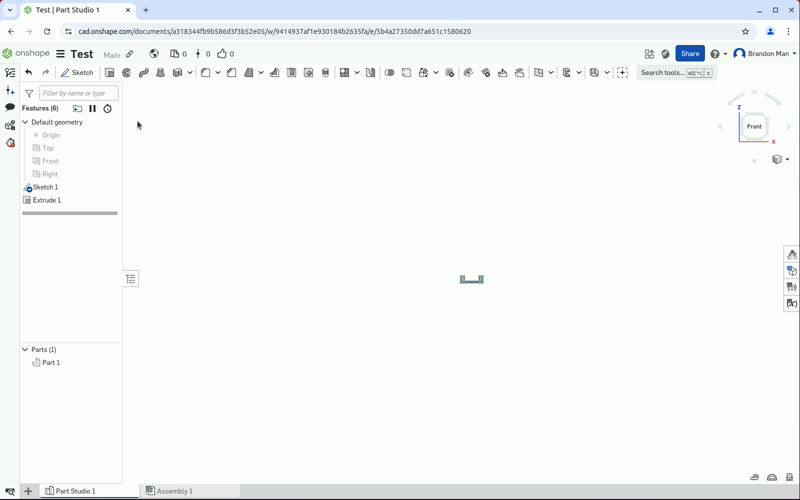
key(shift+h)
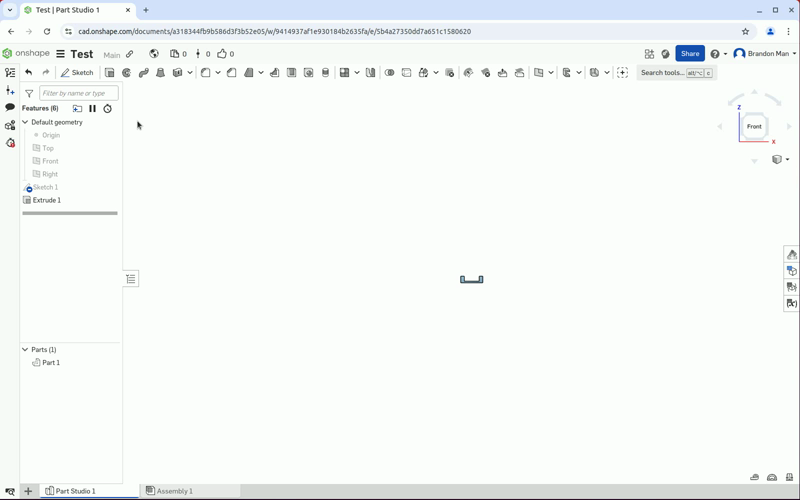
mouse_move(73, 189)
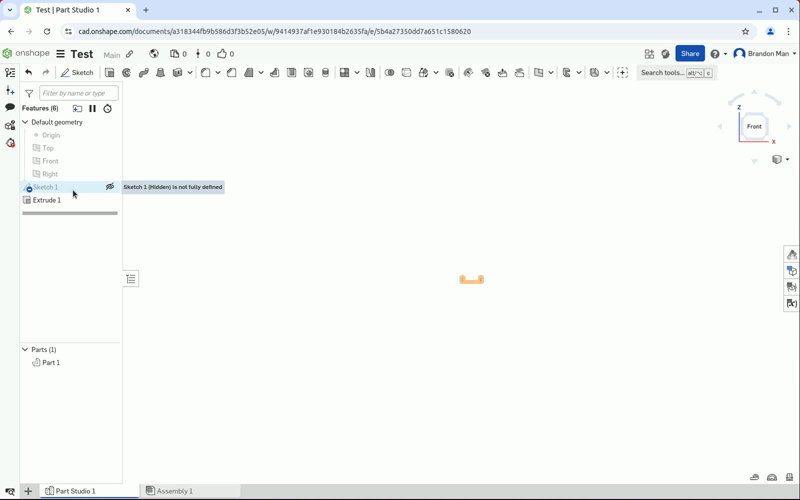
click(73, 189)
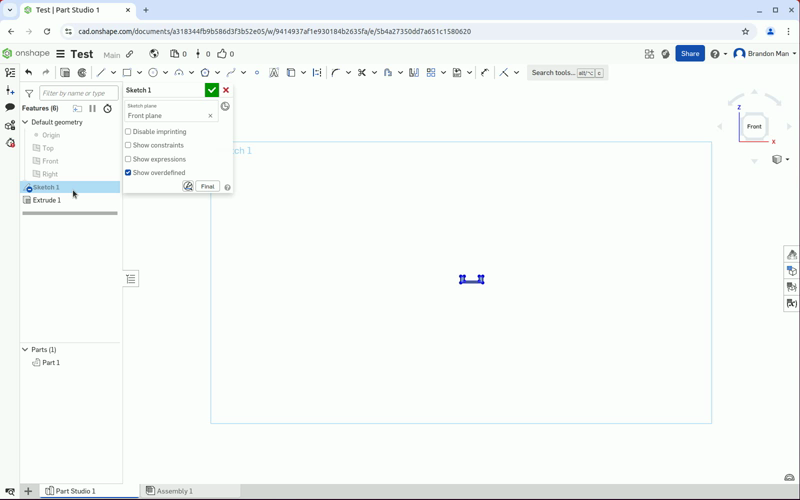
mouse_move(229, 92)
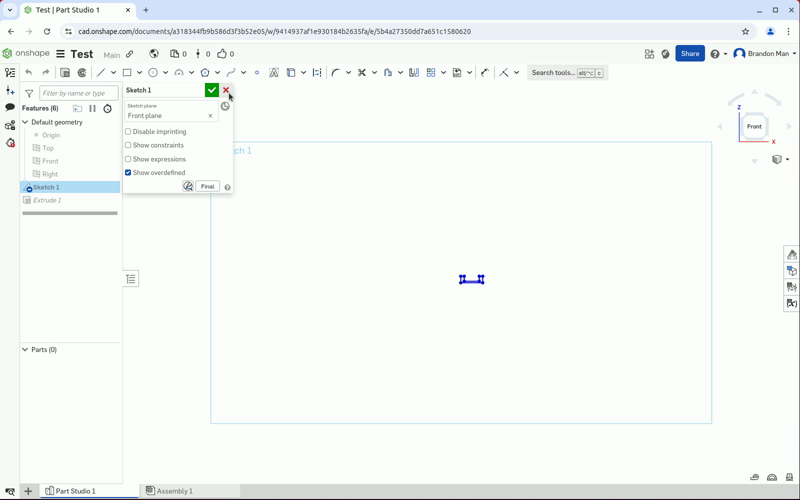
click(229, 92)
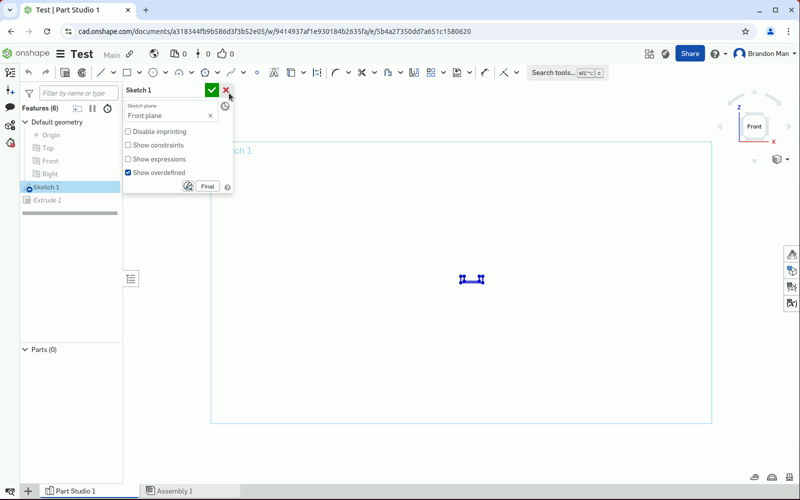
key(shift+s)
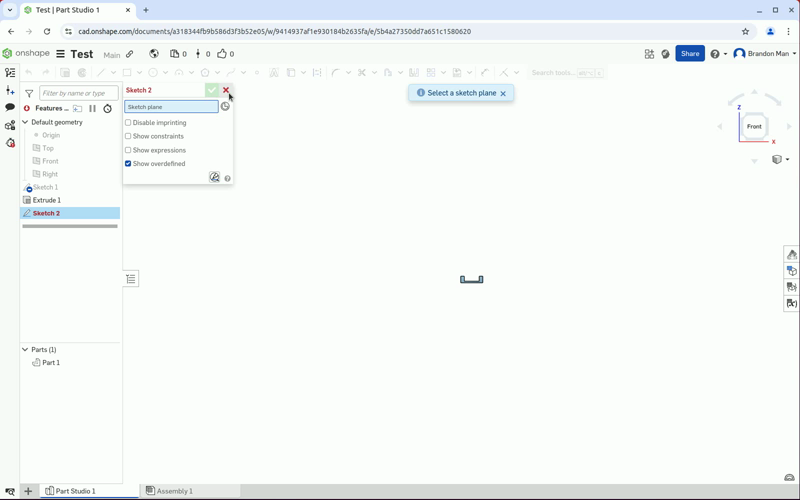
mouse_move(73, 163)
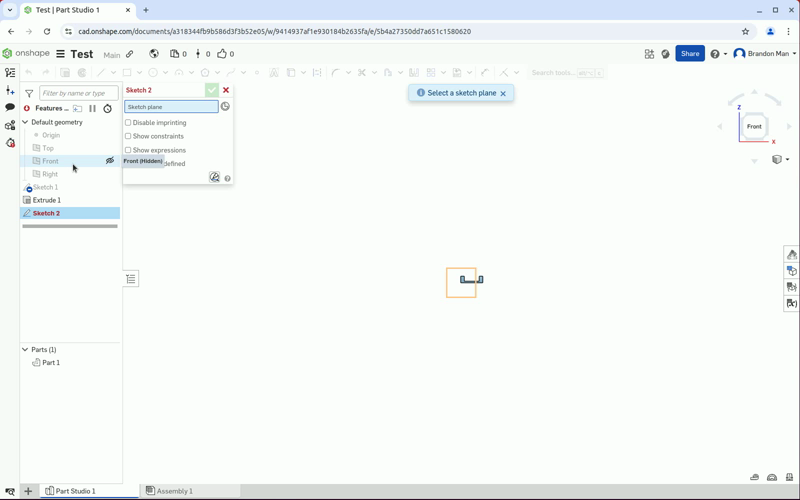
click(73, 163)
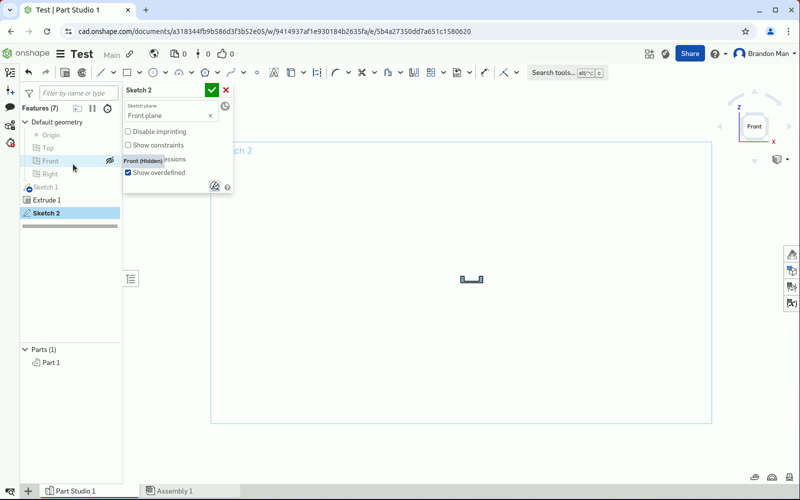
mouse_move(73, 352)
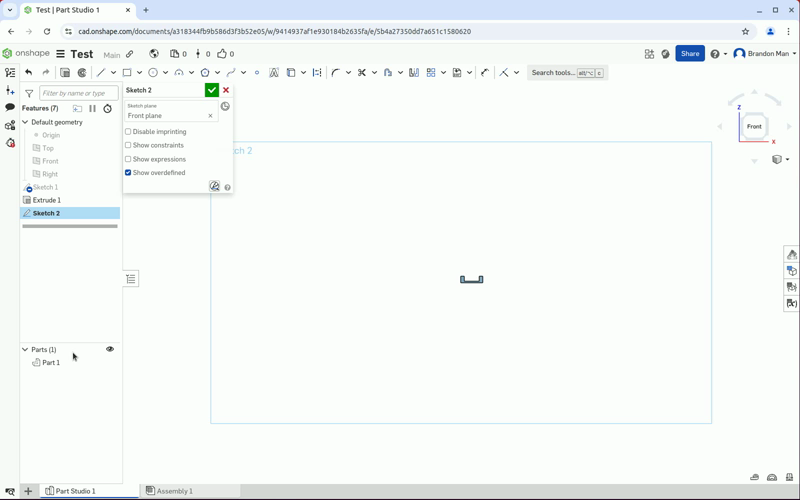
key(y)
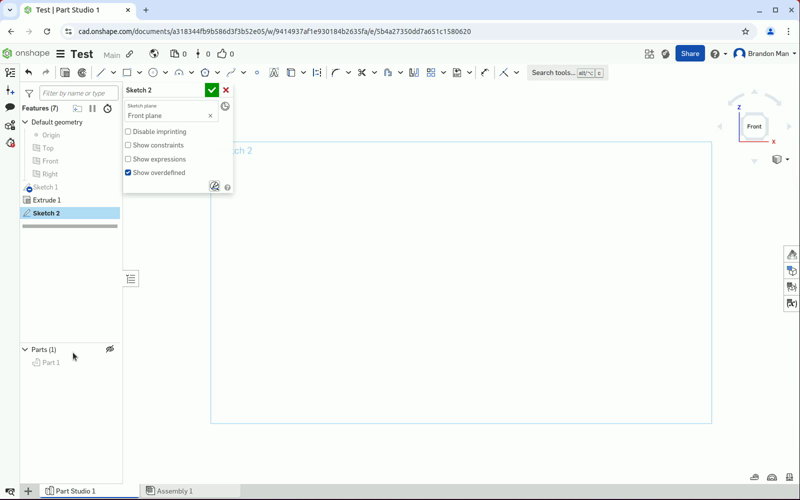
key(l)
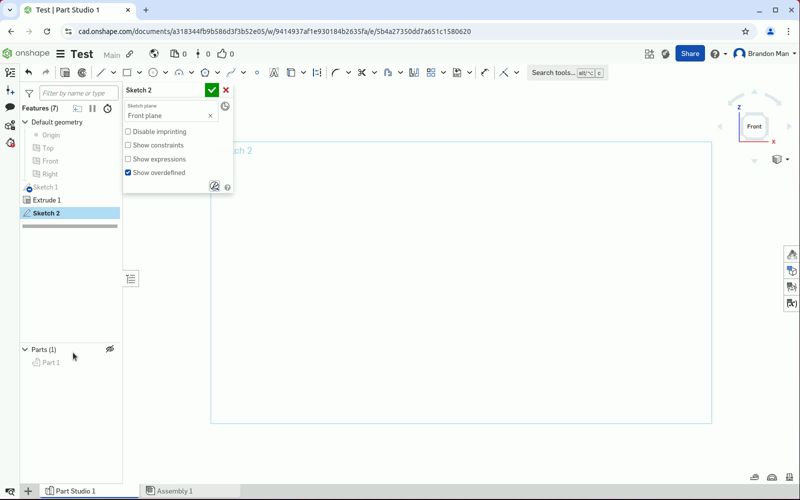
key_down(shift)
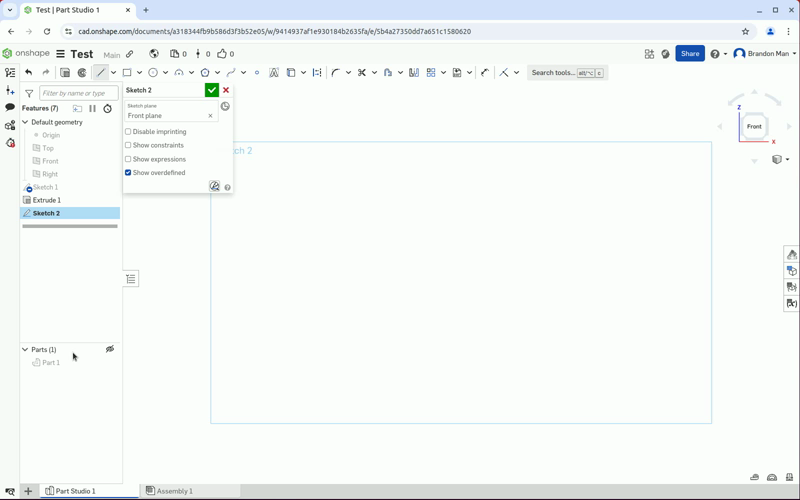
mouse_move(464, 280)
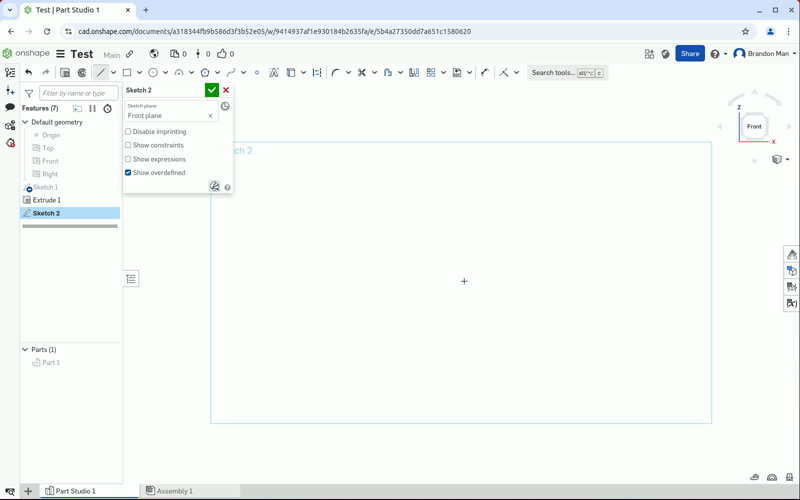
click(464, 280)
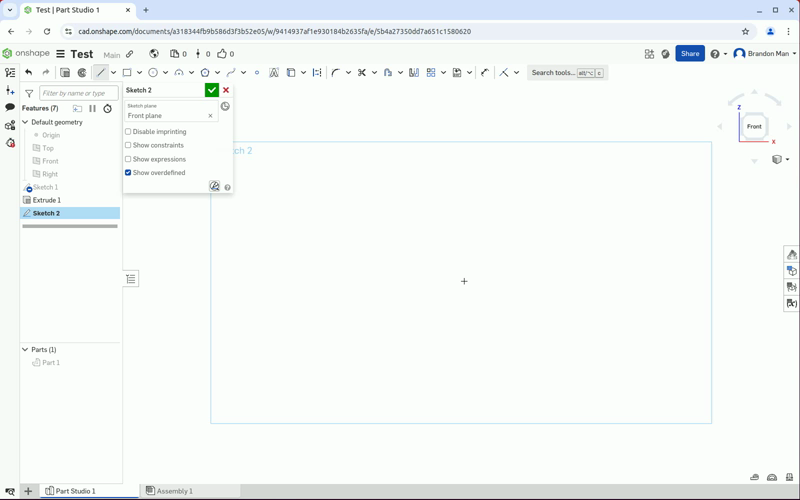
key_up(shift)
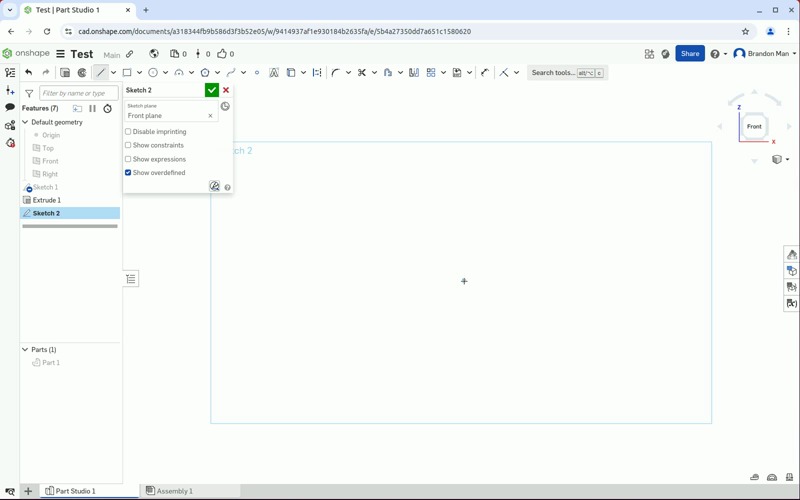
key_down(shift)
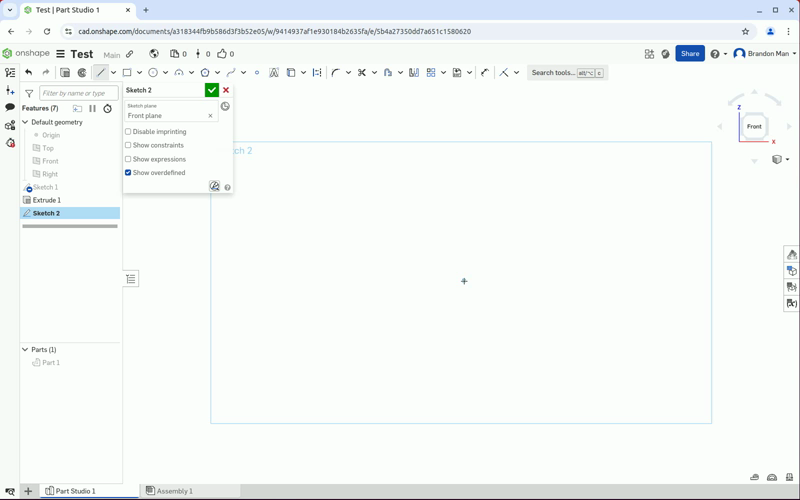
mouse_move(494, 280)
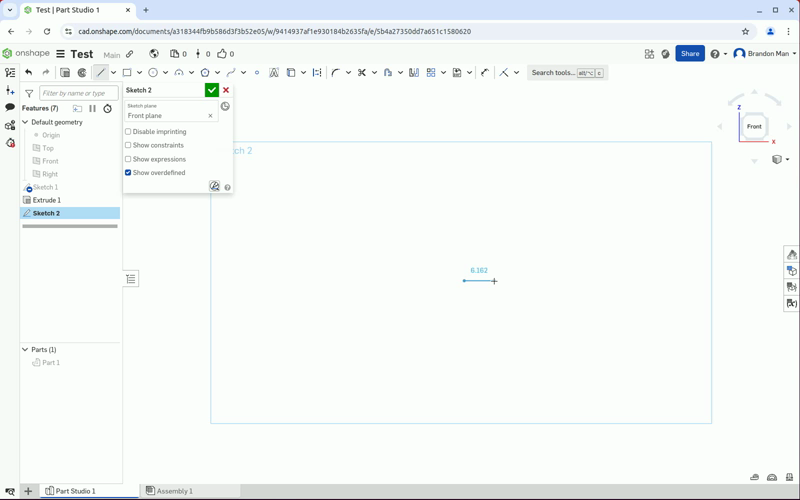
mouse_move(480, 280)
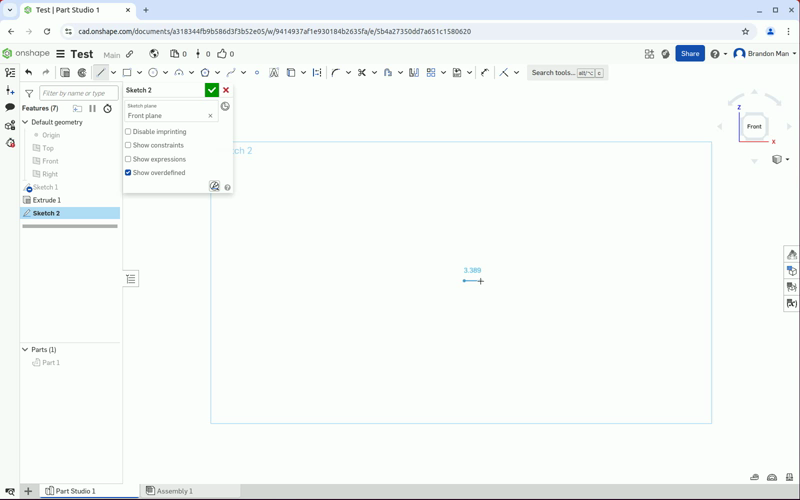
click(480, 280)
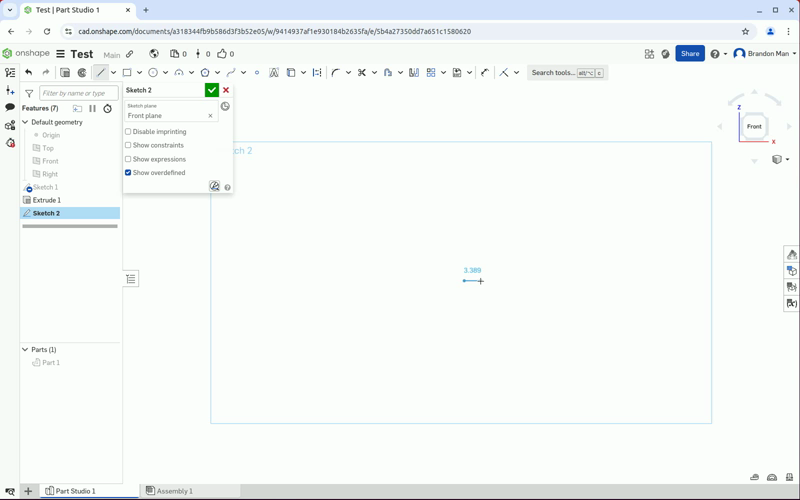
key_up(shift)
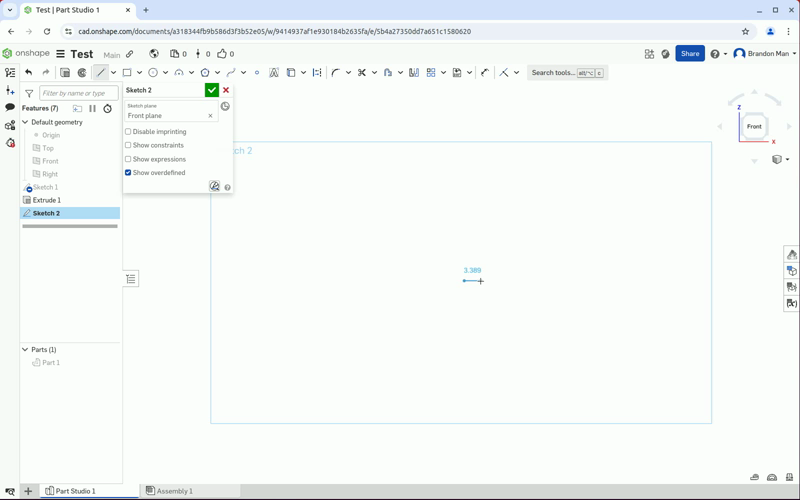
key_down(shift)
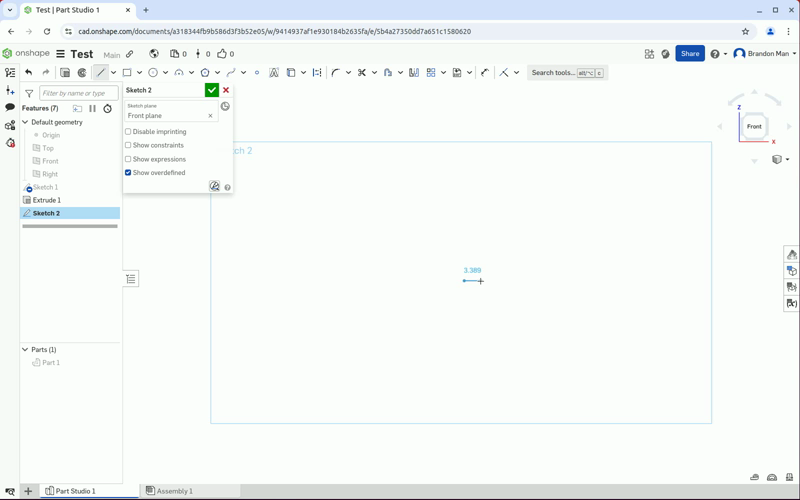
mouse_move(510, 280)
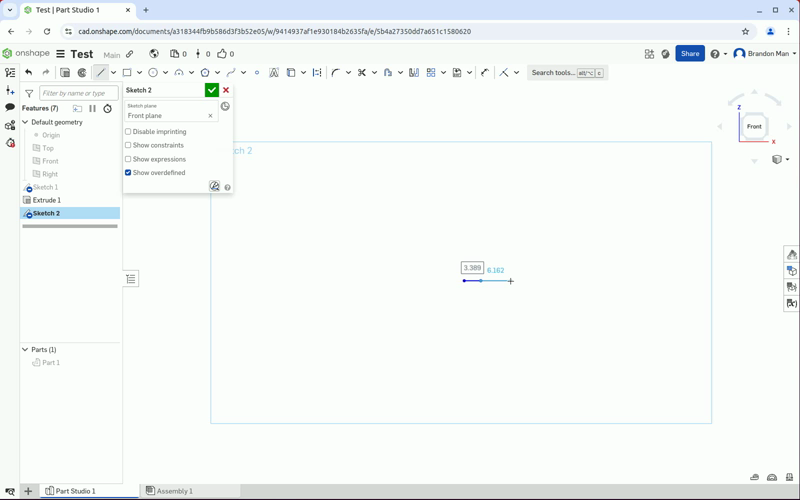
mouse_move(480, 275)
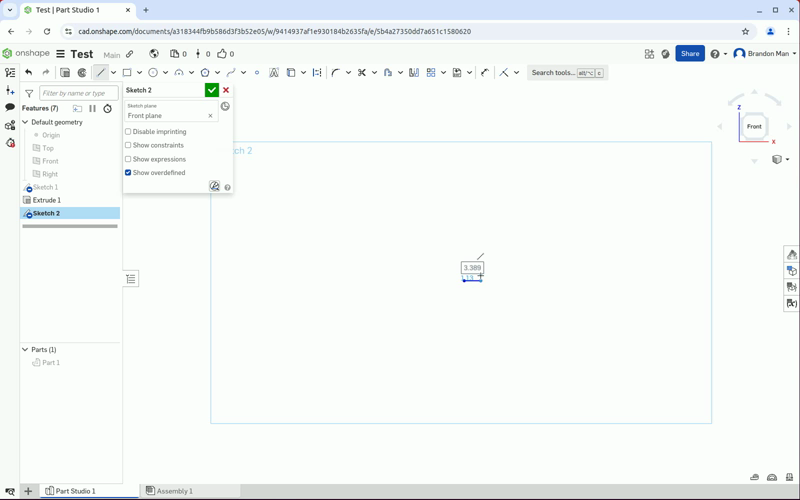
scroll(6)
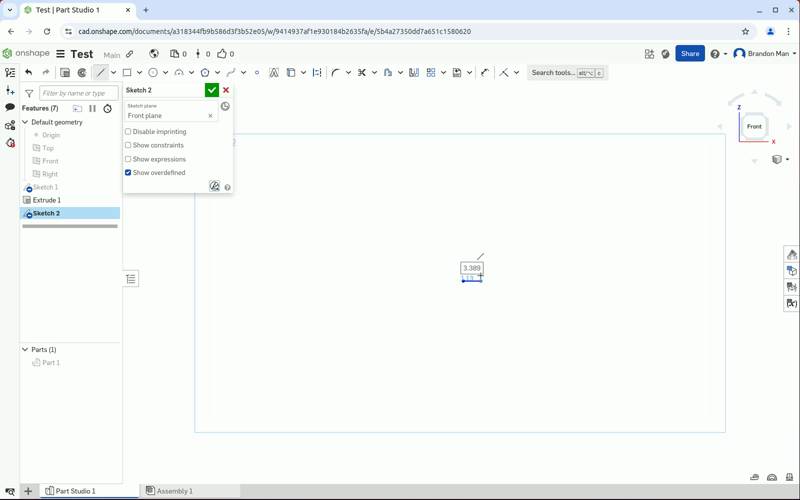
scroll(6)
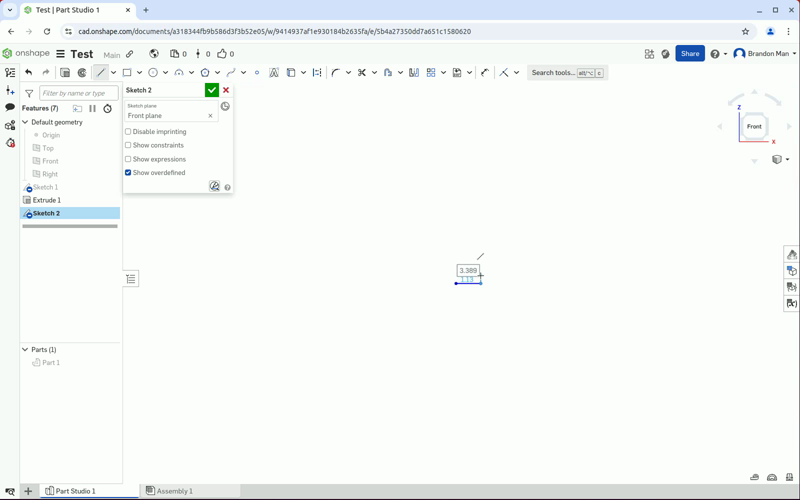
scroll(6)
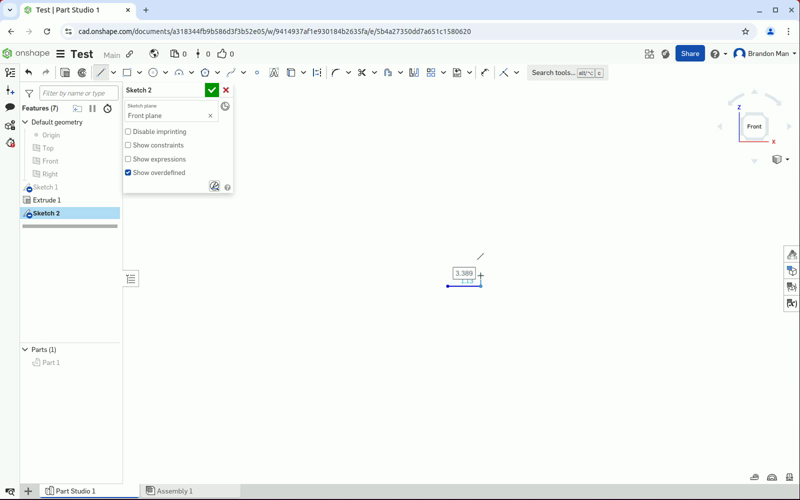
scroll(6)
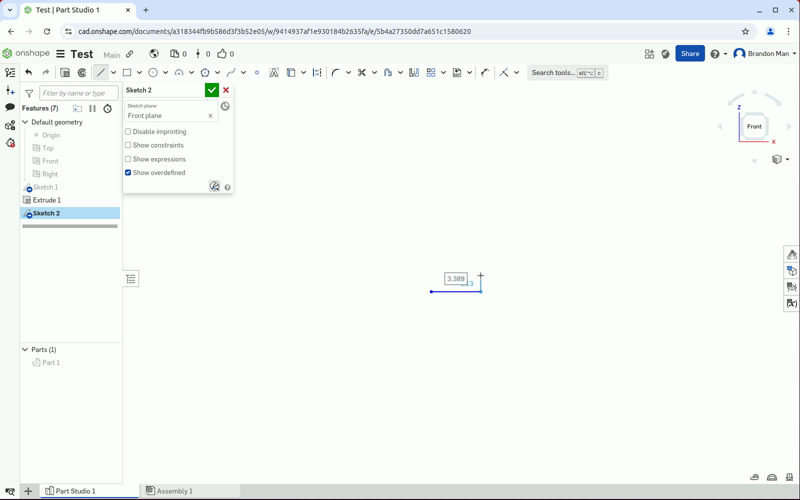
scroll(6)
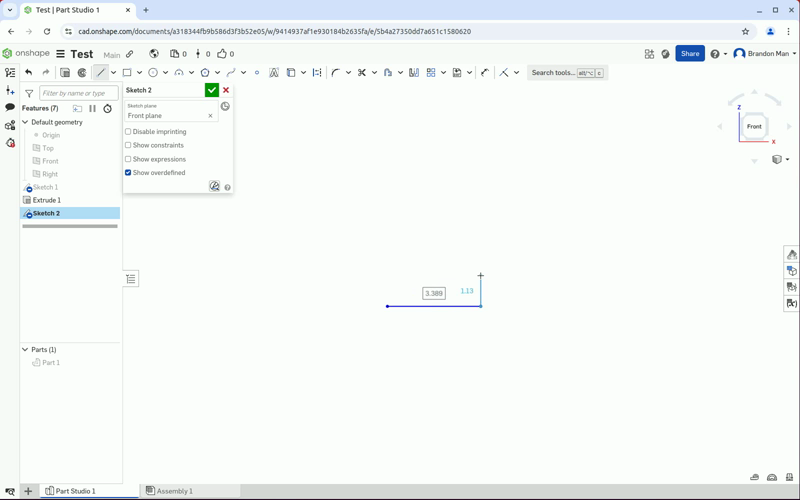
scroll(6)
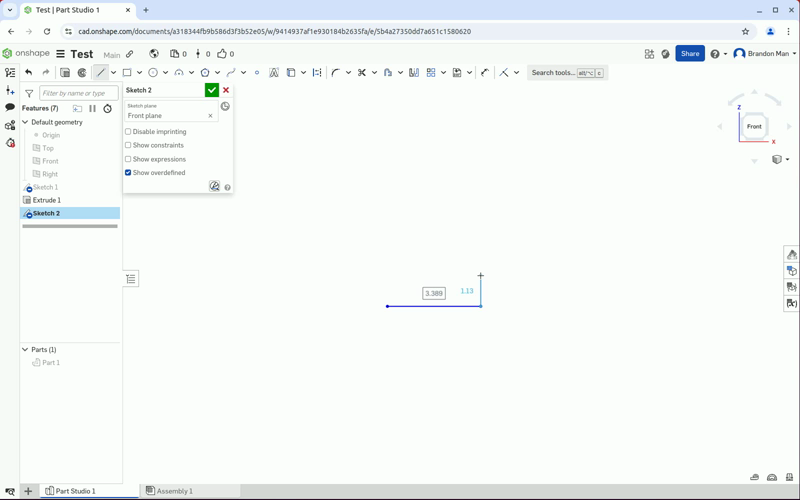
scroll(6)
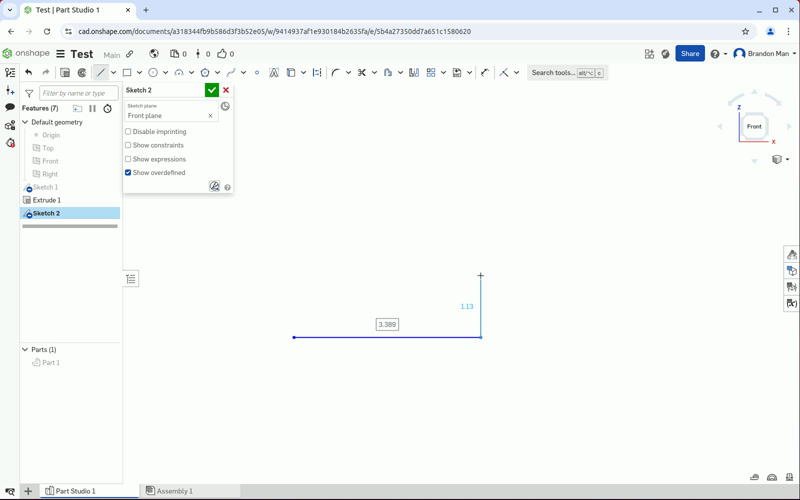
click(480, 275)
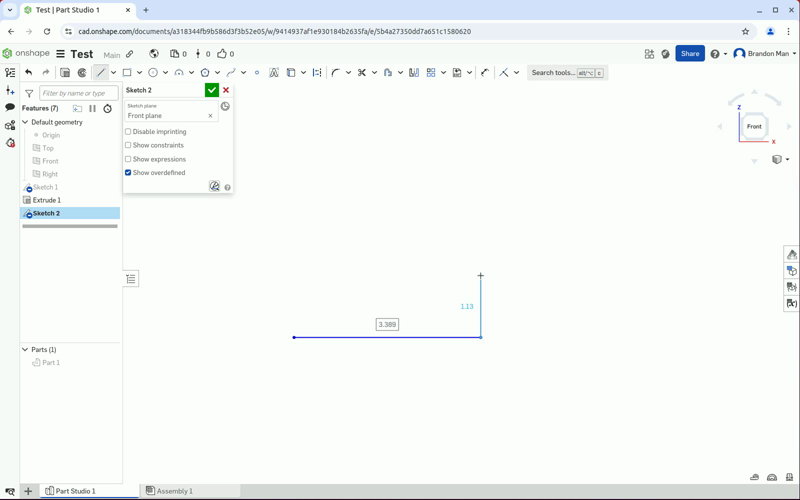
scroll(-6)
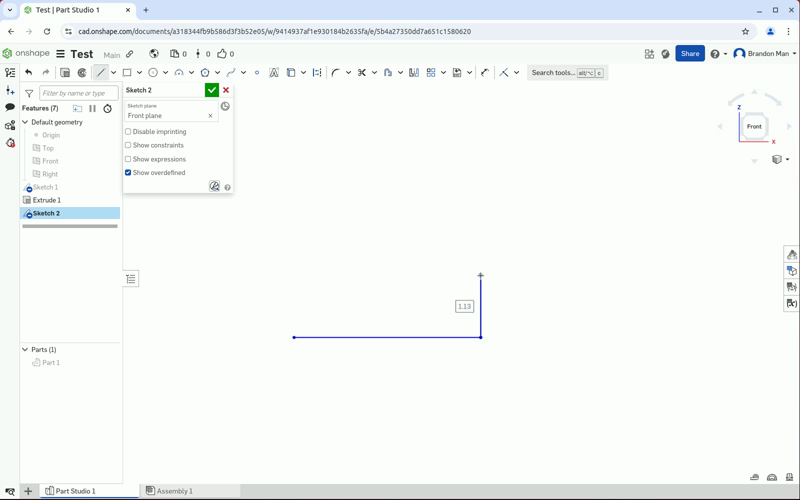
scroll(-6)
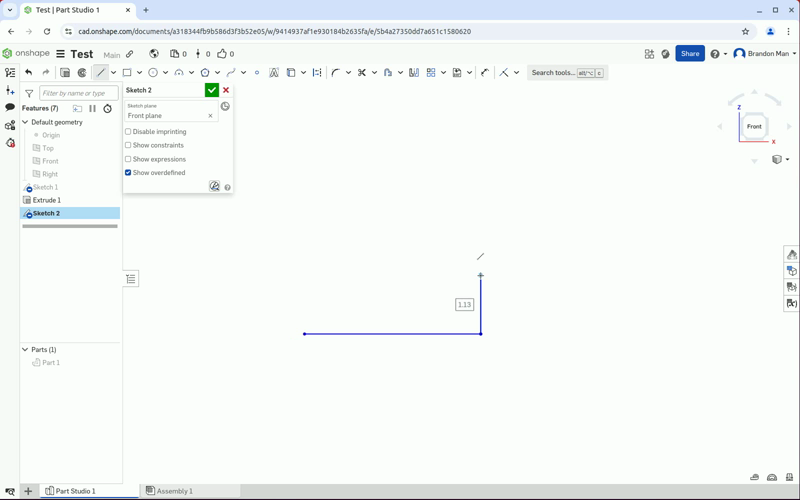
scroll(-6)
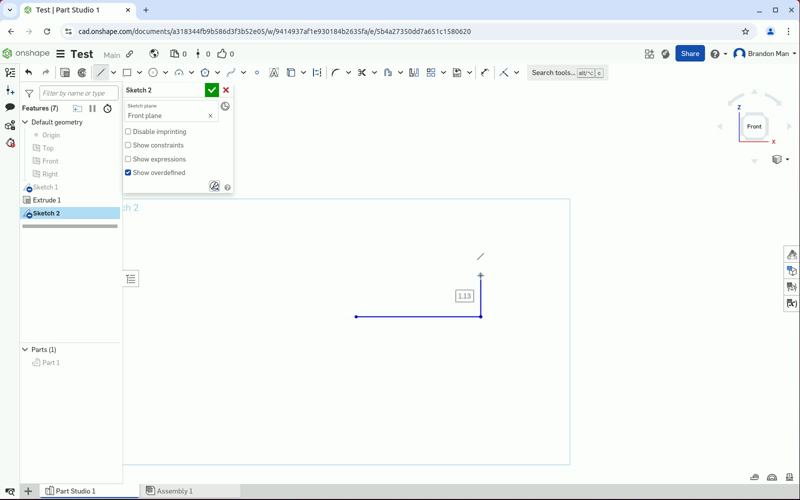
scroll(-6)
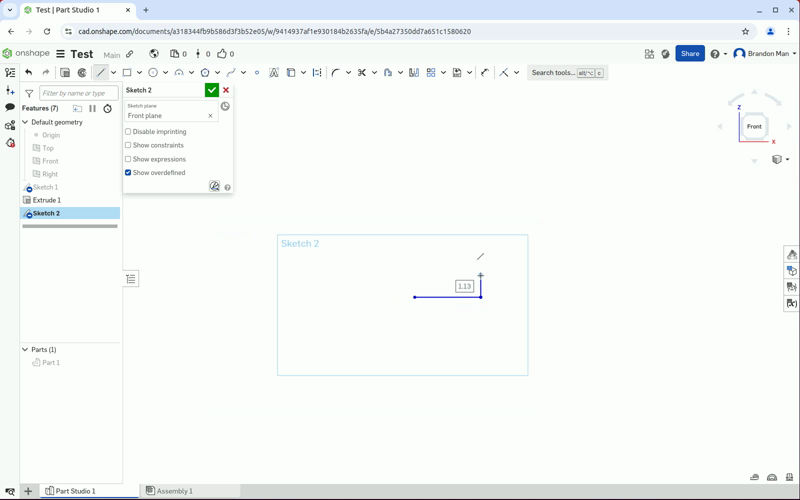
scroll(-6)
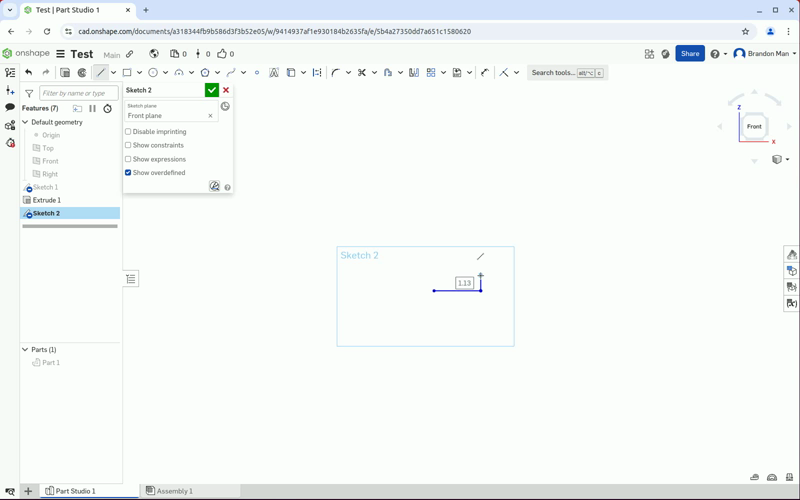
scroll(-6)
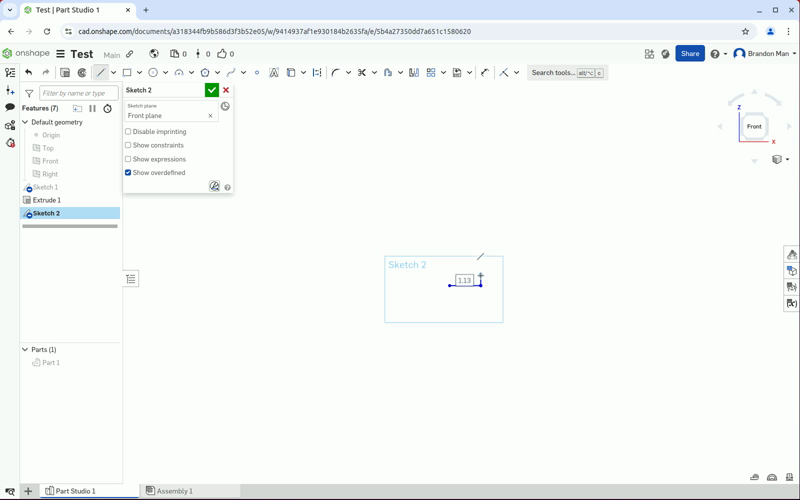
scroll(-6)
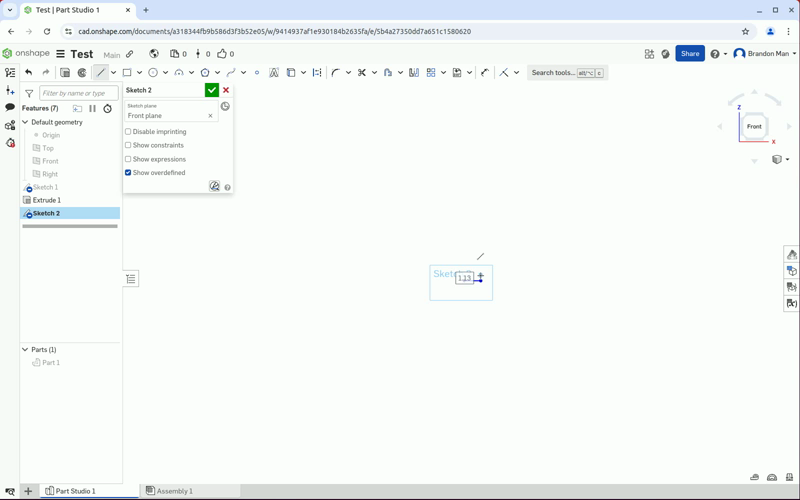
key_up(shift)
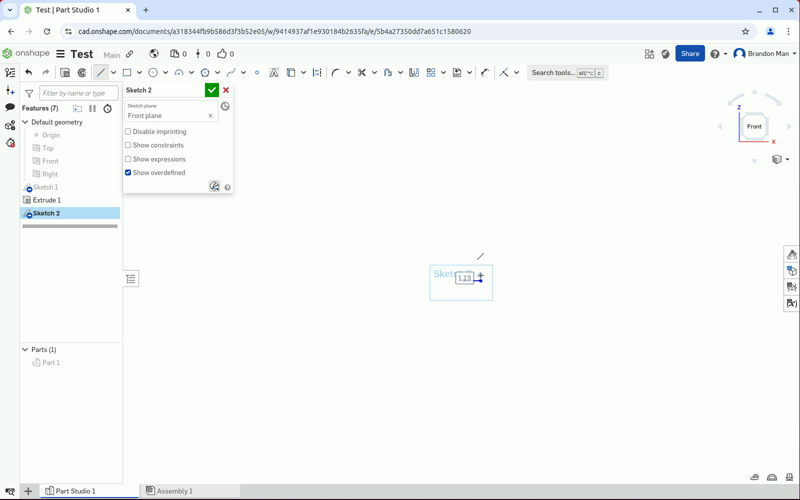
key_down(shift)
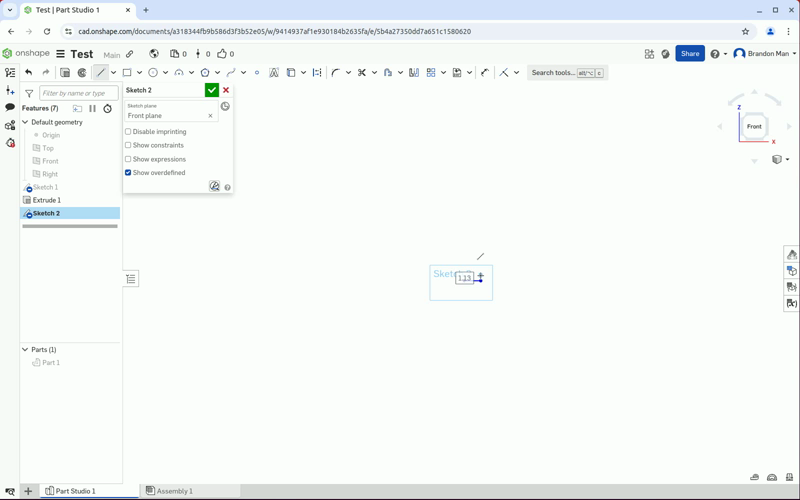
mouse_move(510, 275)
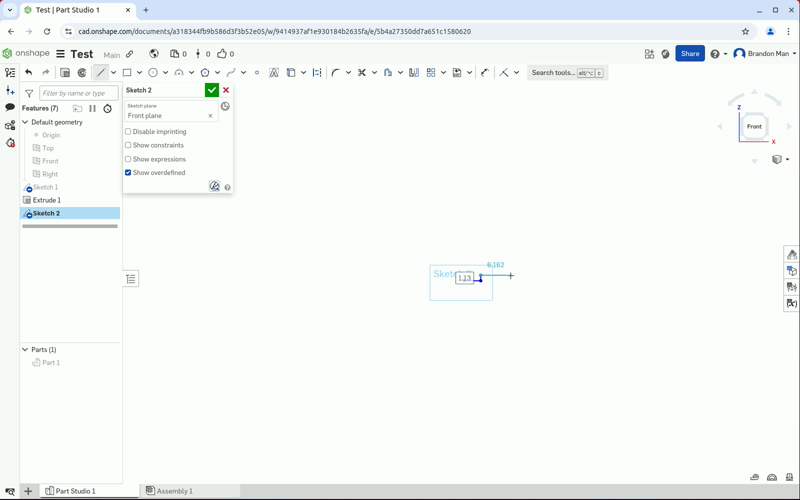
mouse_move(480, 265)
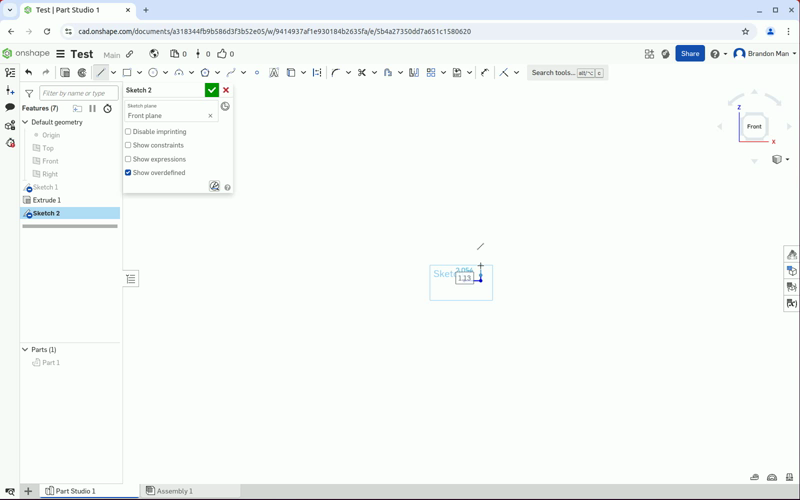
click(480, 265)
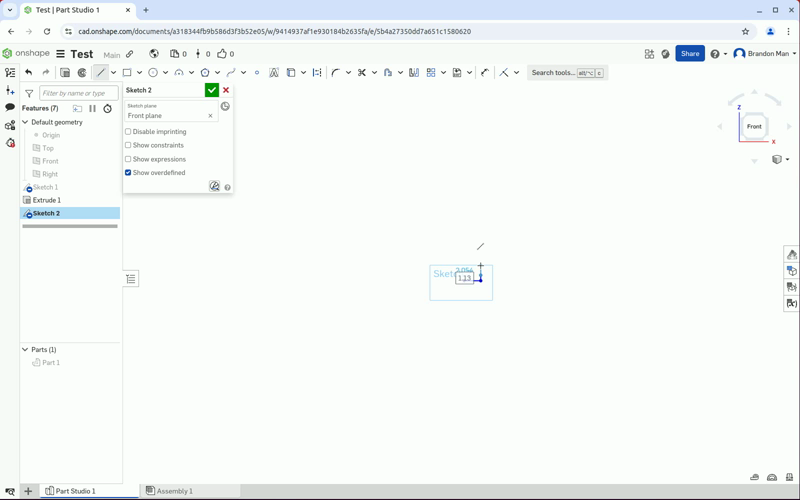
key_up(shift)
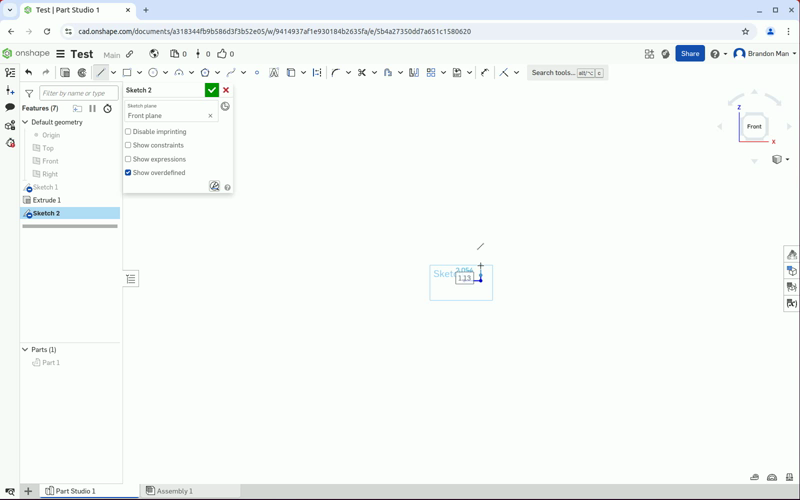
key_down(shift)
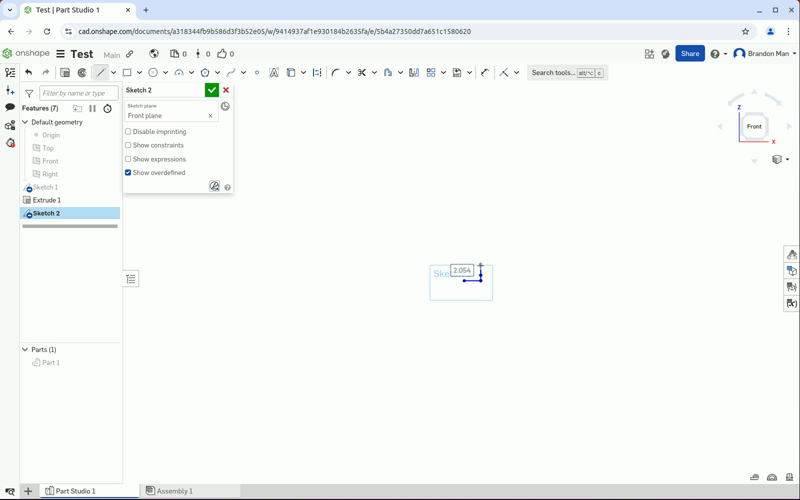
mouse_move(510, 265)
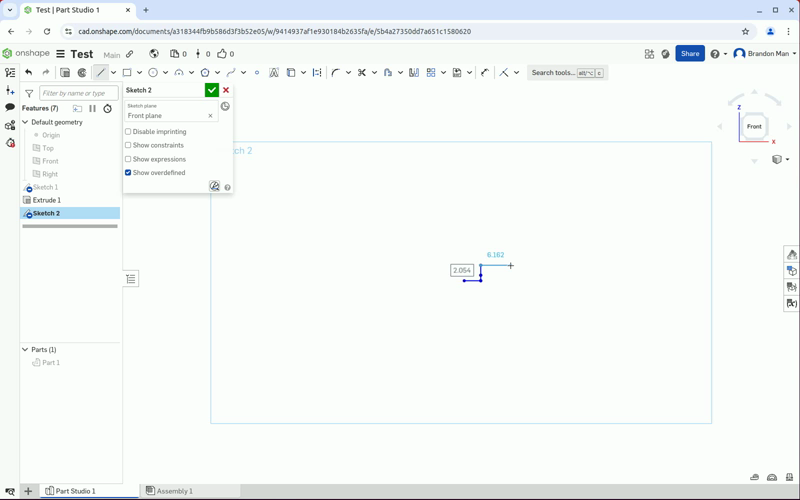
mouse_move(464, 265)
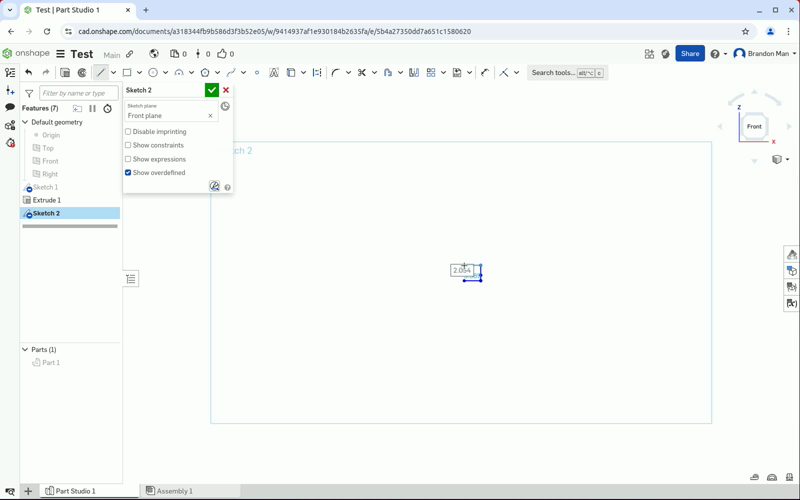
click(464, 265)
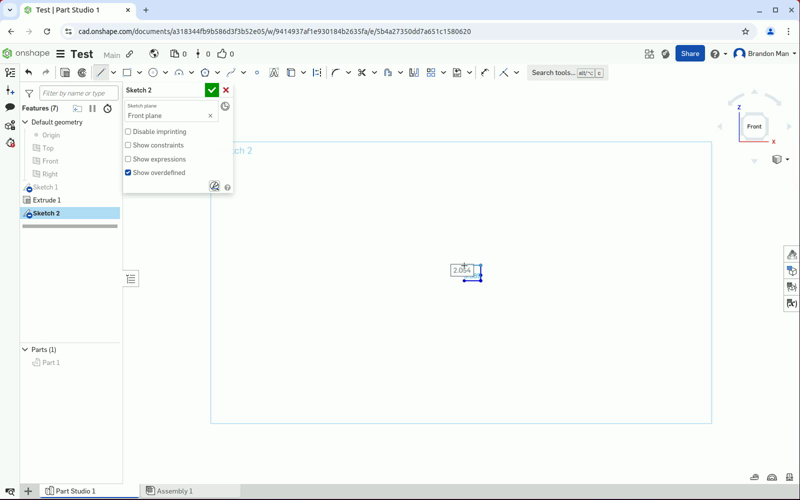
key_up(shift)
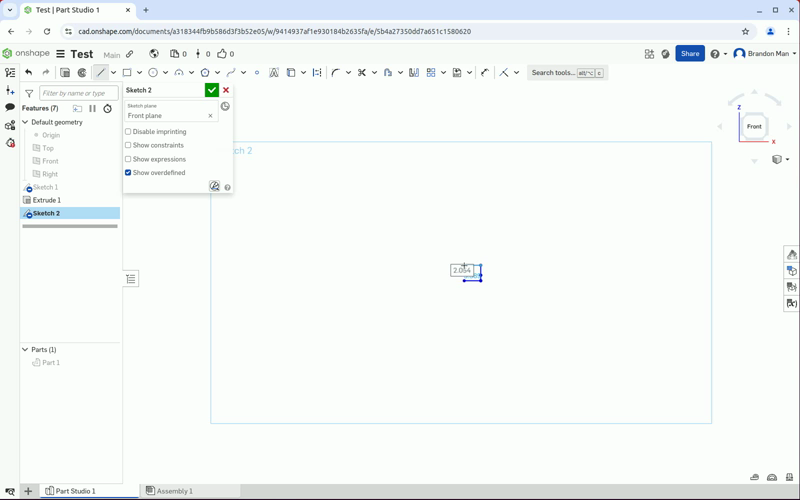
key_down(shift)
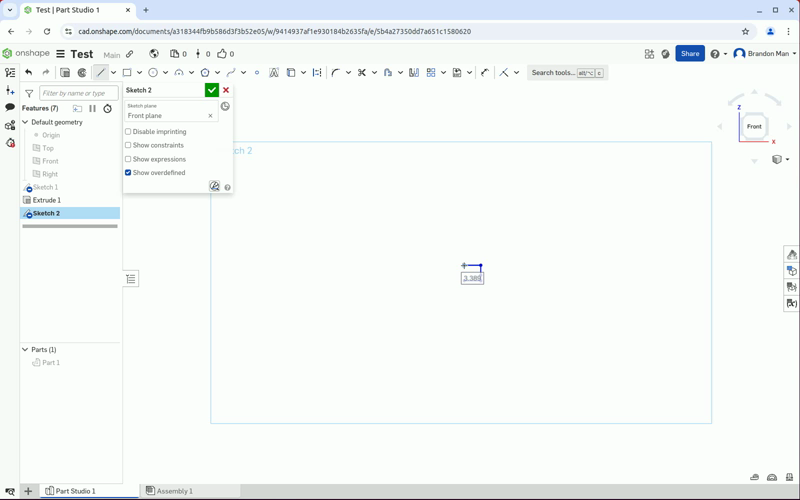
mouse_move(494, 265)
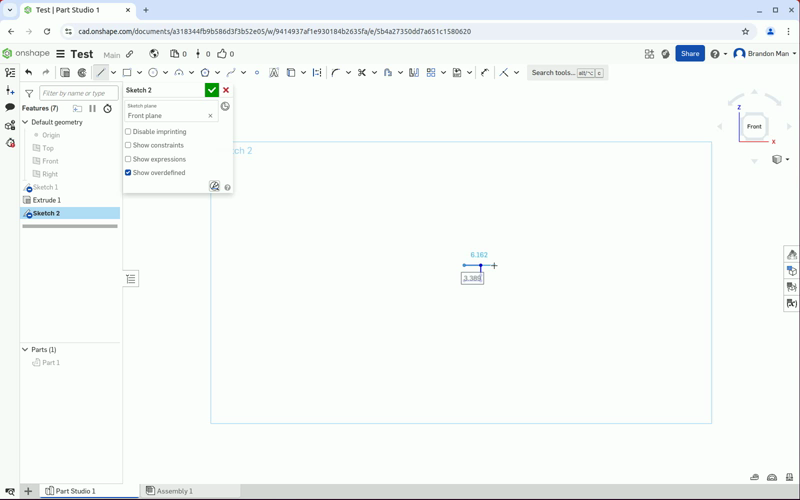
mouse_move(464, 275)
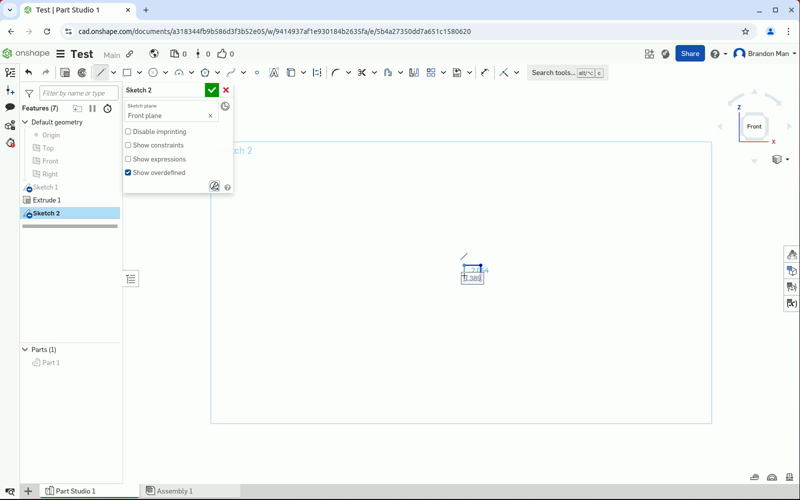
click(464, 275)
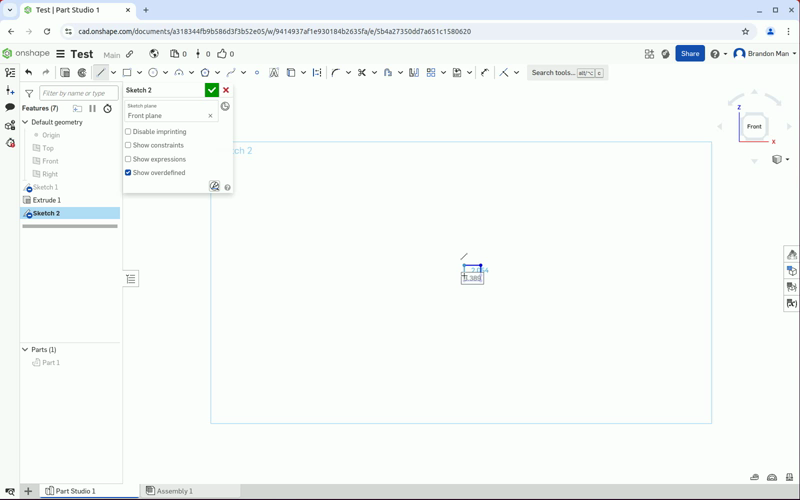
key_up(shift)
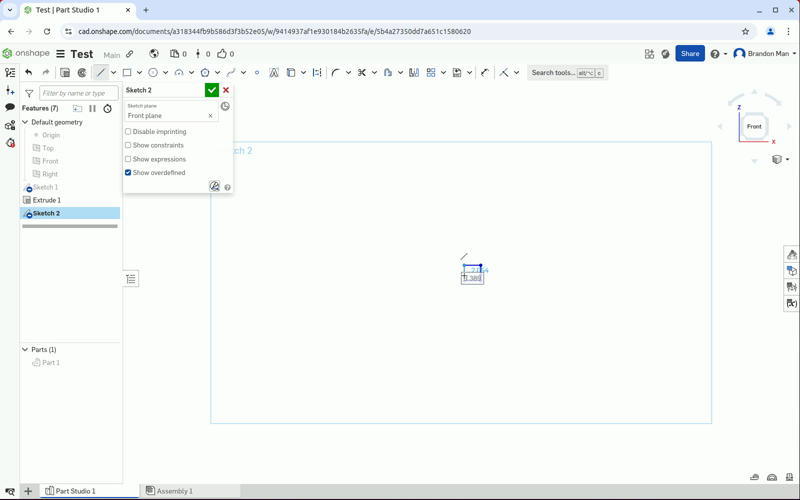
mouse_move(494, 275)
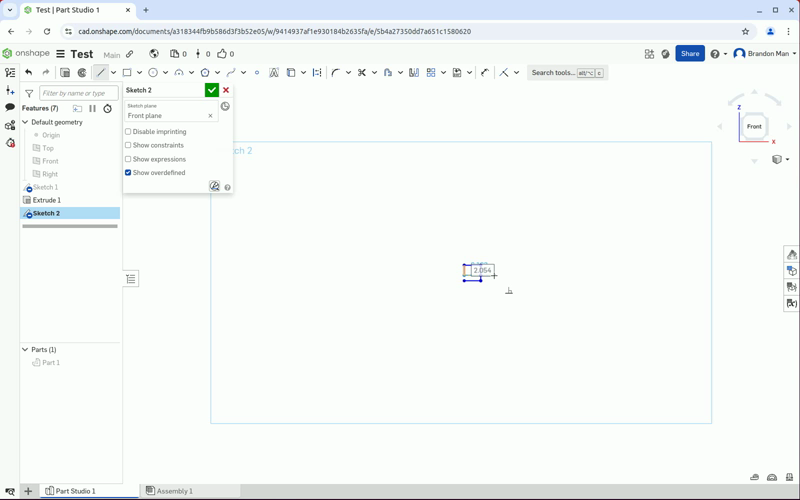
key_down(shift)
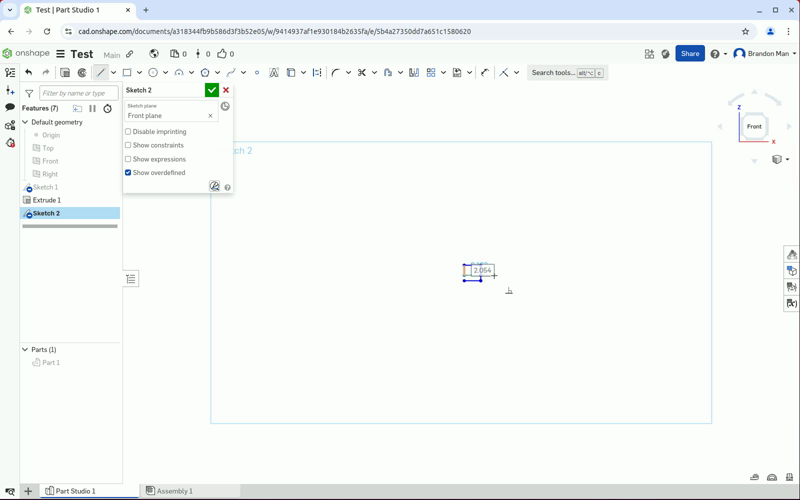
mouse_move(464, 280)
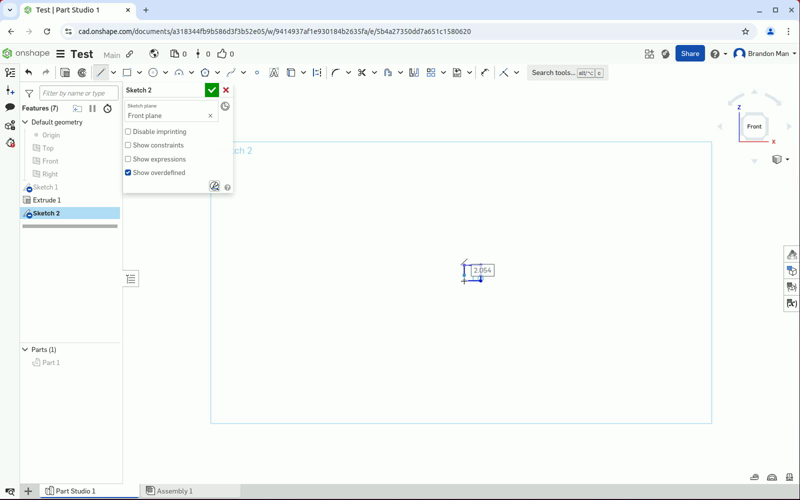
scroll(6)
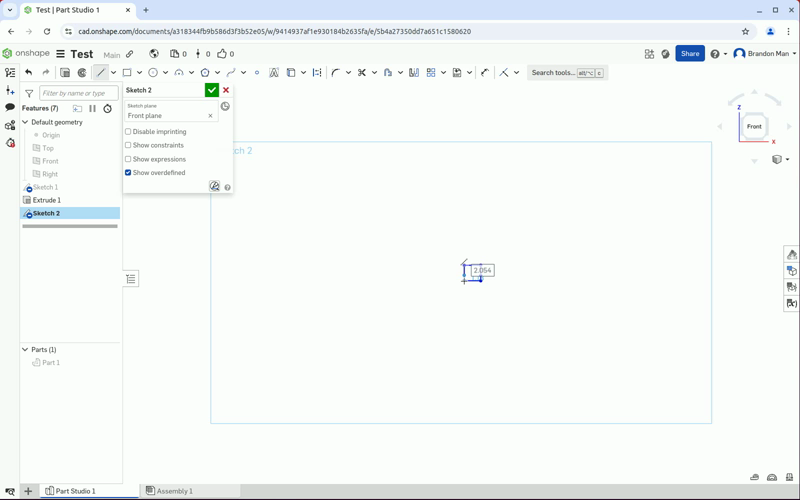
scroll(6)
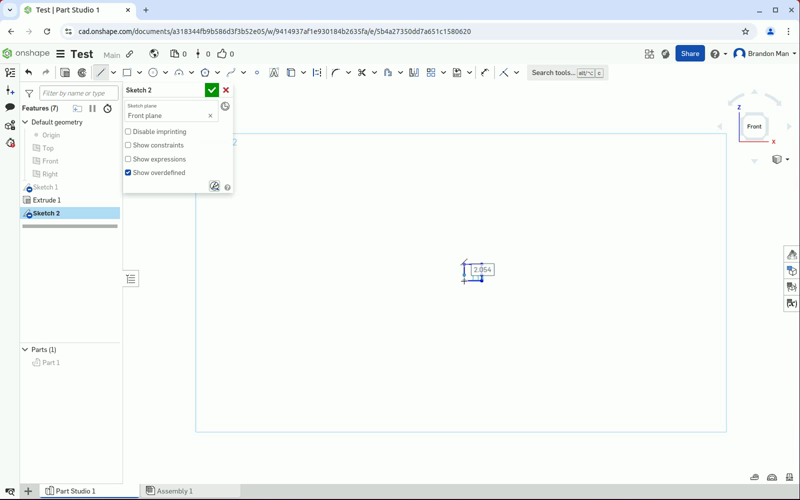
scroll(6)
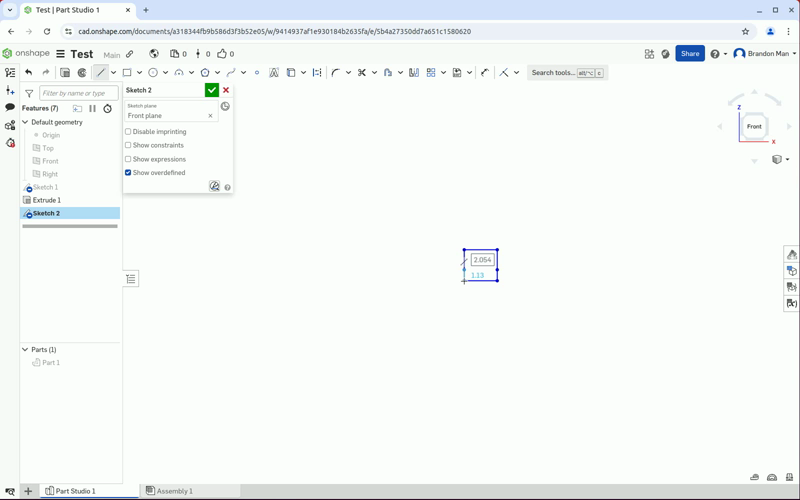
scroll(6)
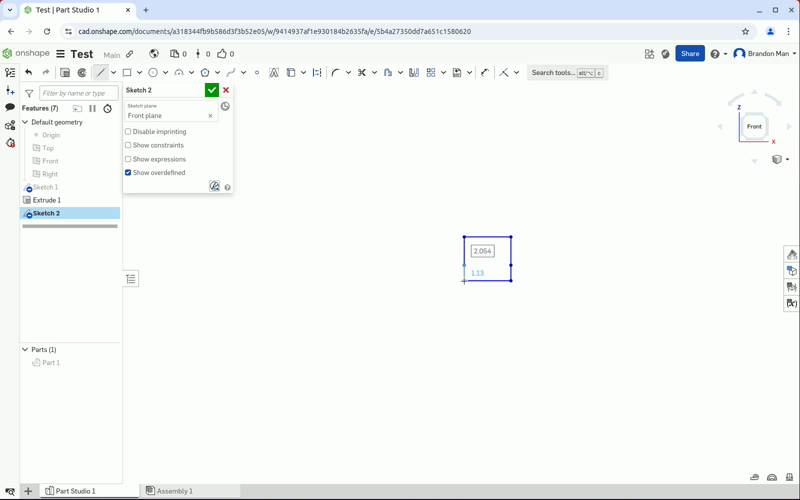
scroll(6)
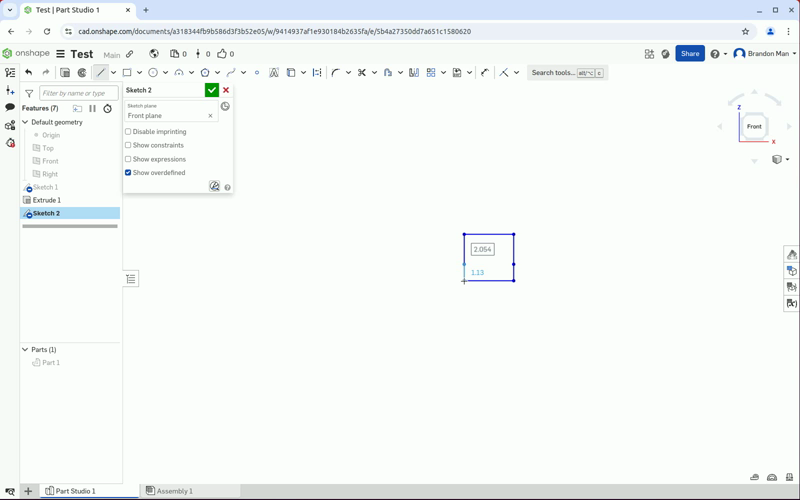
scroll(6)
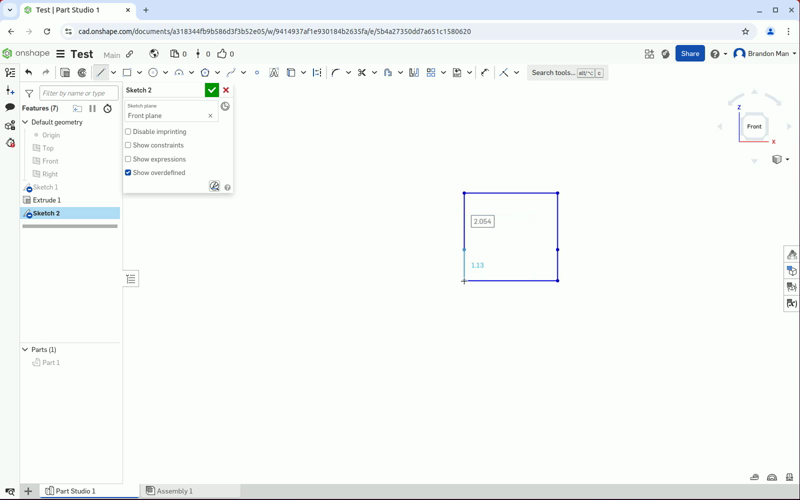
scroll(6)
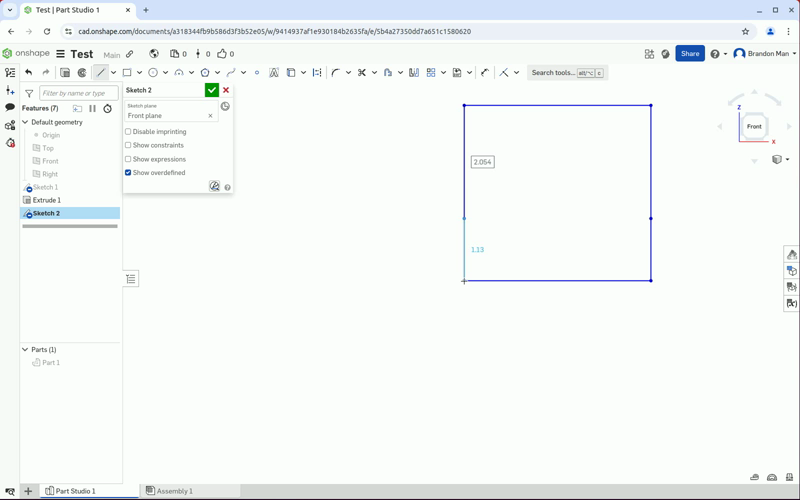
key_up(shift)
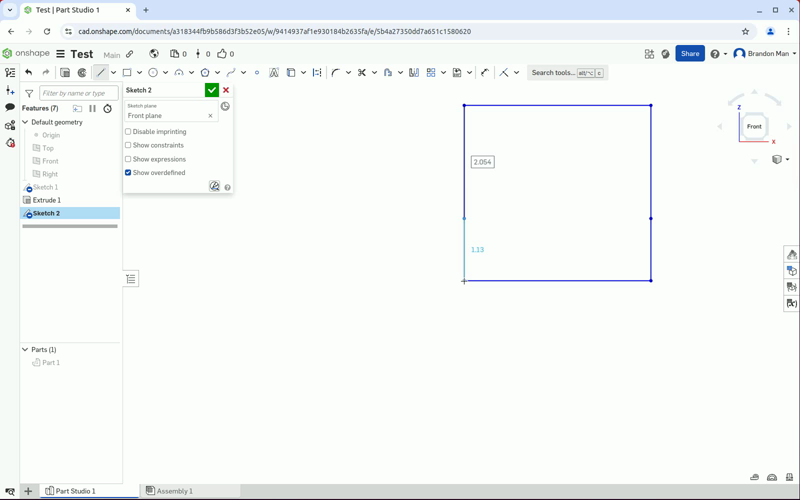
click(464, 280)
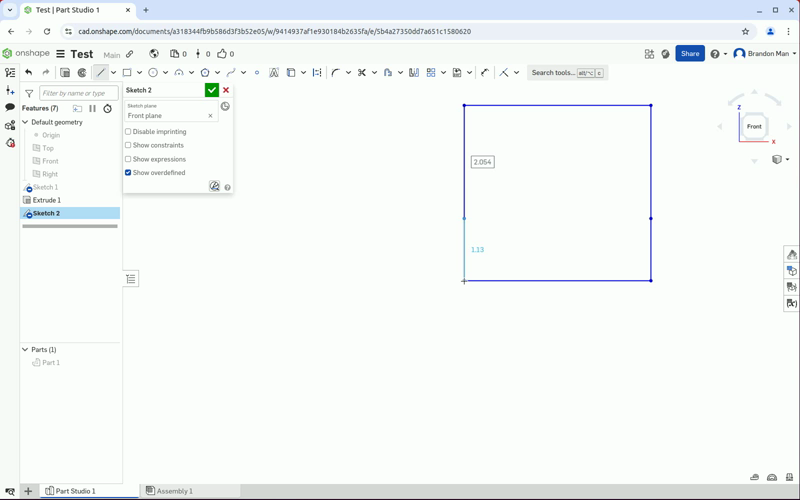
scroll(-6)
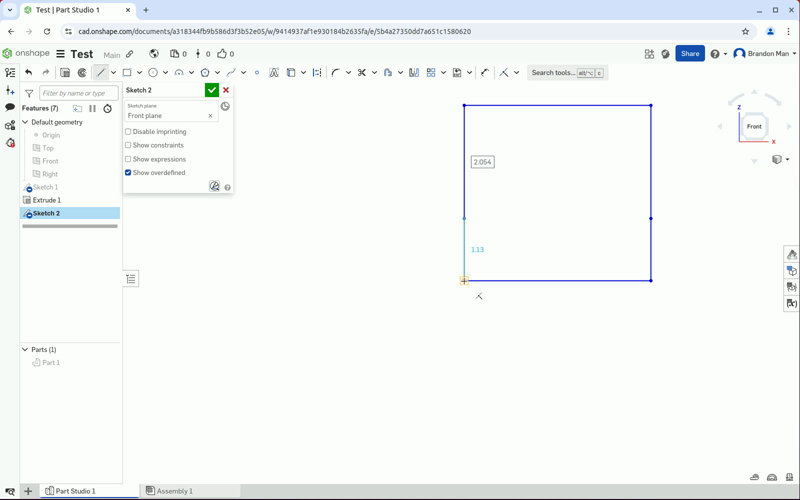
scroll(-6)
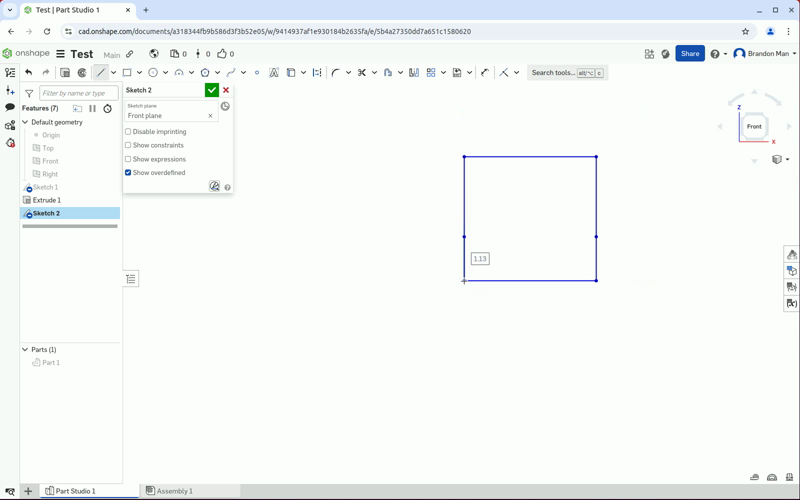
scroll(-6)
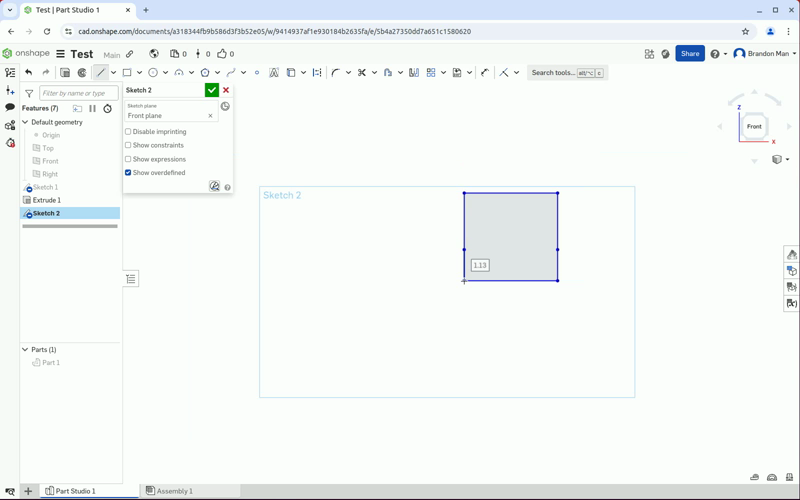
scroll(-6)
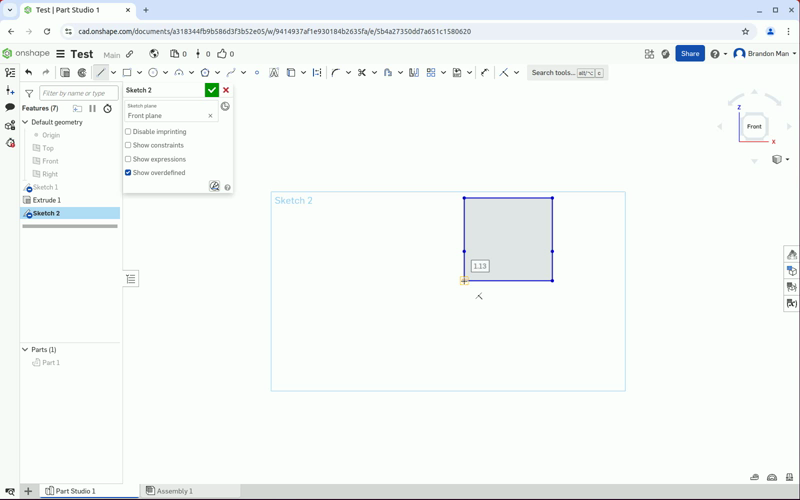
scroll(-6)
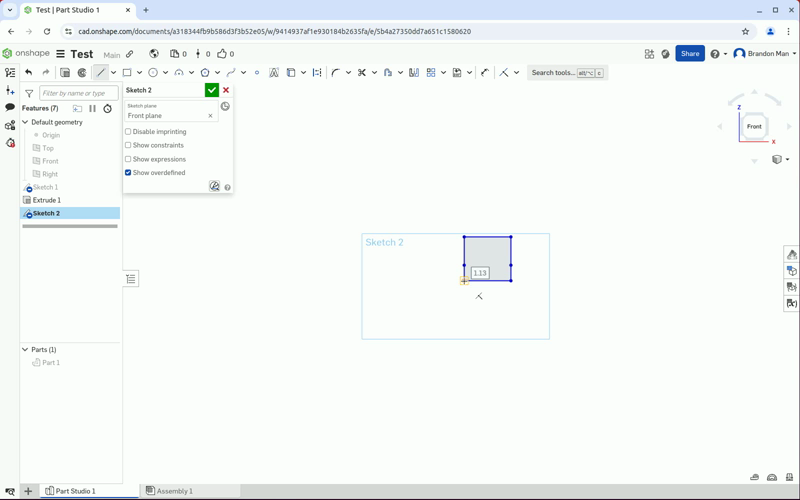
scroll(-6)
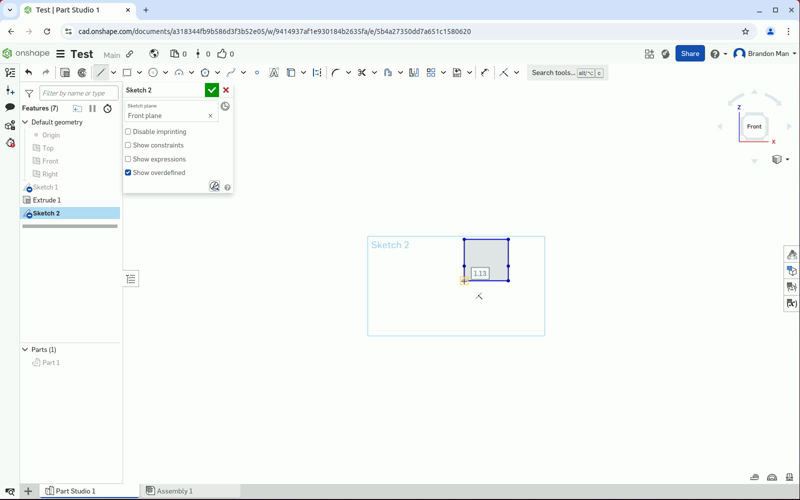
scroll(-6)
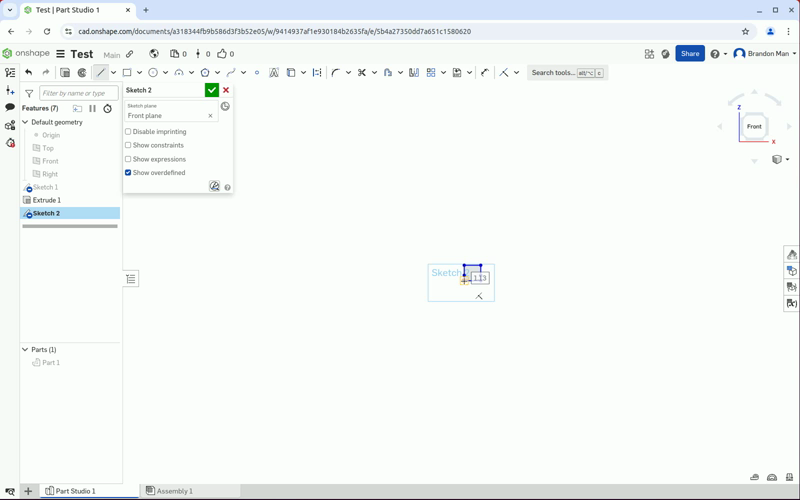
key(esc)
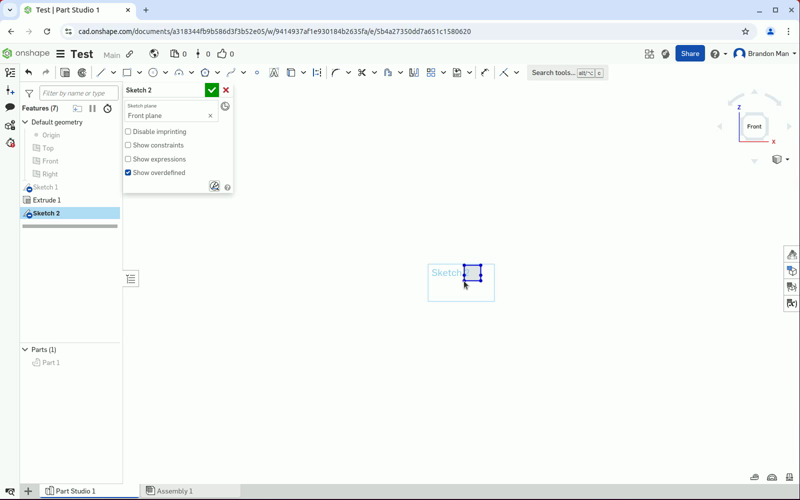
mouse_move(470, 279)
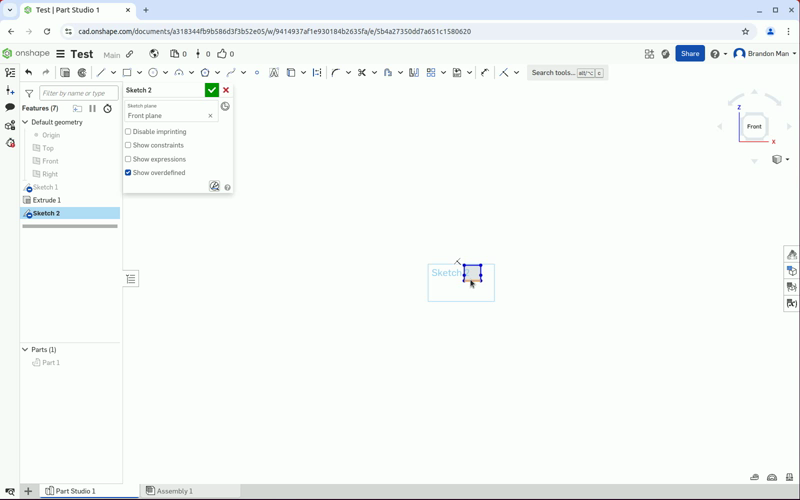
scroll(6)
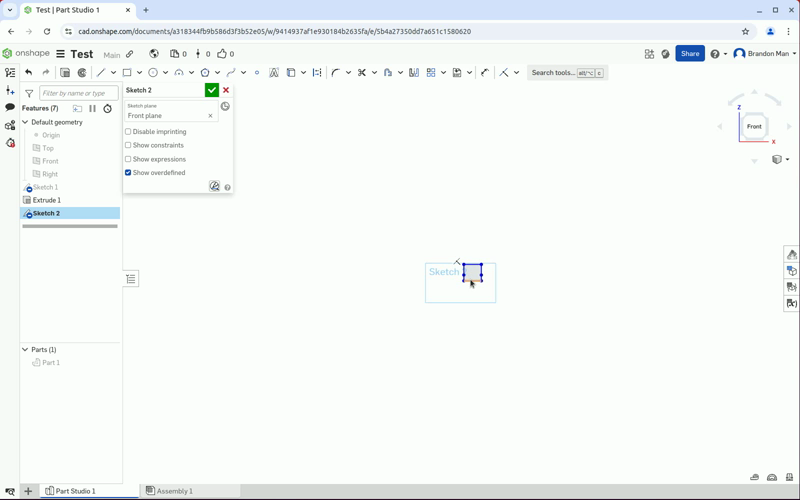
scroll(6)
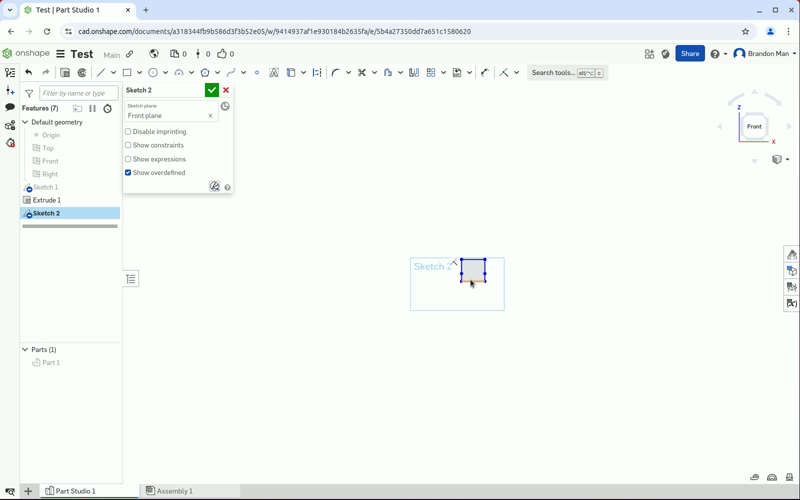
scroll(6)
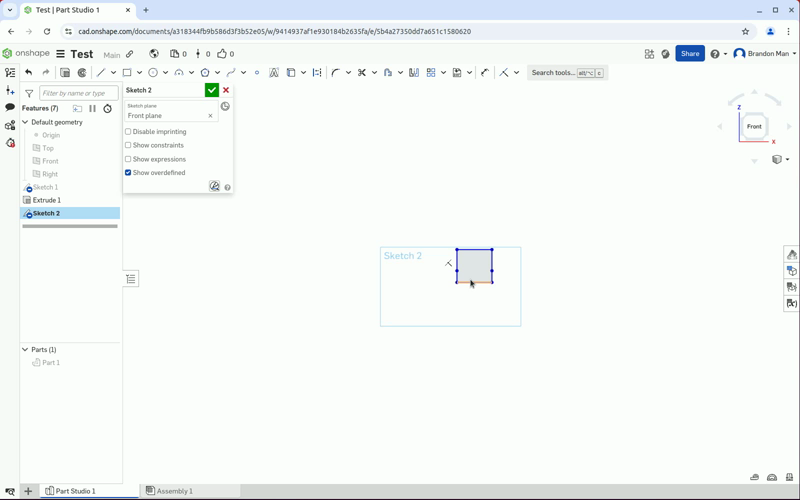
scroll(6)
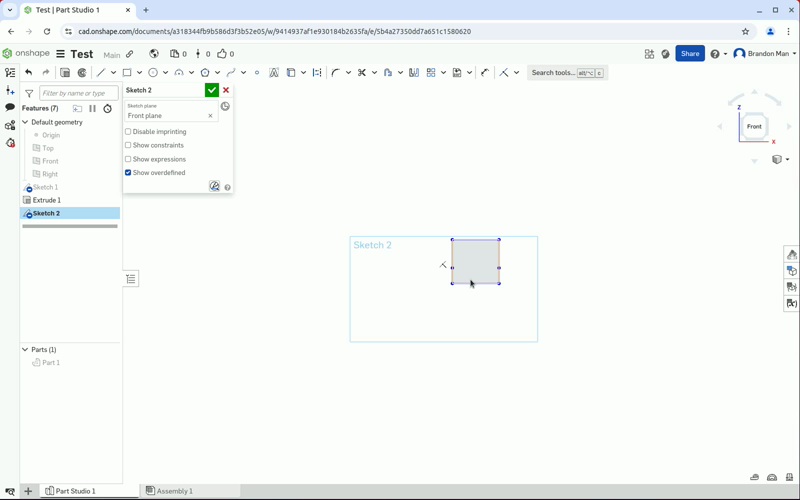
scroll(6)
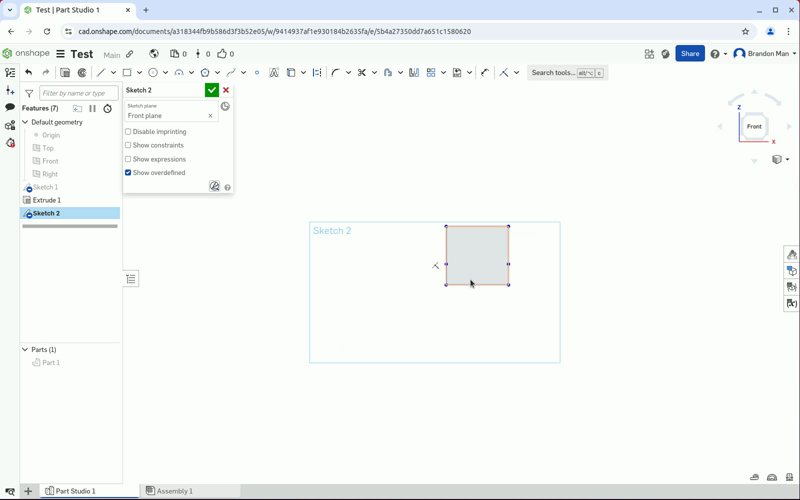
scroll(6)
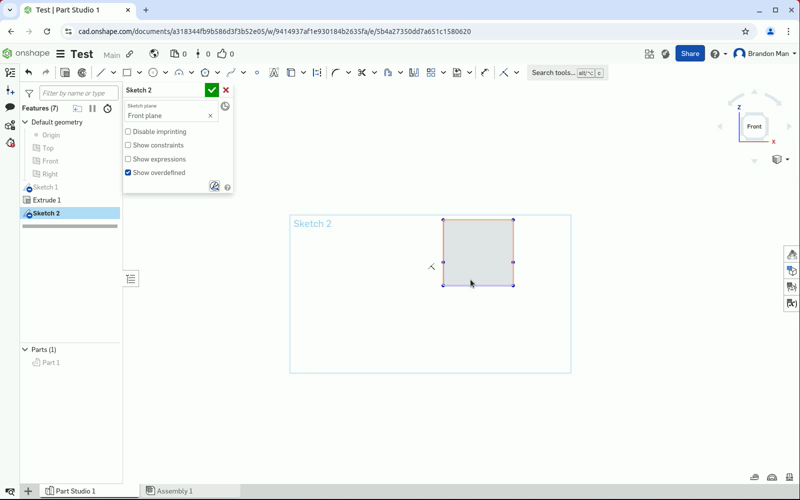
scroll(6)
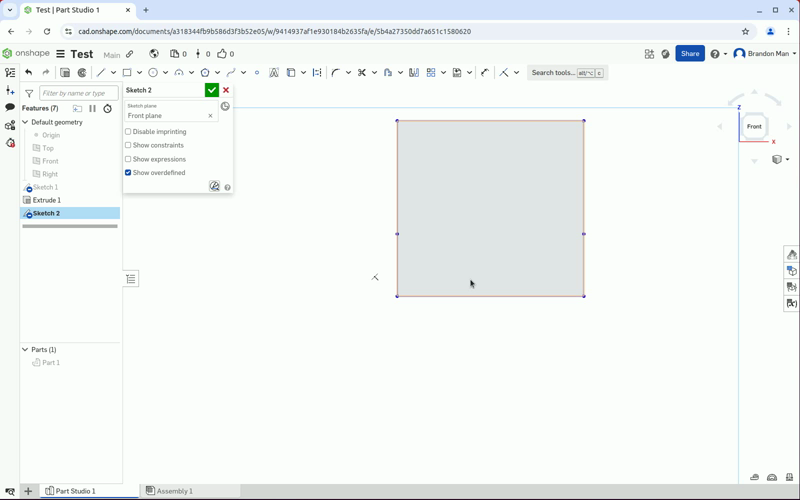
click(470, 279)
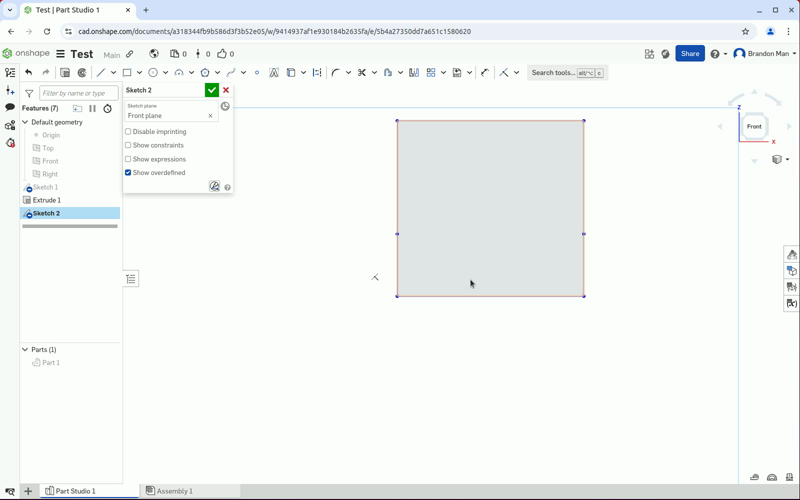
scroll(-6)
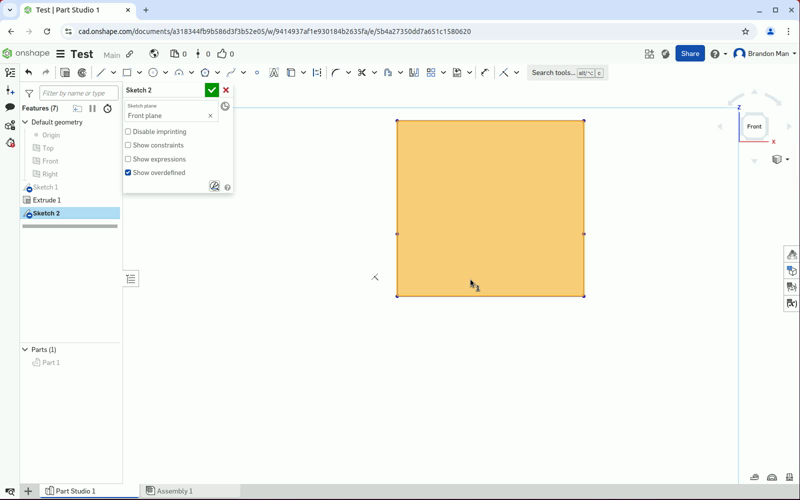
scroll(-6)
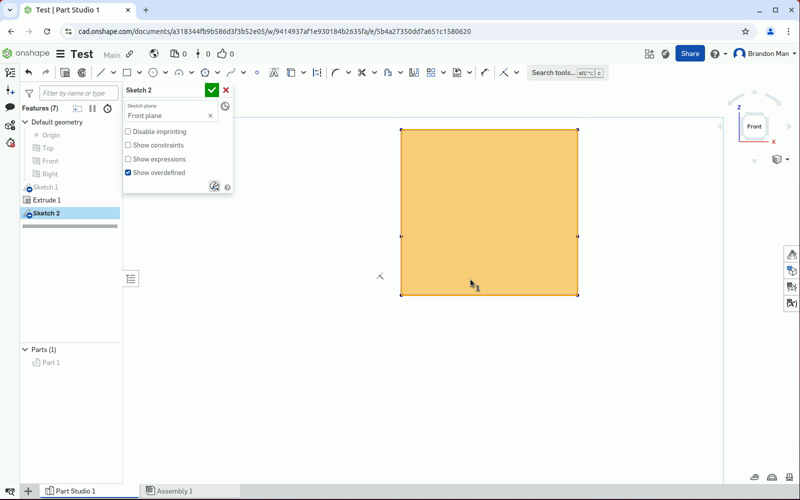
scroll(-6)
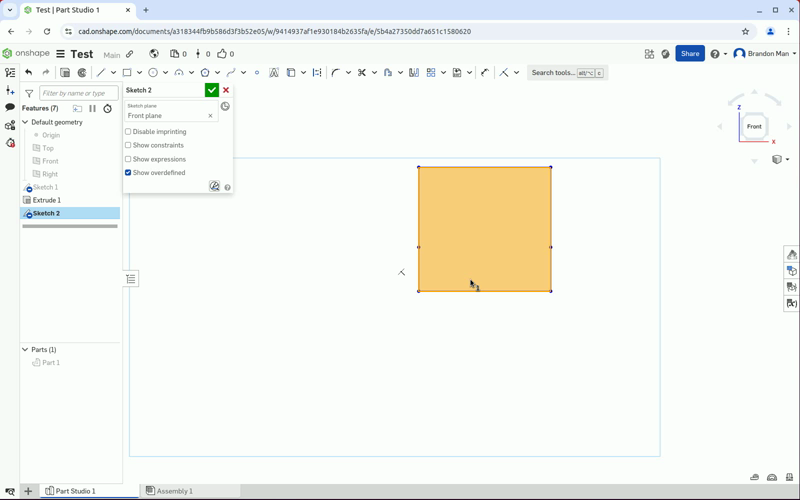
scroll(-6)
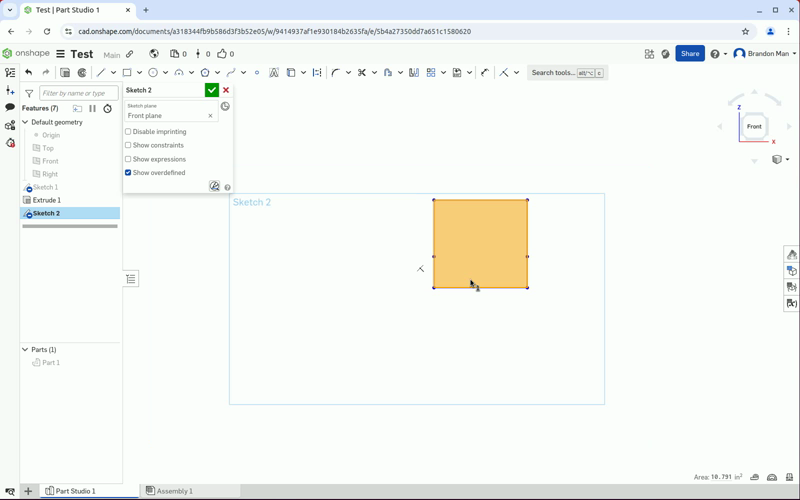
scroll(-6)
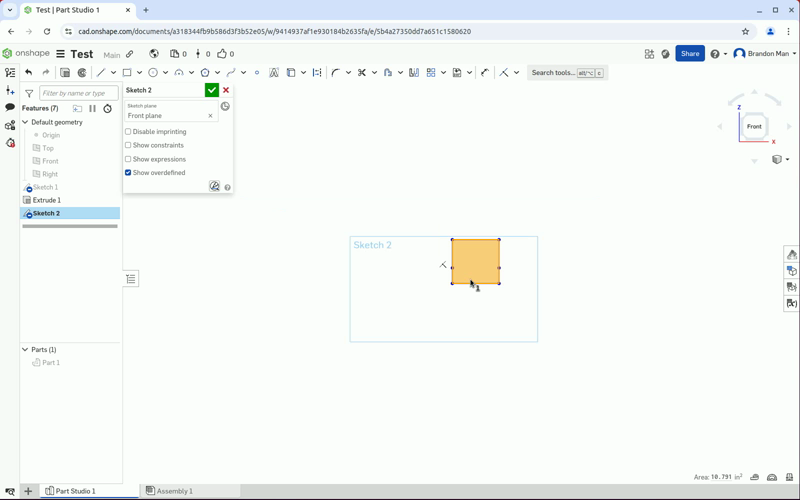
scroll(-6)
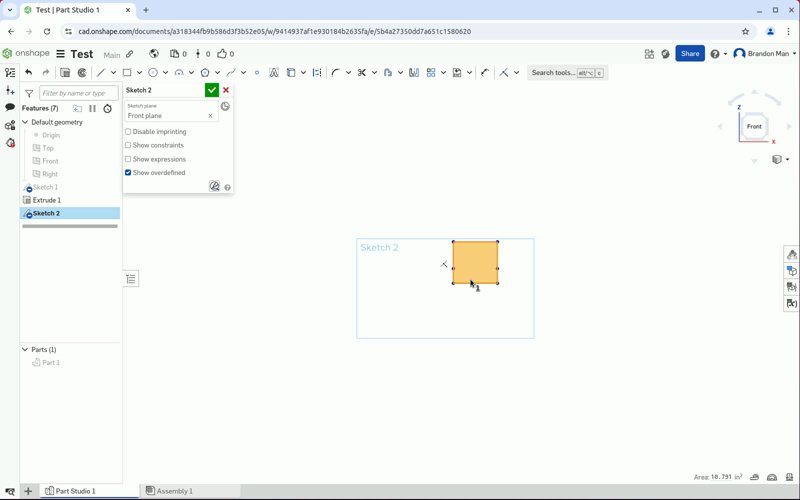
scroll(-6)
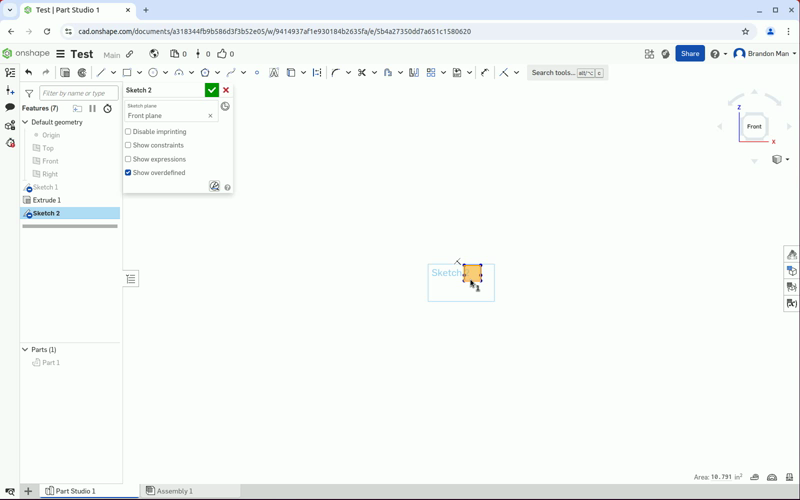
mouse_move(73, 352)
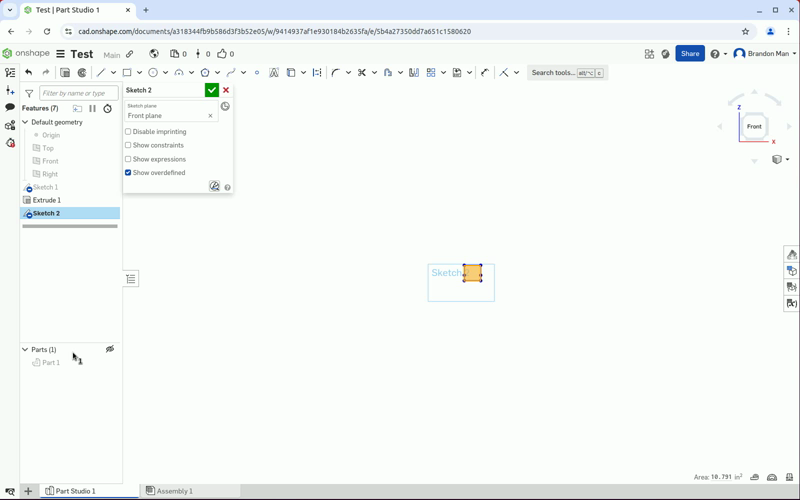
key(shift+y)
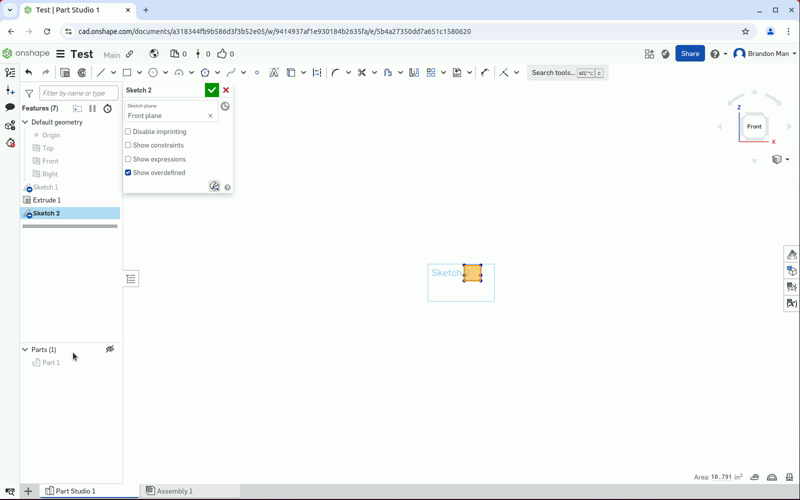
key(shift+e)
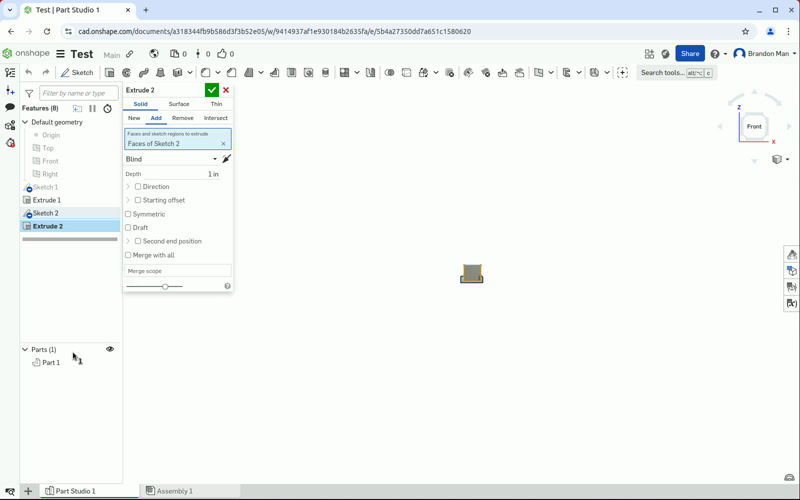
mouse_move(143, 106)
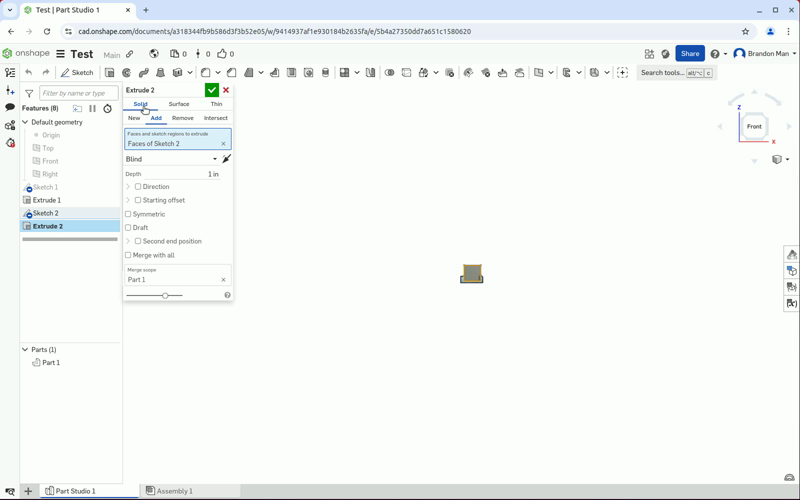
click(143, 106)
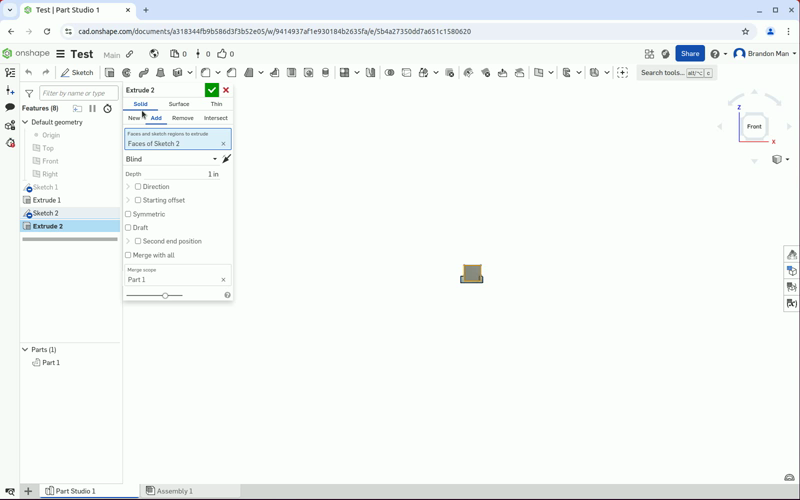
mouse_move(137, 120)
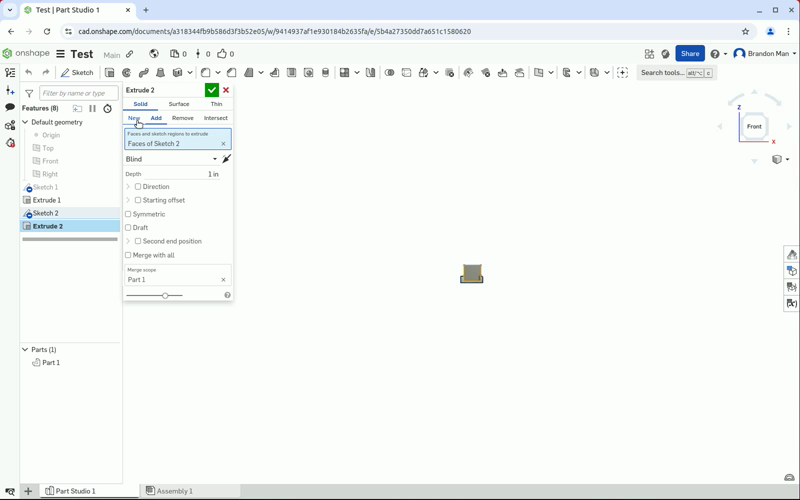
click(137, 120)
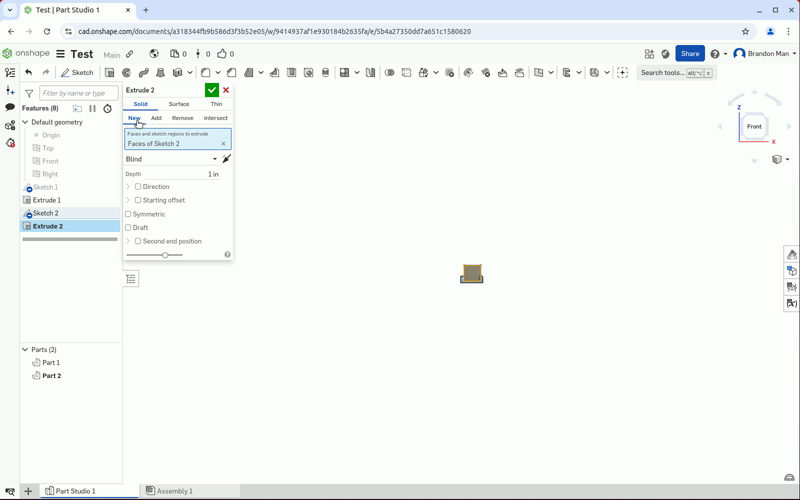
key(tab, 4)
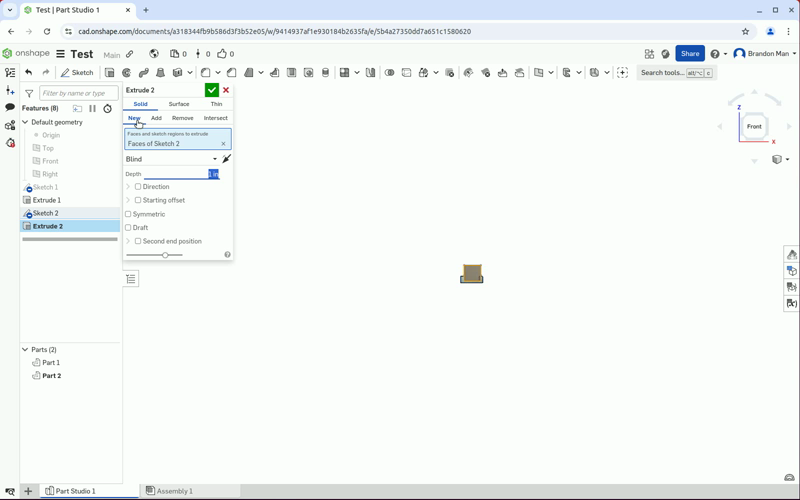
text(23.108)
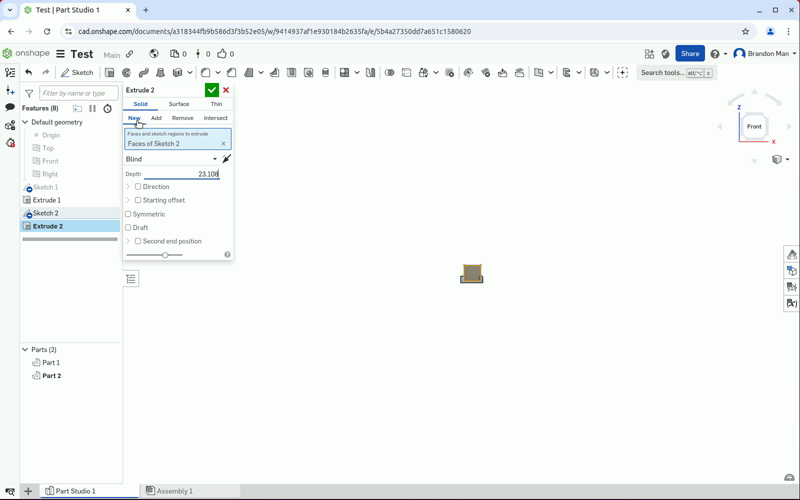
key(enter)
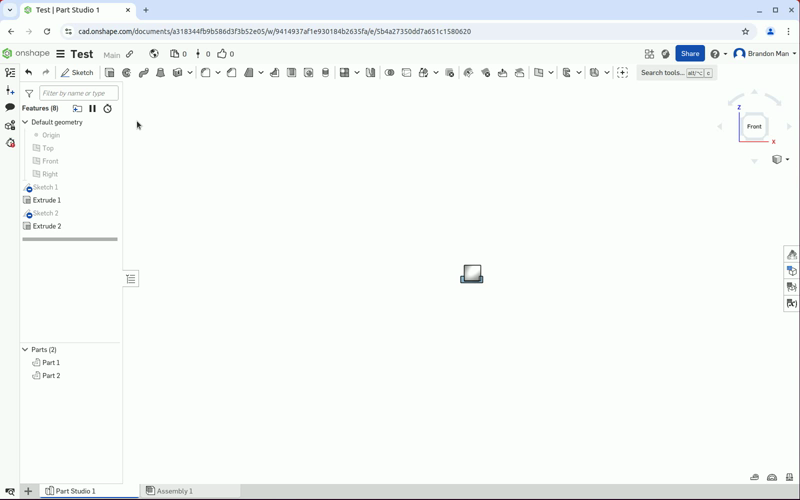
key(shift+h)
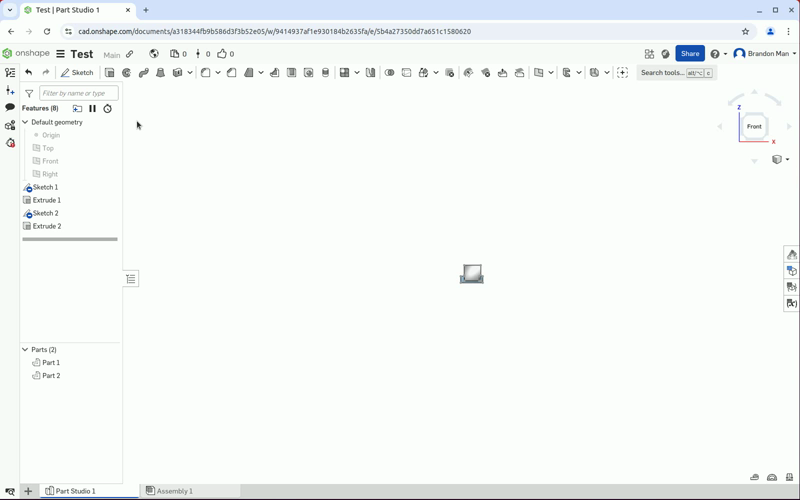
key(shift+h)
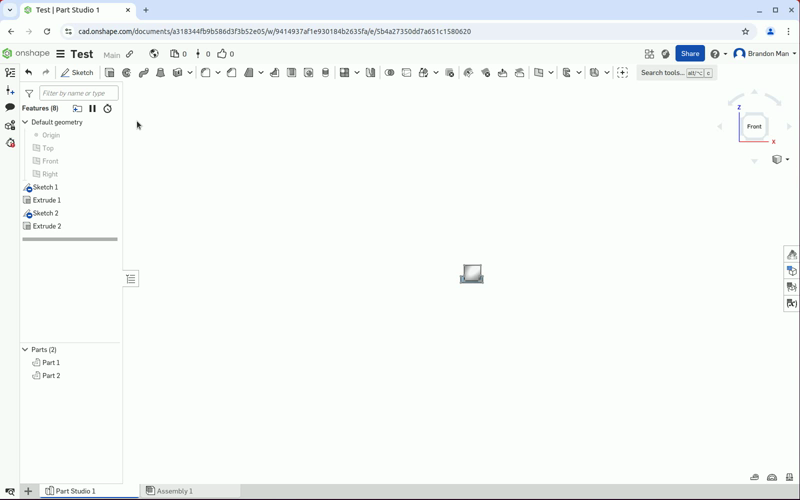
key(shift+7)
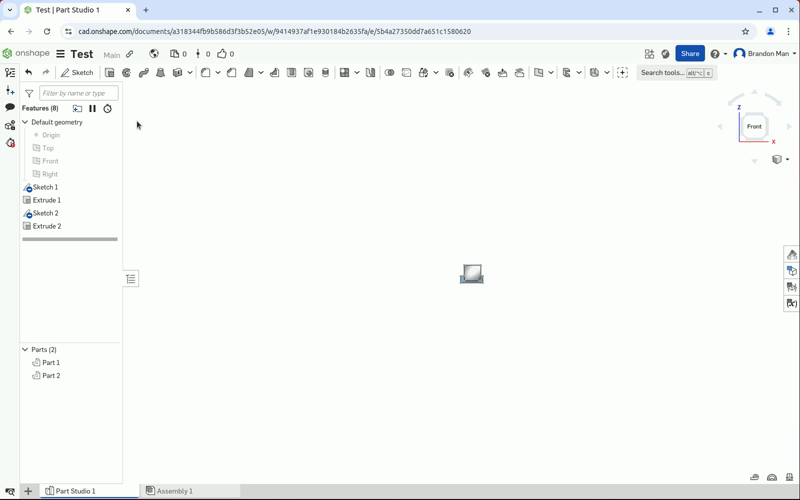
key(left, 2)
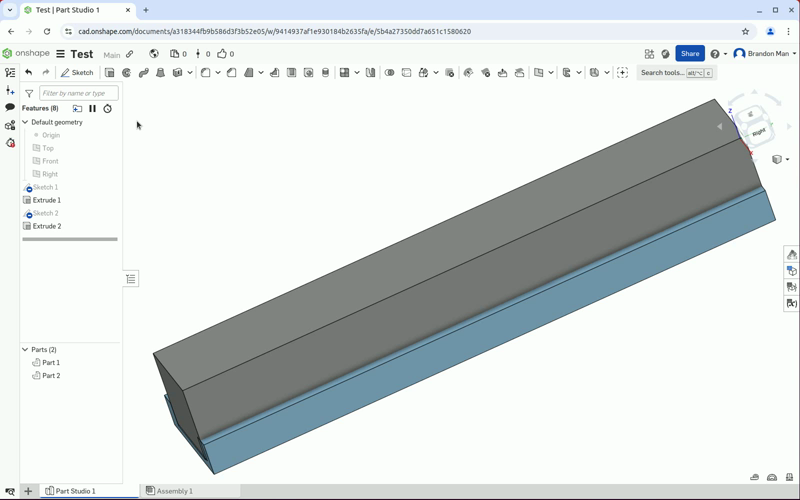
key(down, 2)
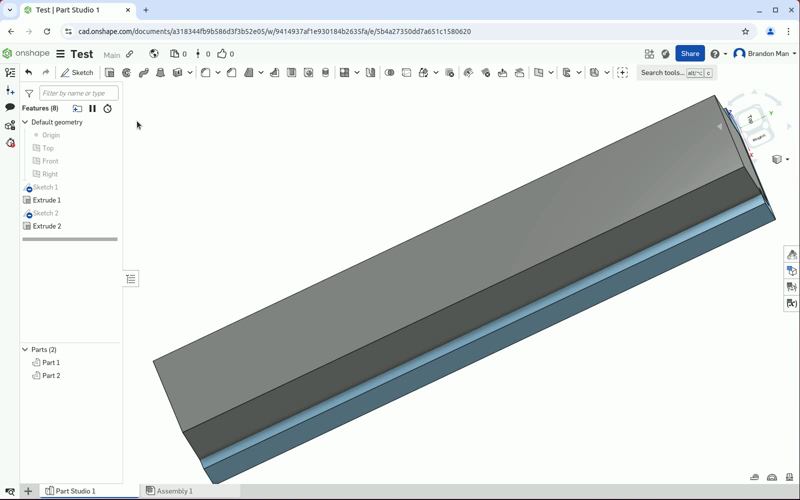
key(up, 2)
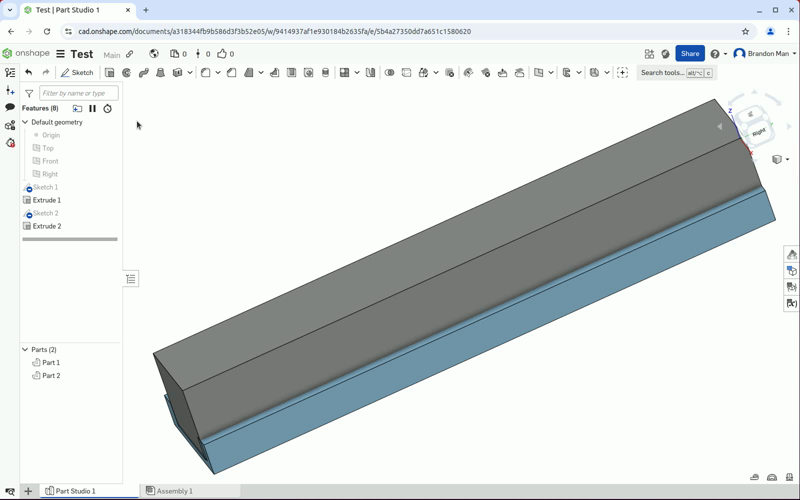
key(right, 2)
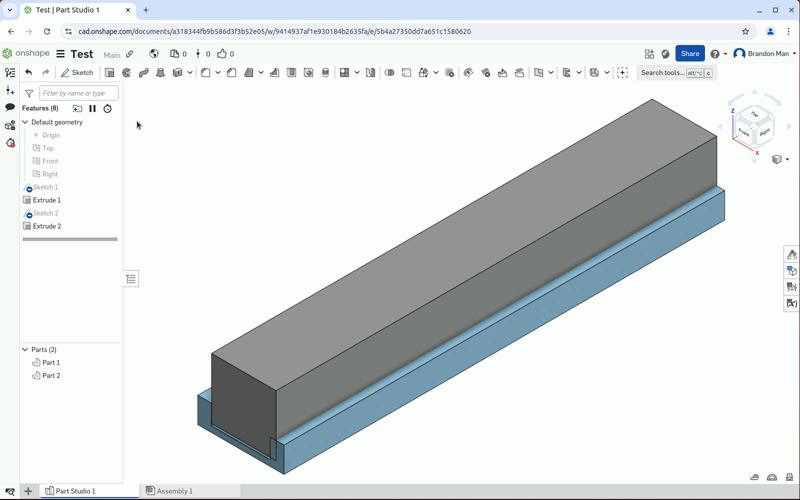
mouse_move(73, 189)
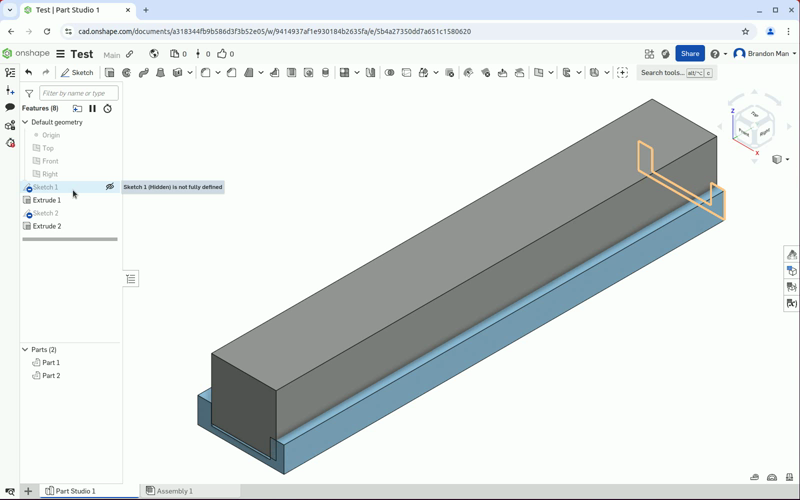
click(73, 189)